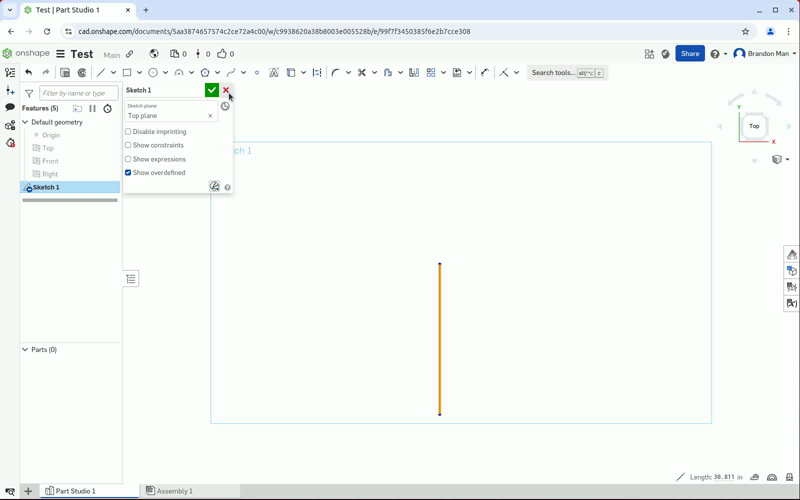
key(shift+h)
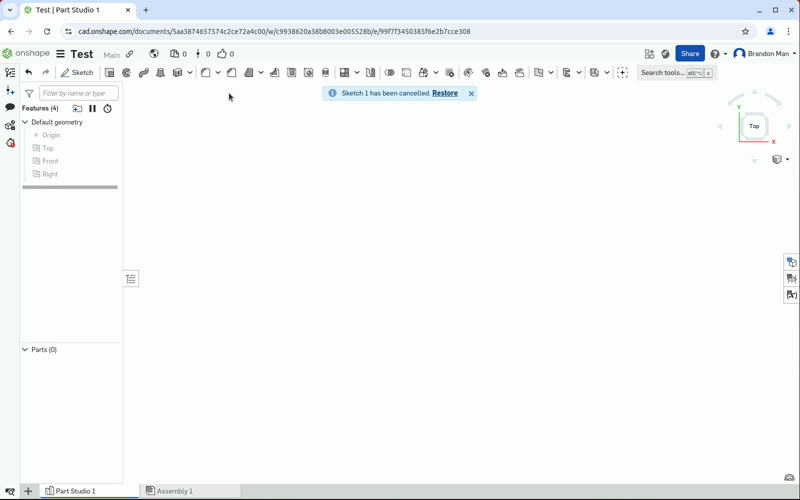
mouse_move(73, 352)
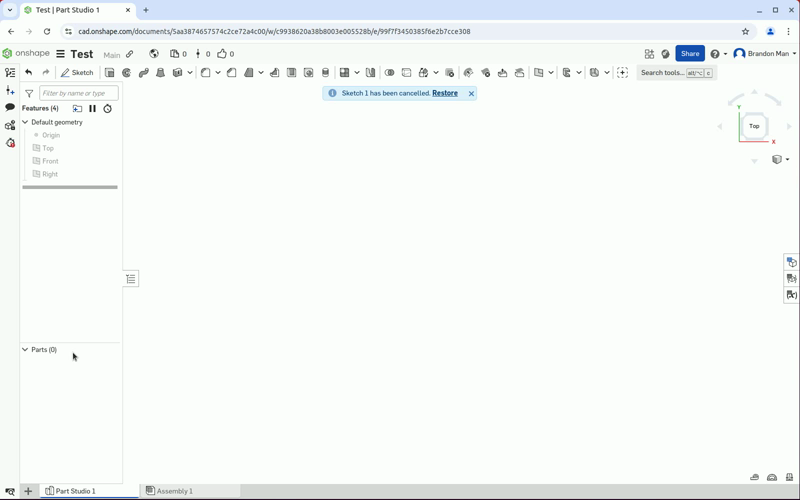
key(y)
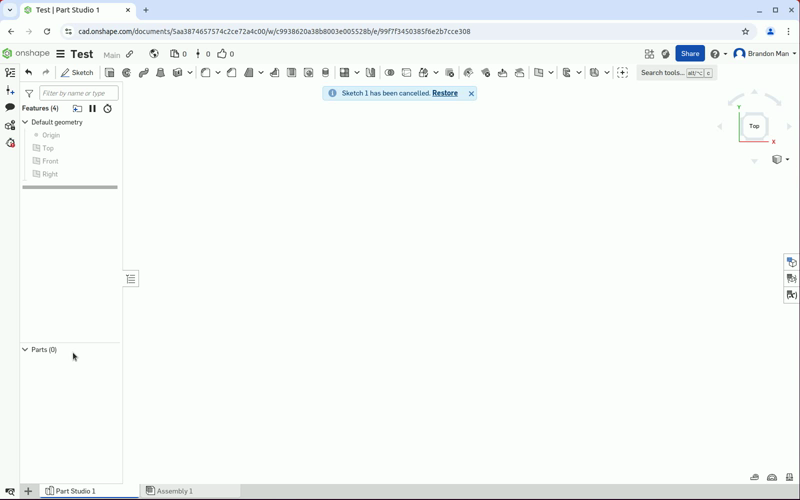
key(shift+p)
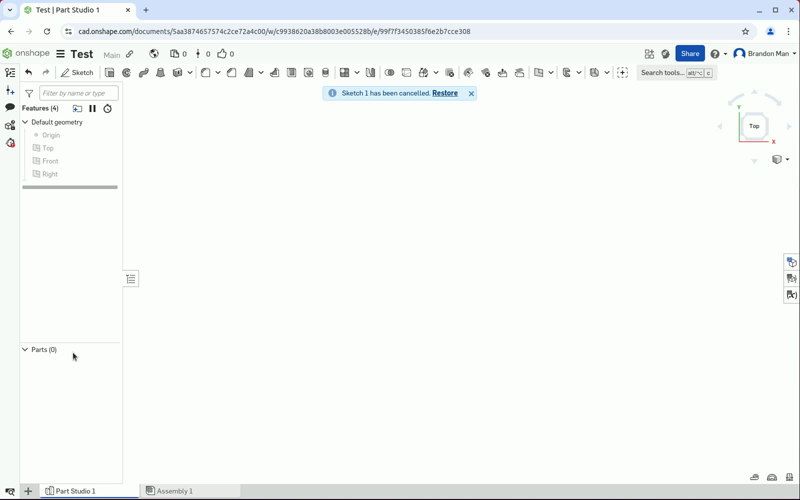
key(space)
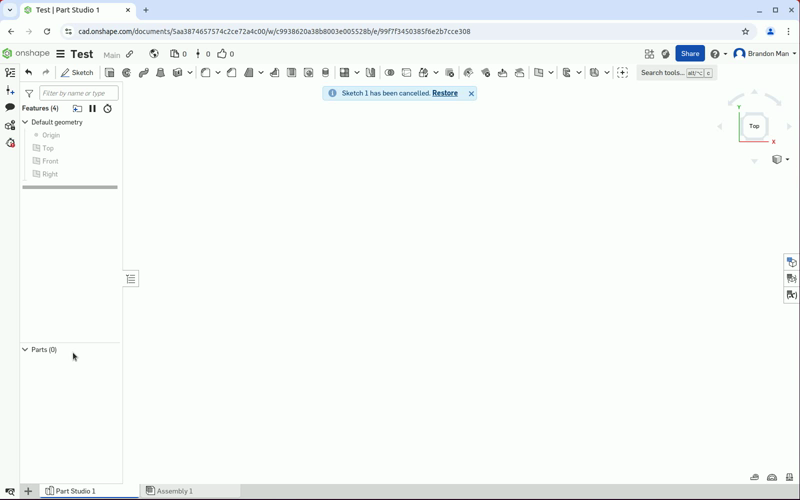
key_down(shift)
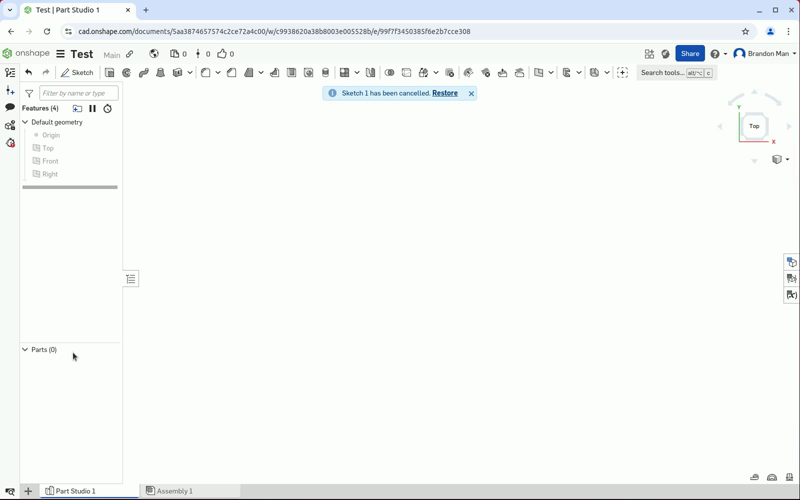
key(up)
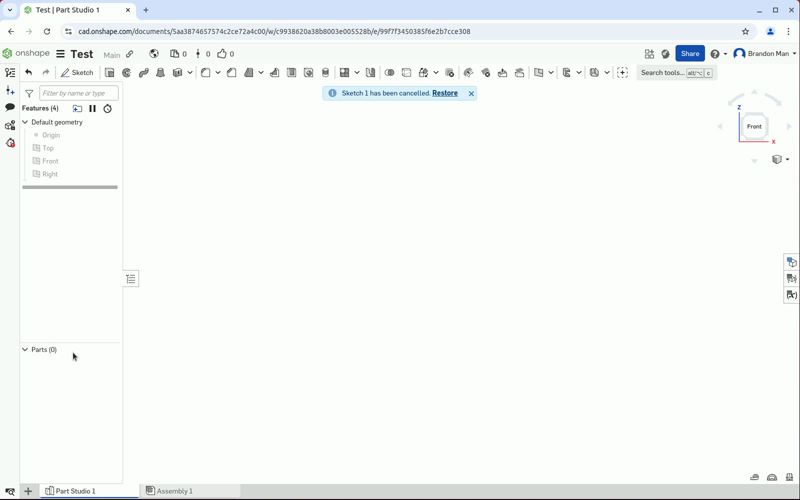
key_up(shift)
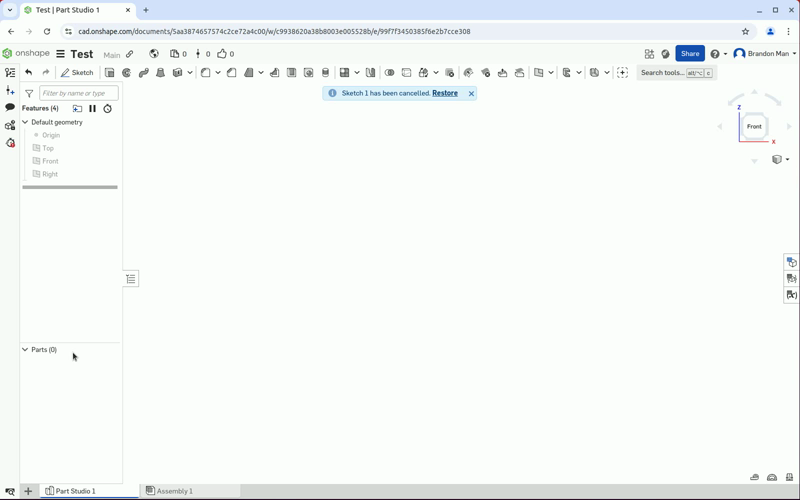
mouse_move(73, 352)
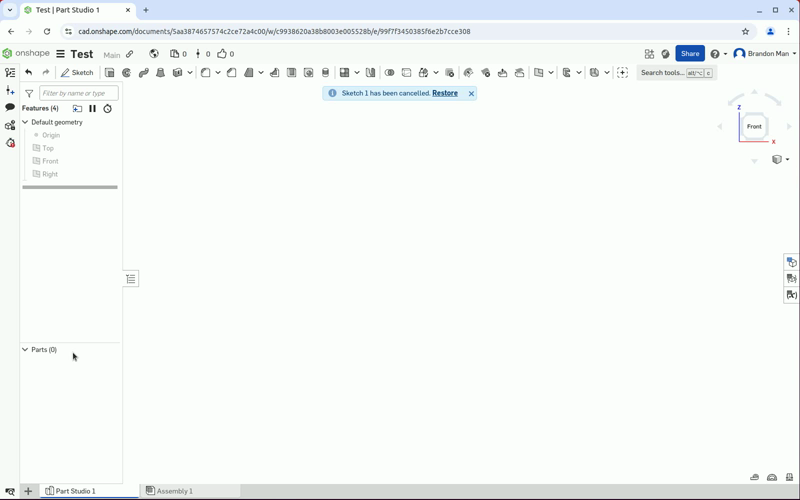
key(shift+y)
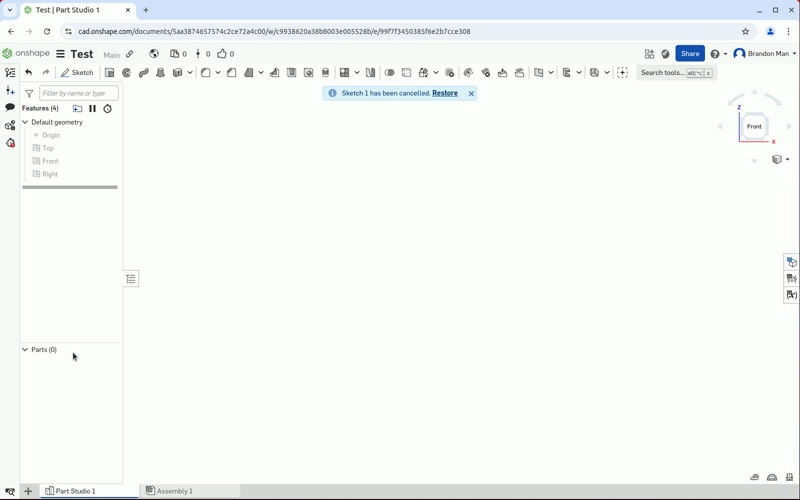
key(shift+s)
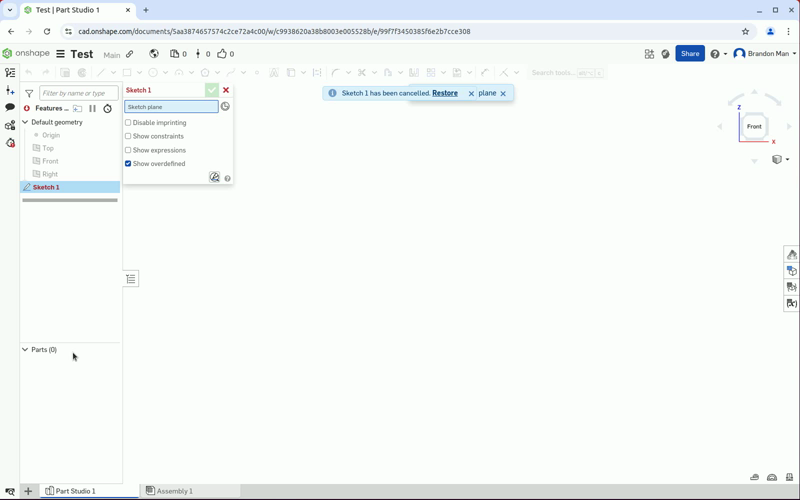
mouse_move(73, 163)
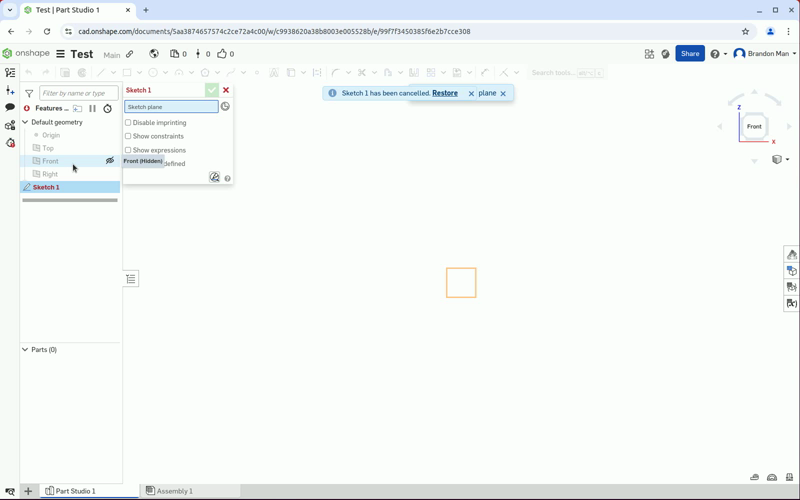
click(73, 163)
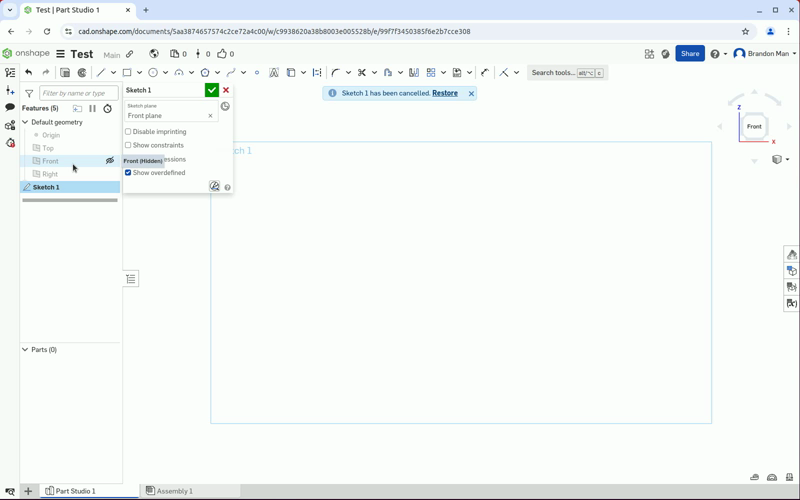
mouse_move(73, 352)
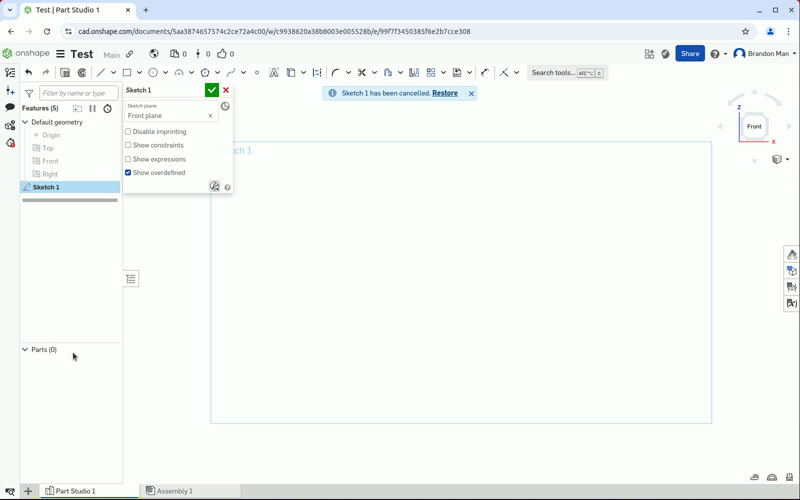
key(y)
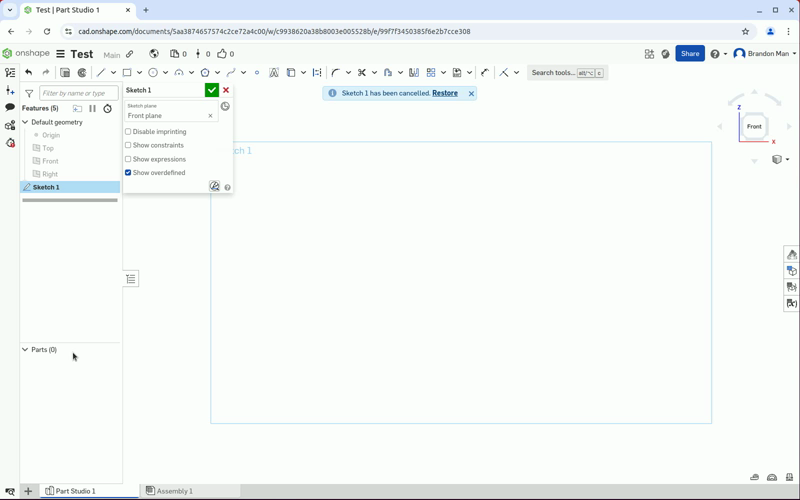
key(l)
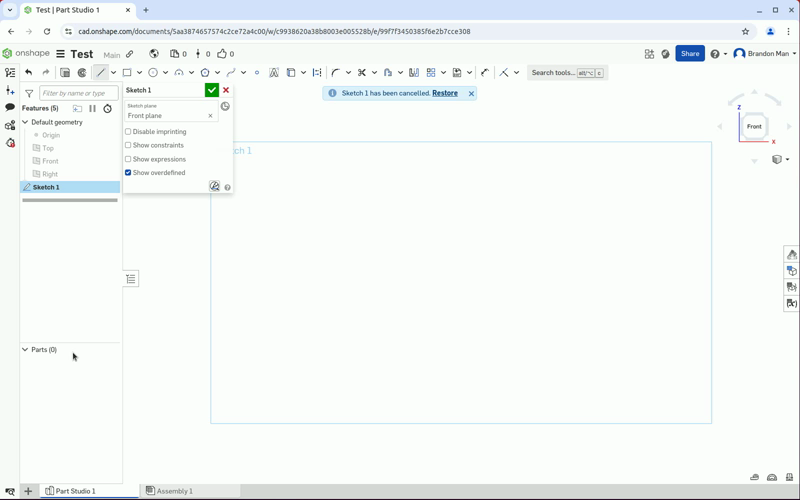
key_down(shift)
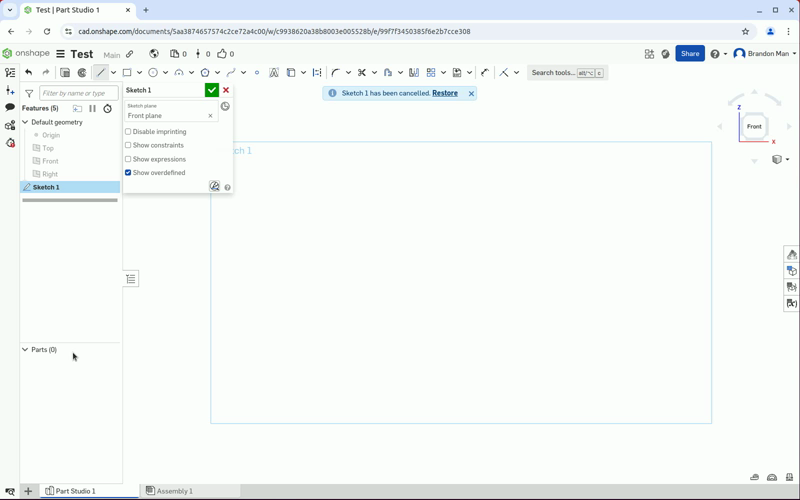
mouse_move(460, 282)
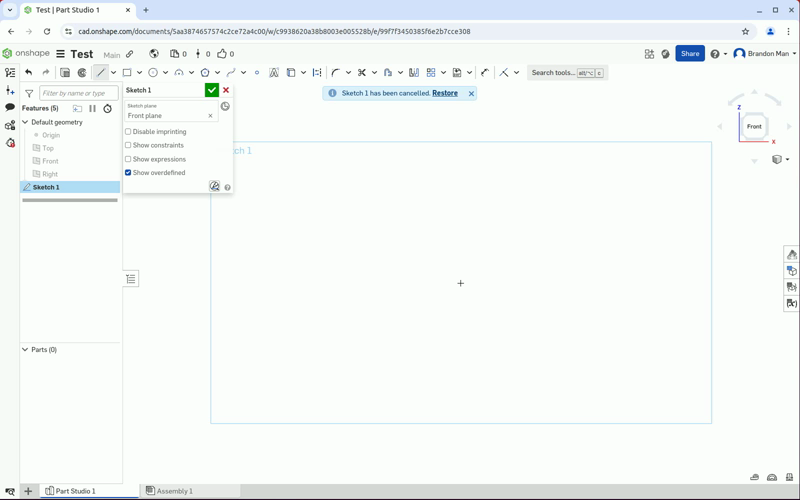
click(460, 282)
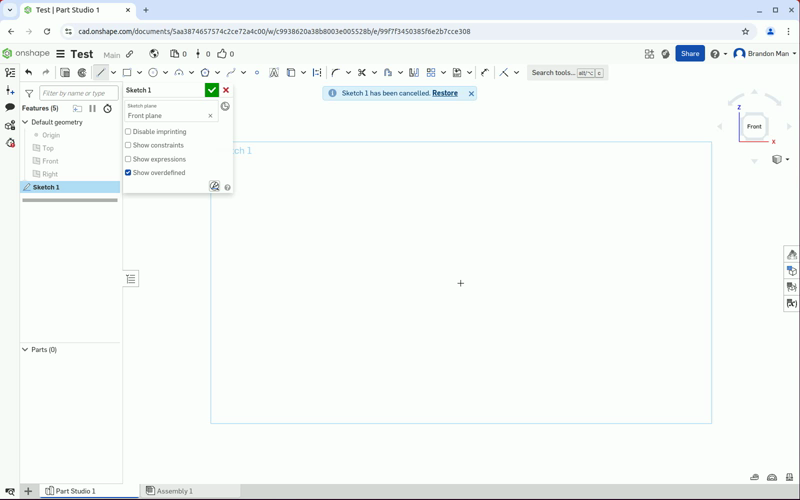
key_up(shift)
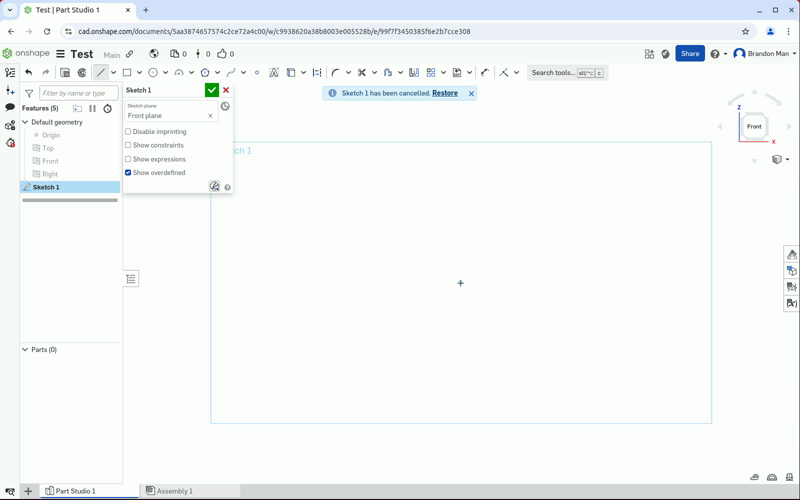
key_down(shift)
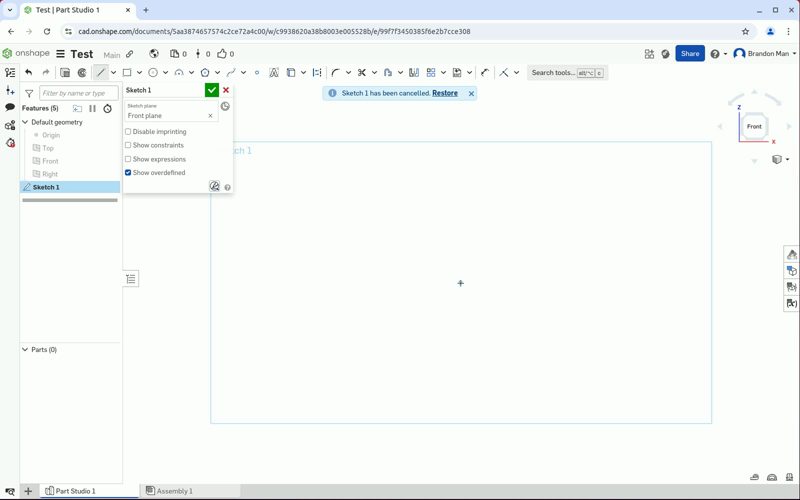
mouse_move(490, 282)
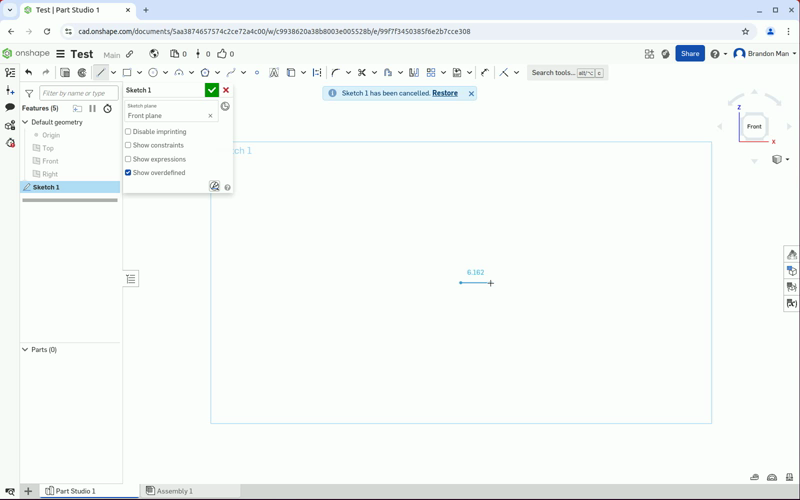
mouse_move(463, 282)
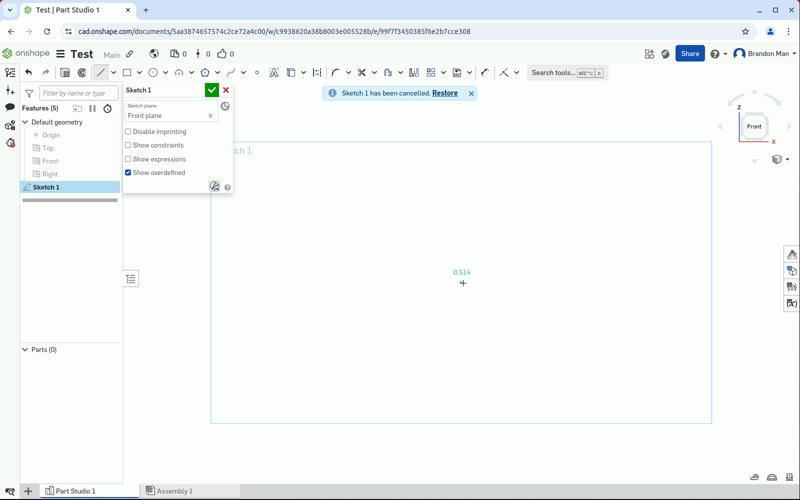
scroll(6)
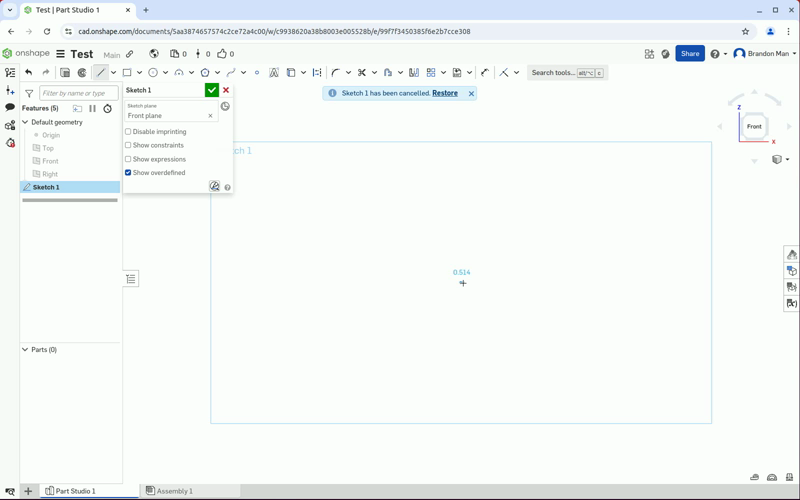
scroll(6)
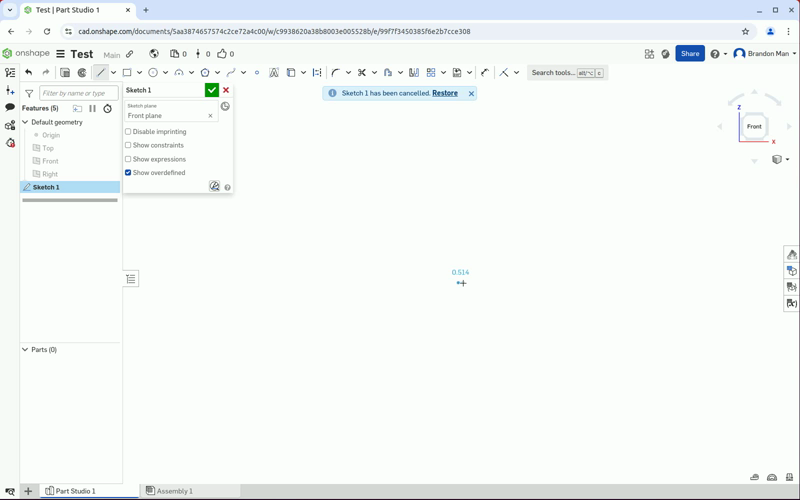
scroll(6)
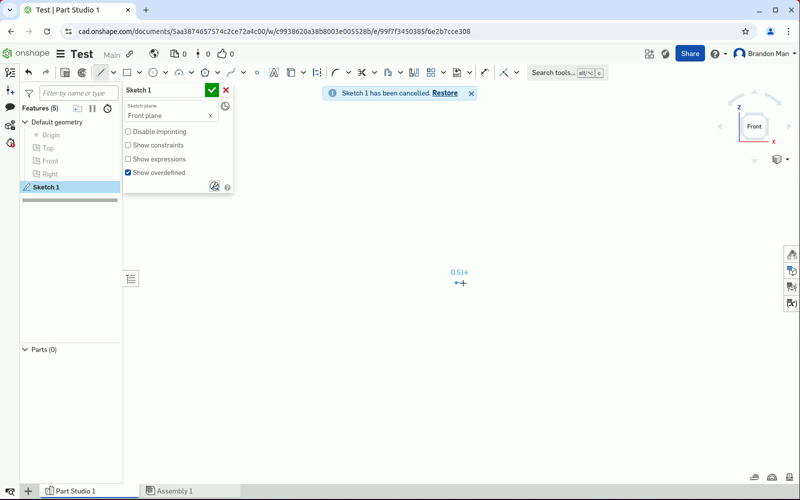
scroll(6)
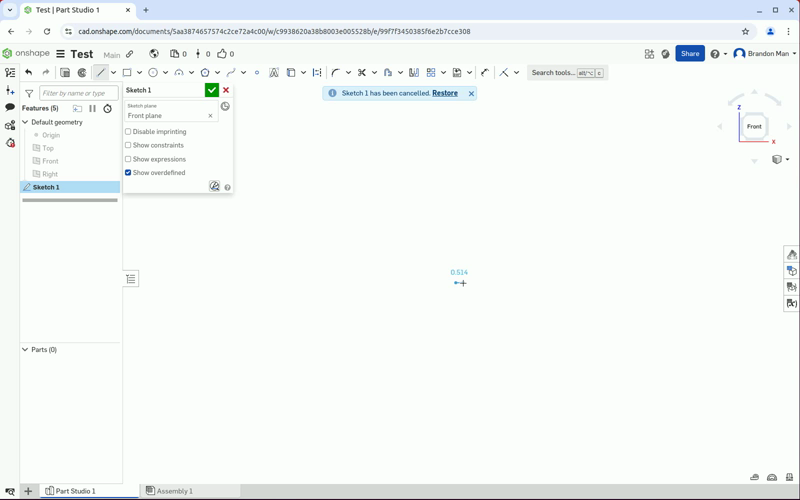
scroll(6)
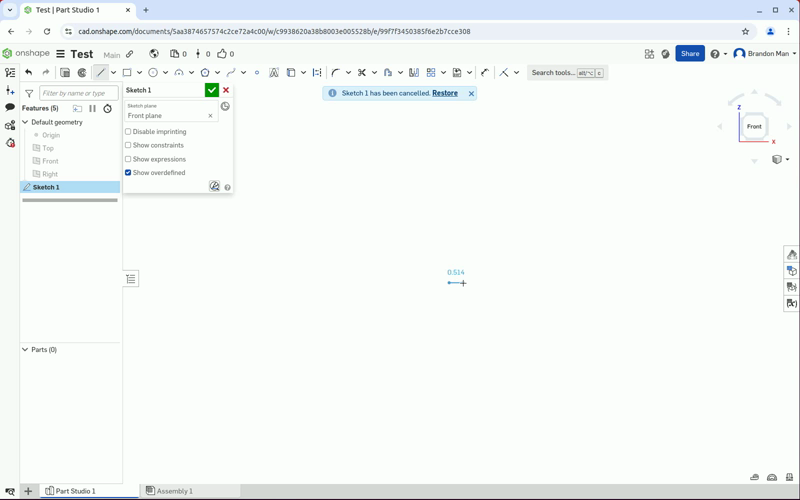
scroll(6)
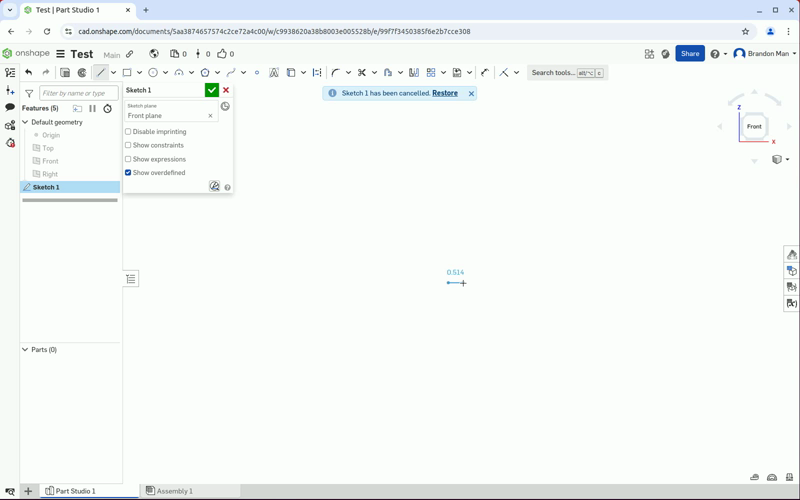
scroll(6)
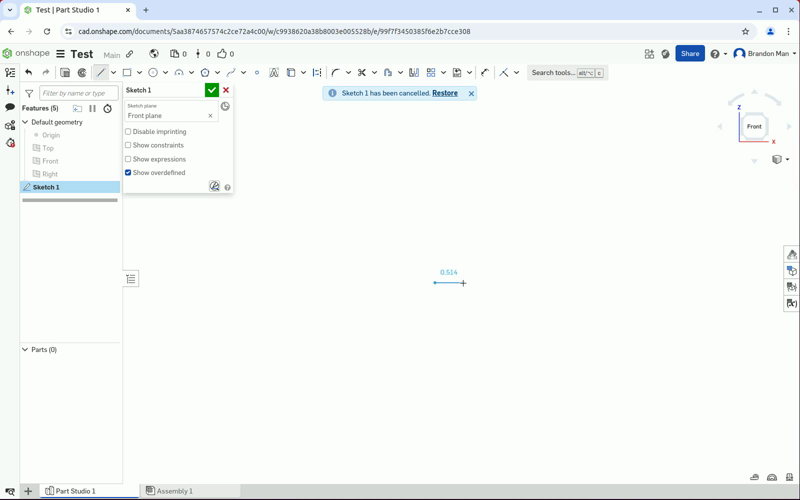
click(463, 282)
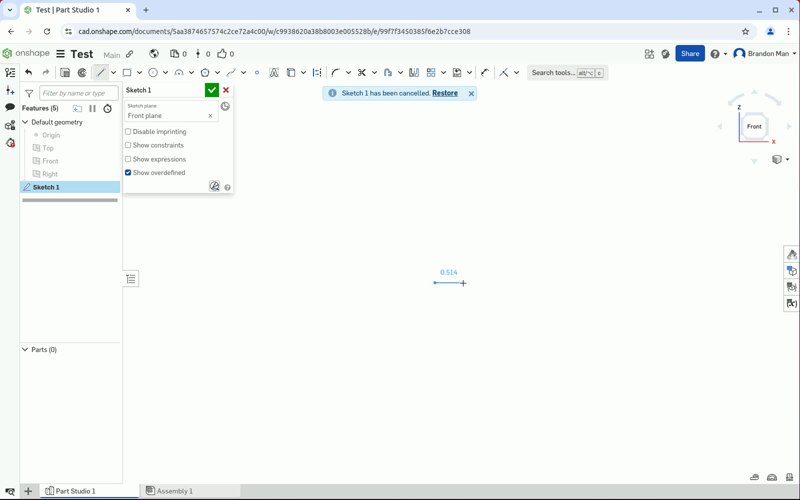
scroll(-6)
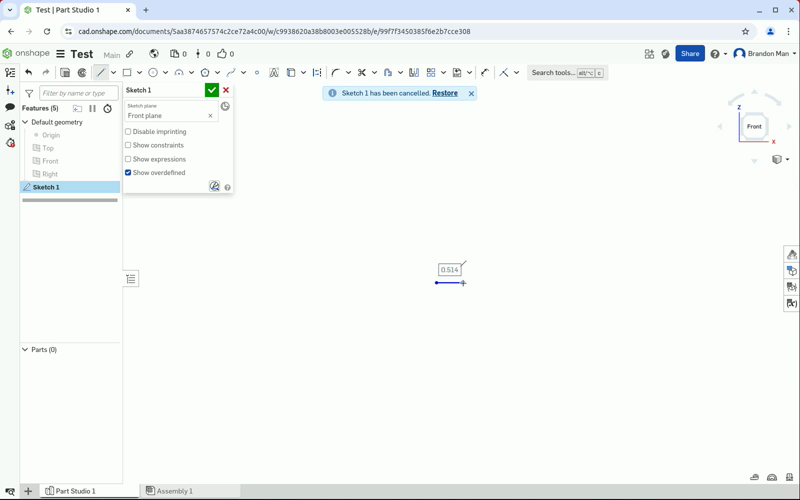
scroll(-6)
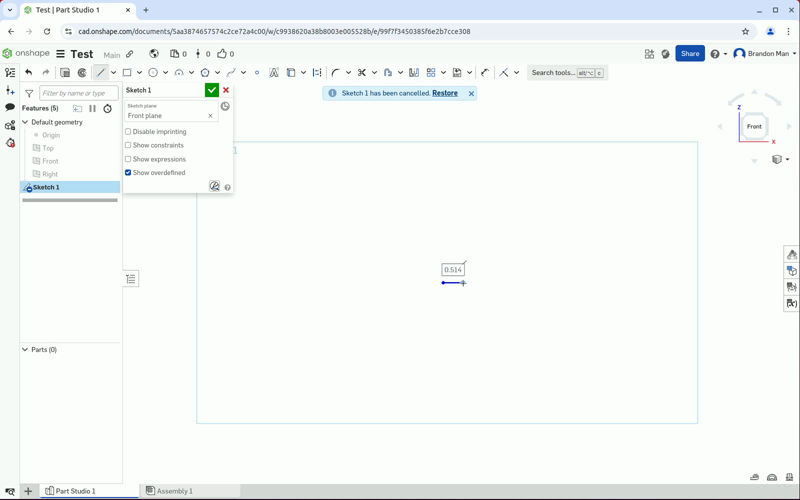
scroll(-6)
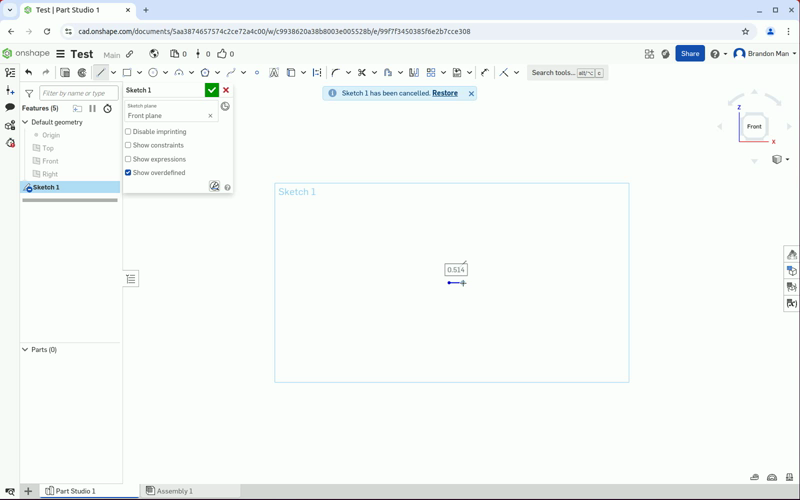
scroll(-6)
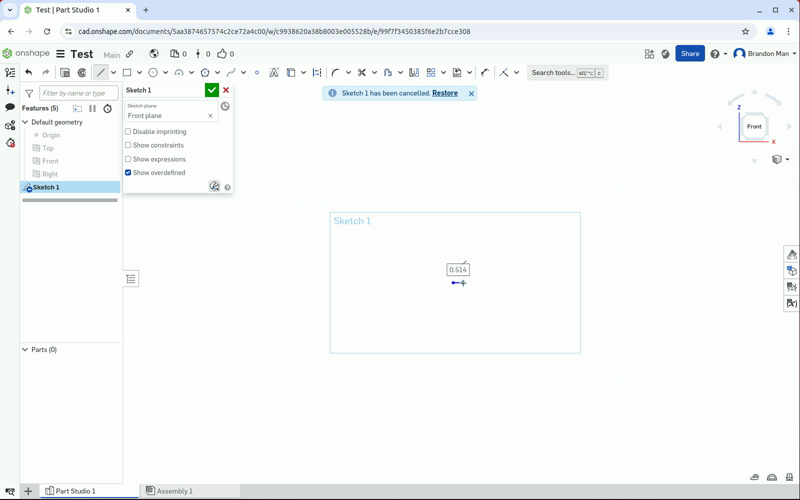
scroll(-6)
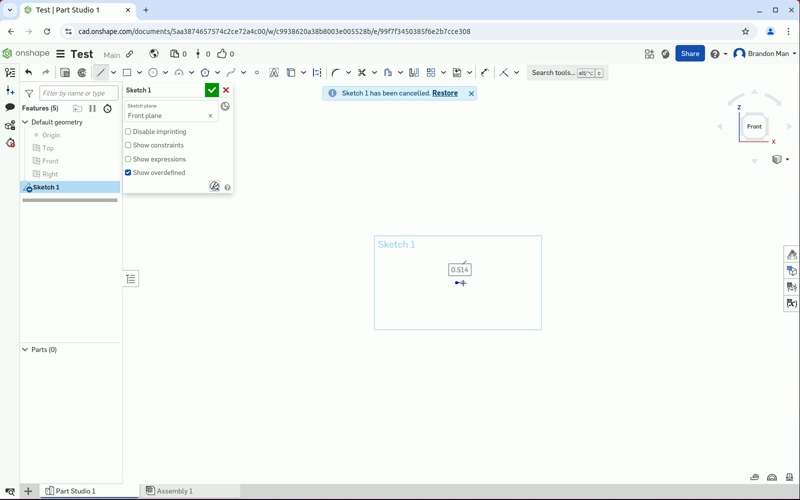
scroll(-6)
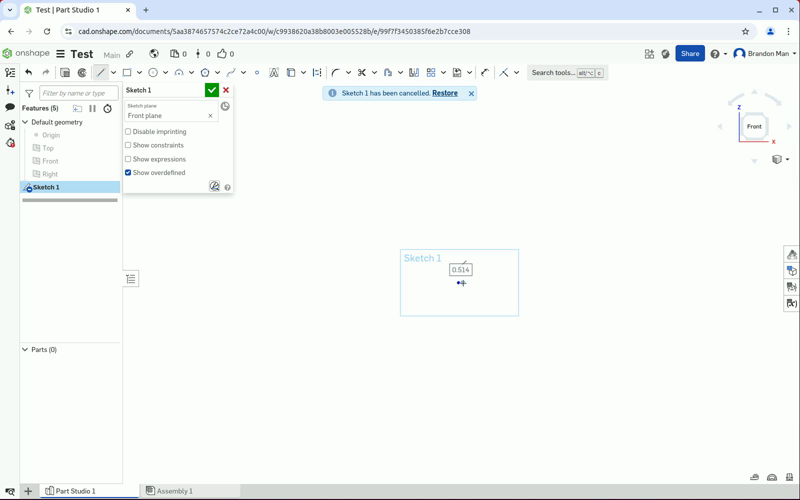
scroll(-6)
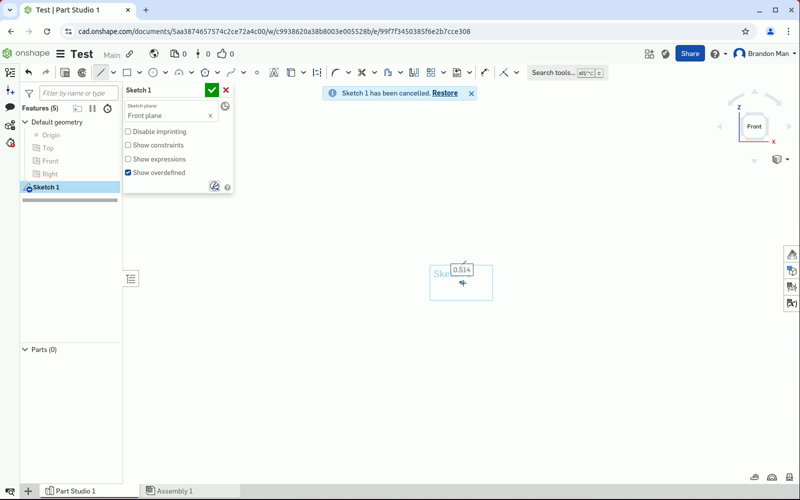
key_up(shift)
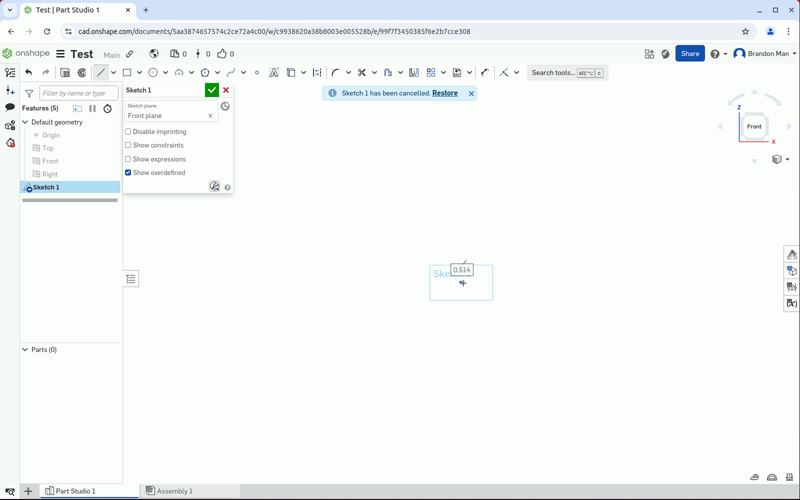
key_down(shift)
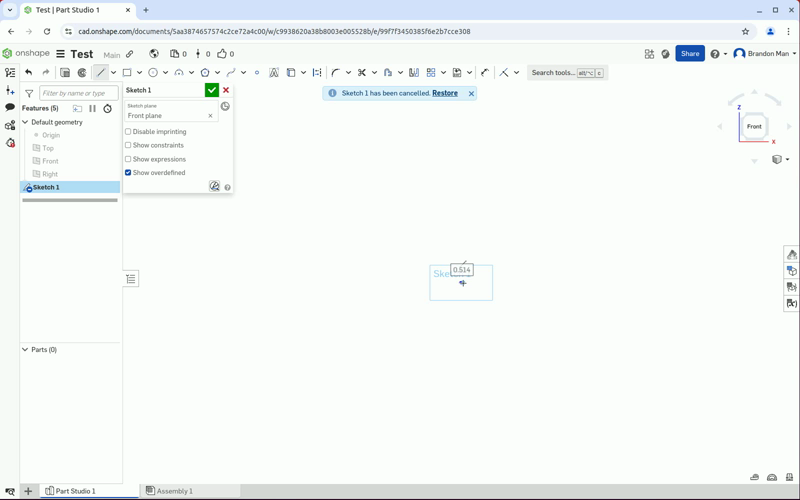
mouse_move(463, 170)
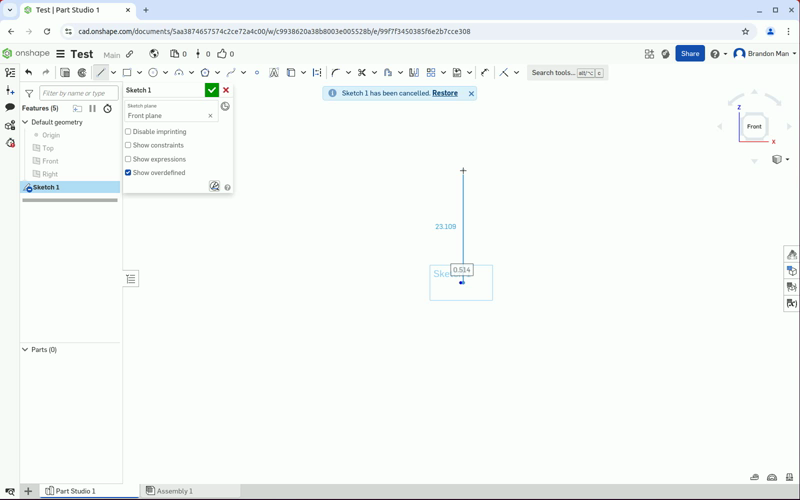
click(463, 170)
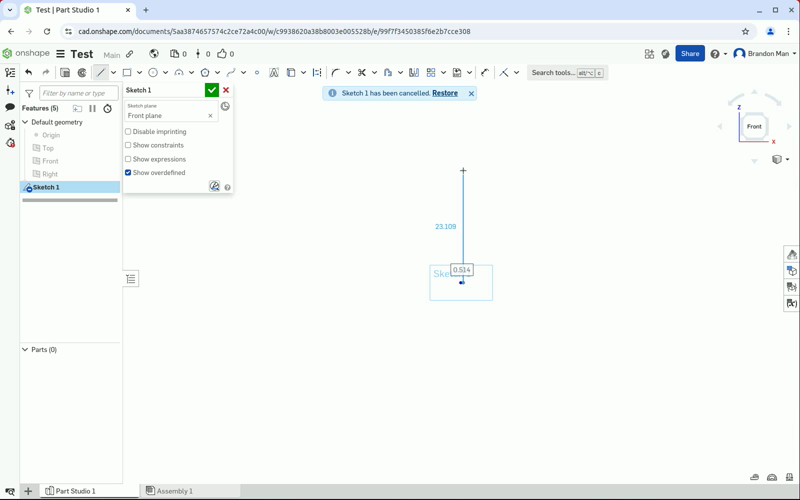
key_up(shift)
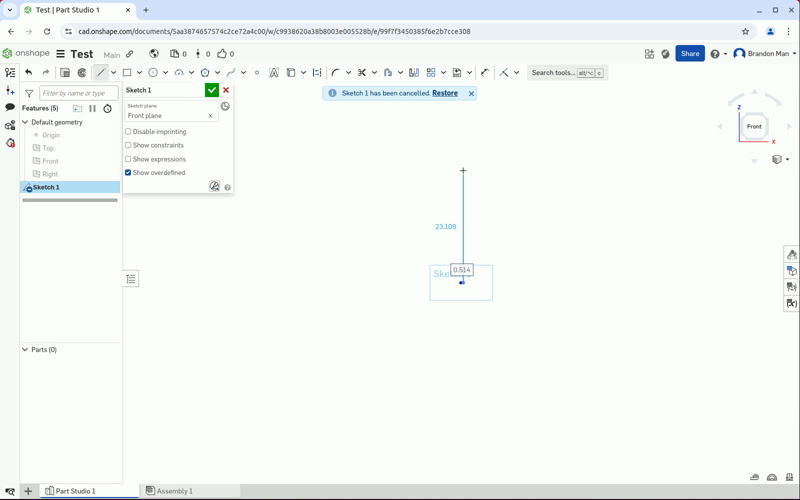
key_down(shift)
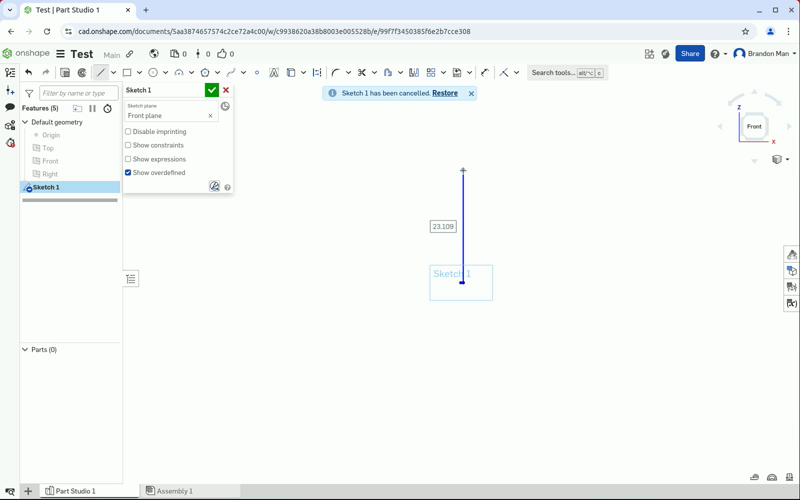
mouse_move(493, 170)
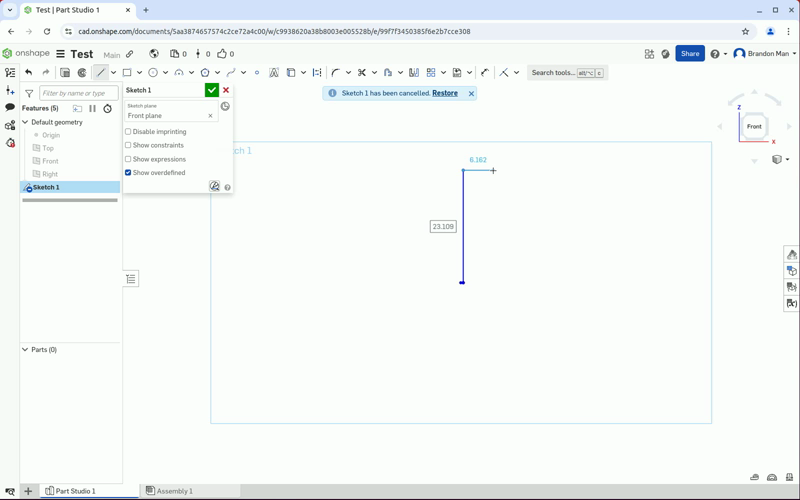
mouse_move(460, 170)
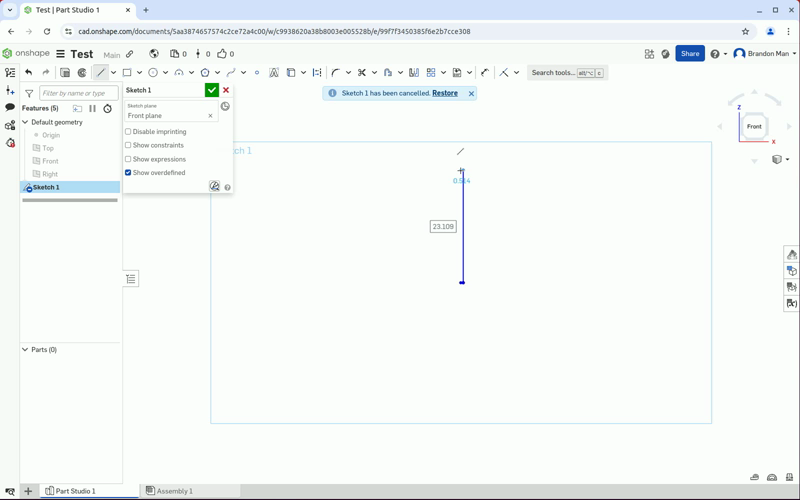
scroll(6)
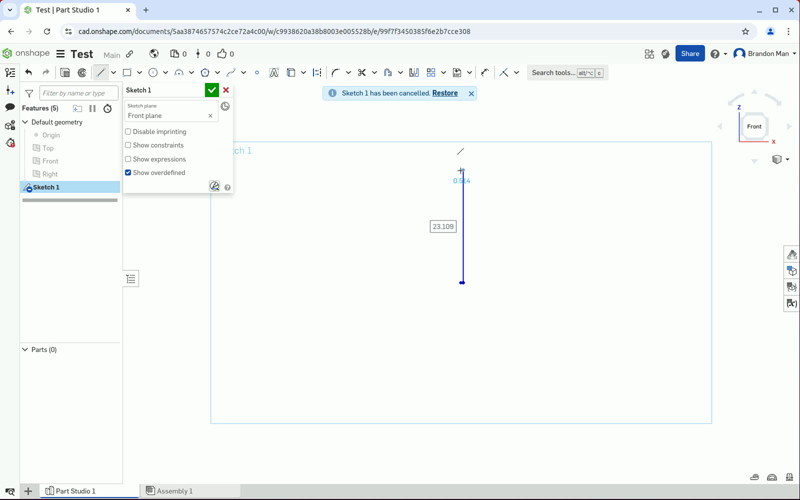
scroll(6)
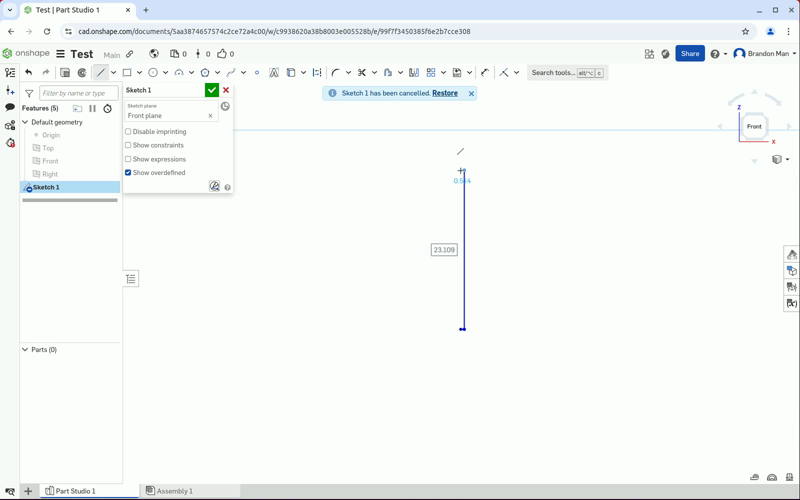
scroll(6)
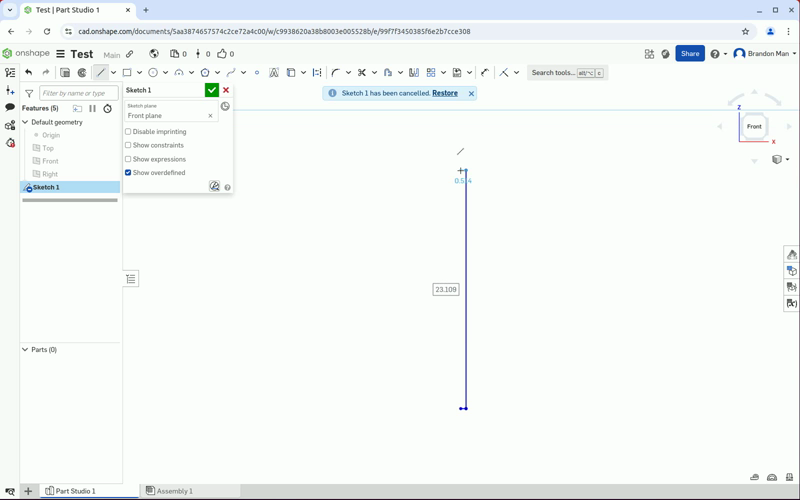
scroll(6)
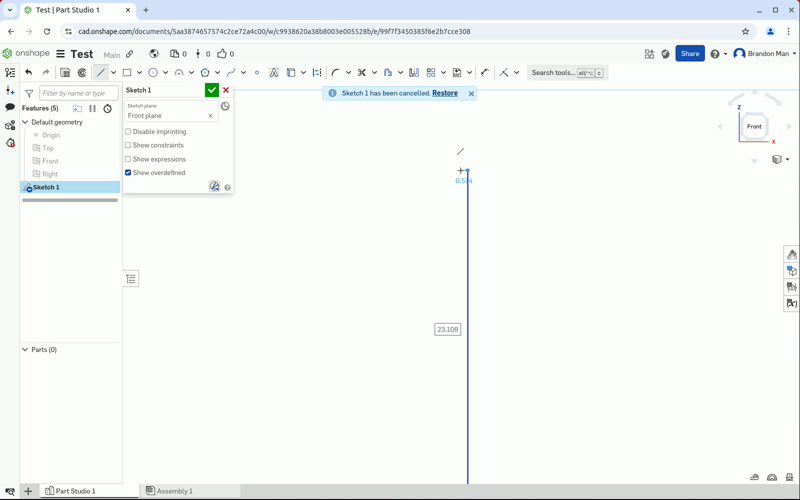
scroll(6)
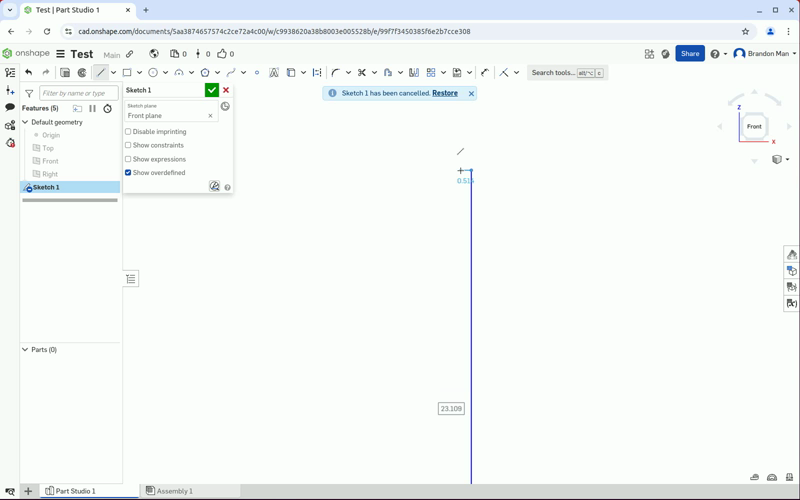
scroll(6)
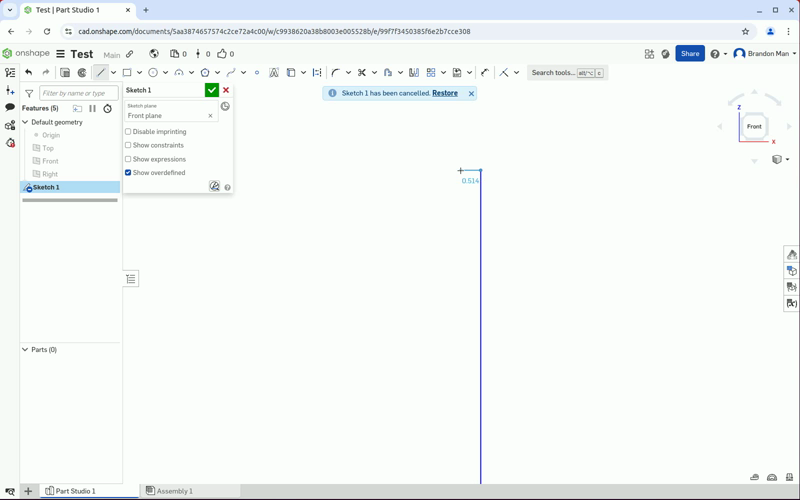
scroll(6)
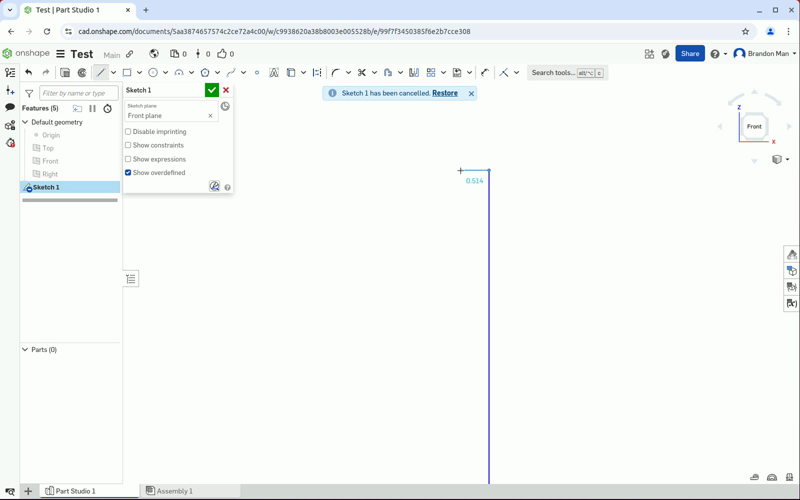
click(460, 170)
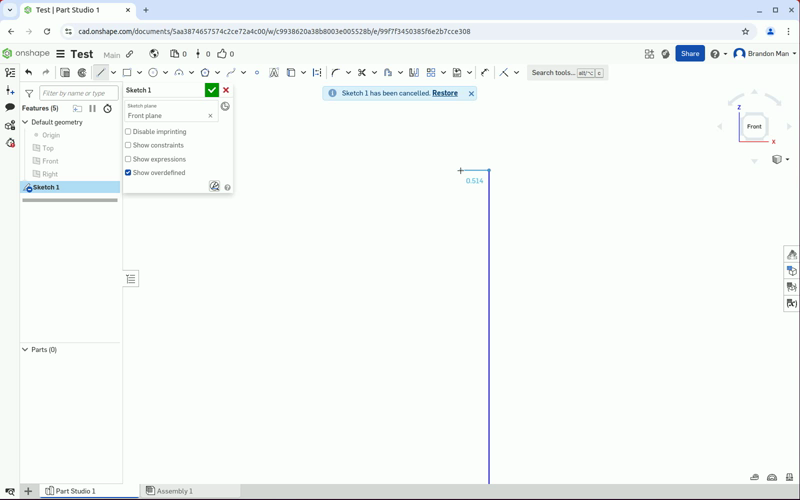
scroll(-6)
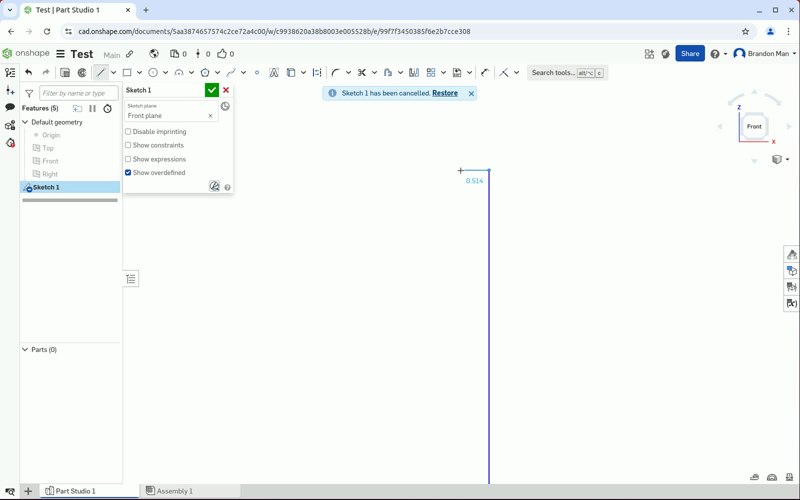
scroll(-6)
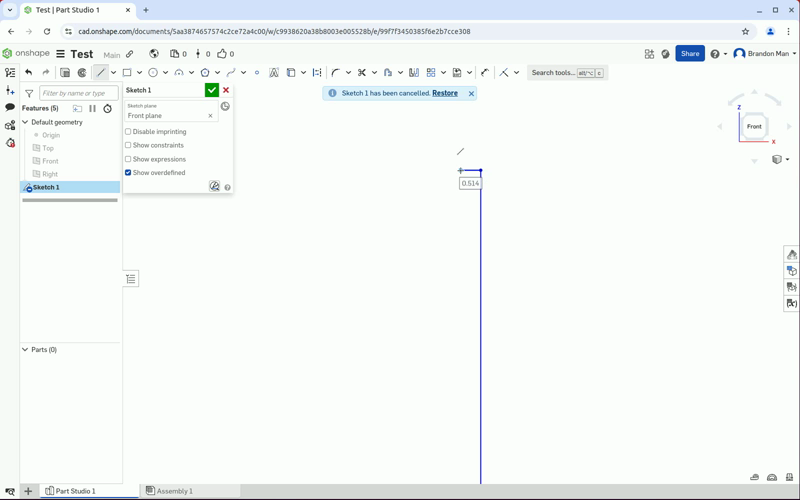
scroll(-6)
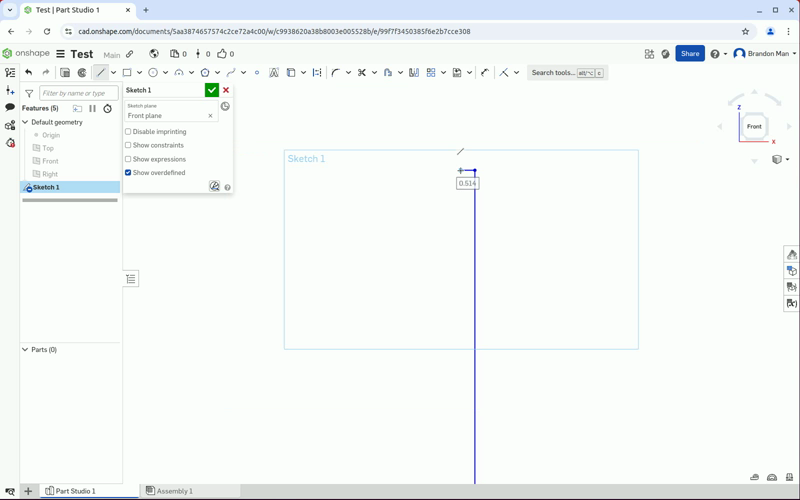
scroll(-6)
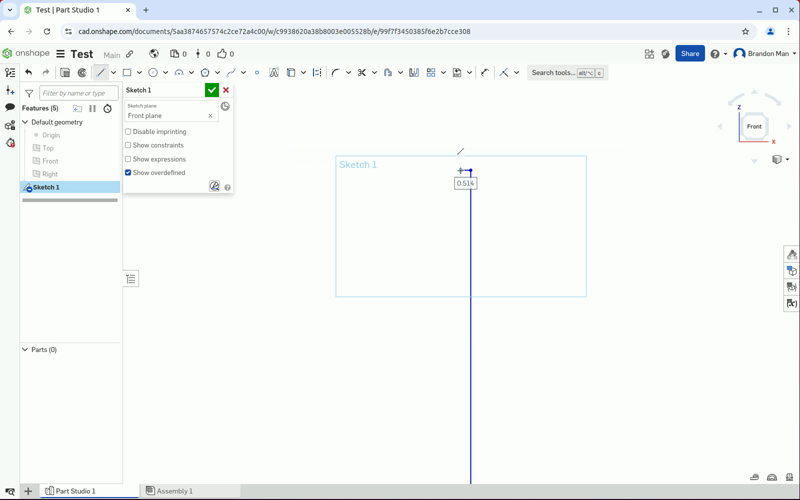
scroll(-6)
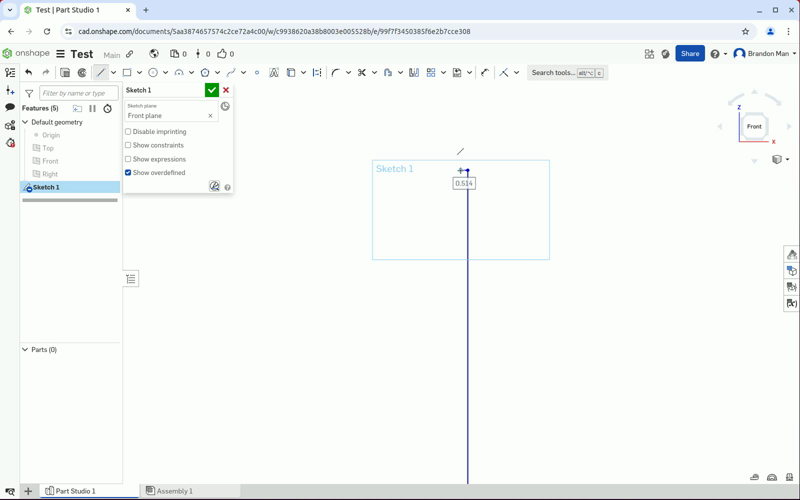
scroll(-6)
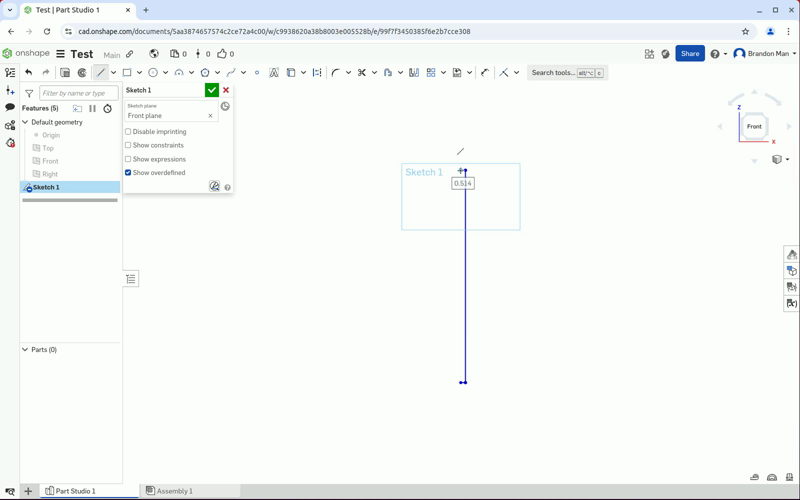
scroll(-6)
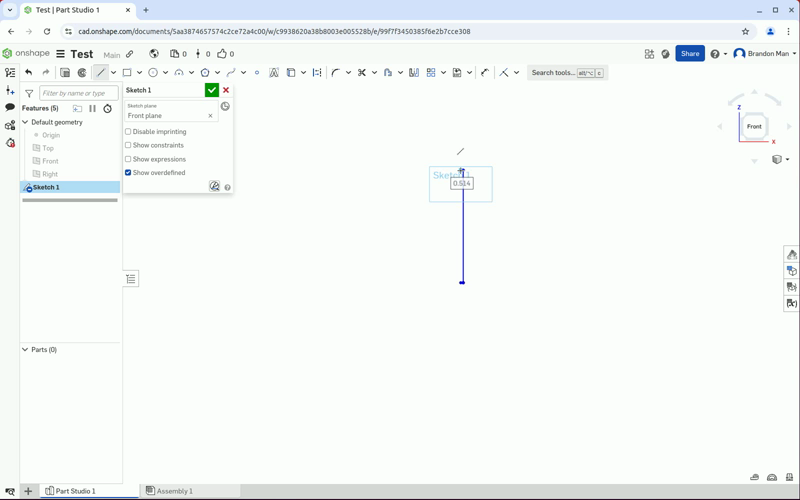
key_up(shift)
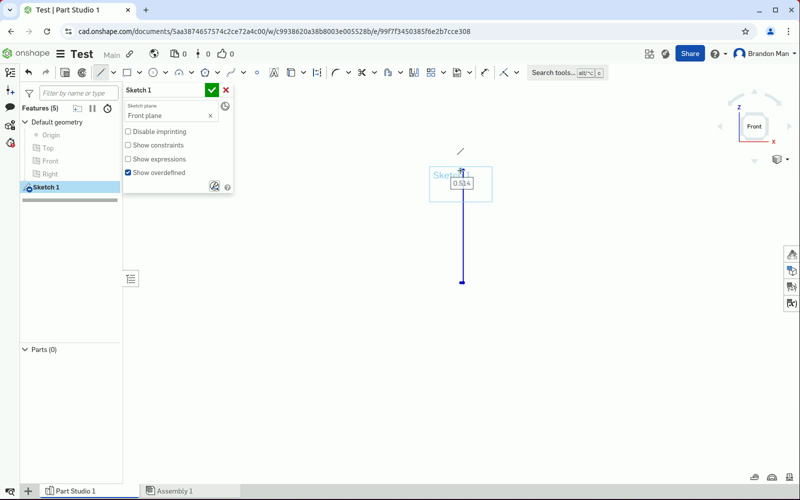
key_down(shift)
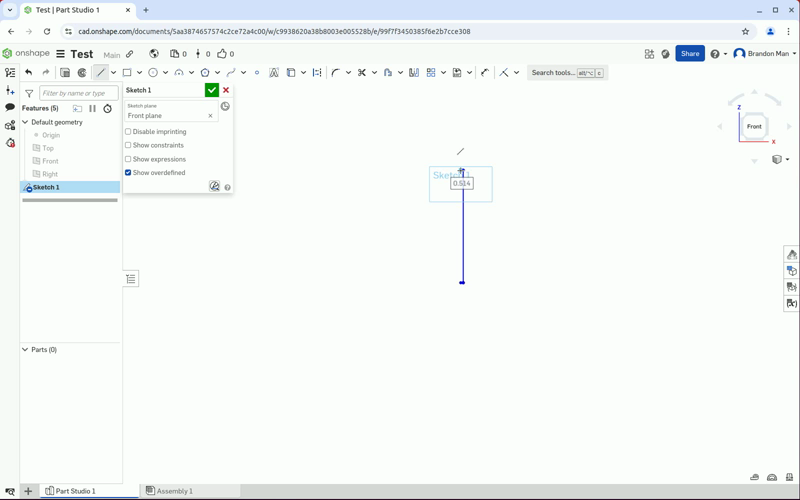
mouse_move(460, 282)
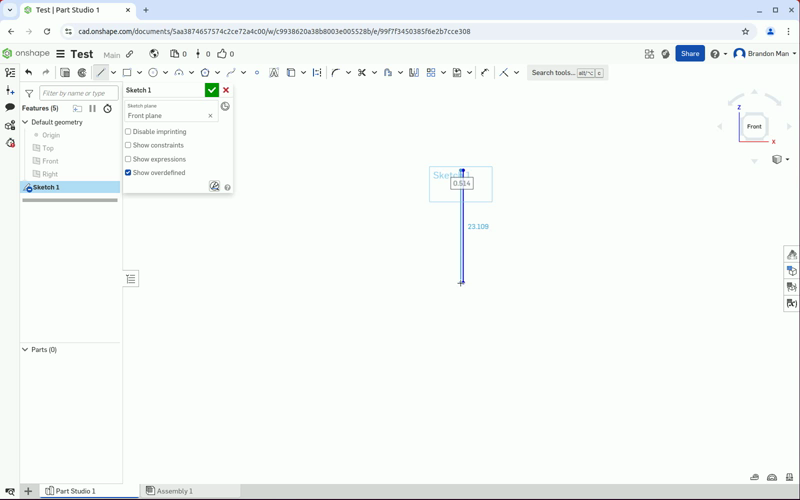
scroll(6)
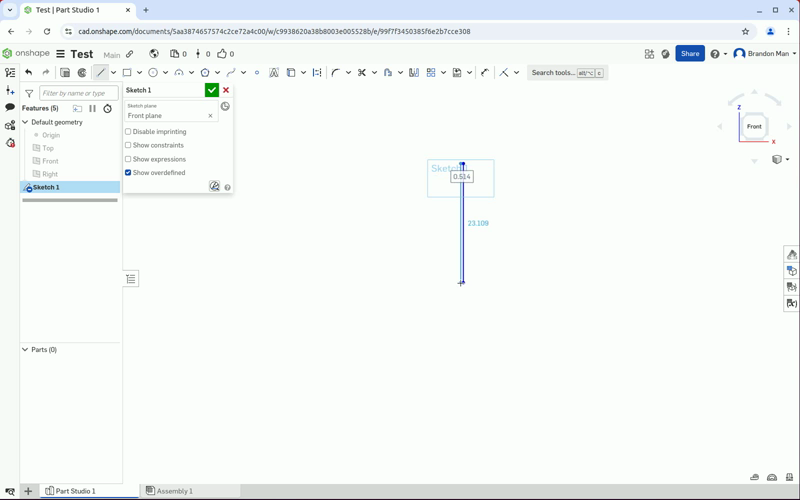
scroll(6)
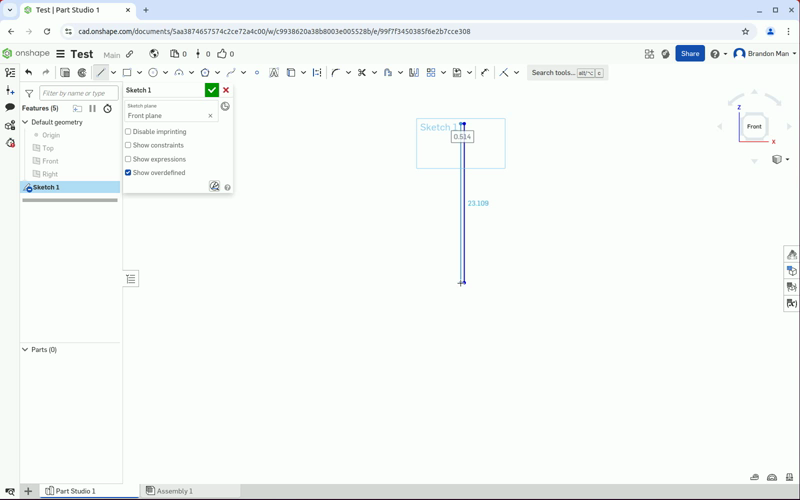
scroll(6)
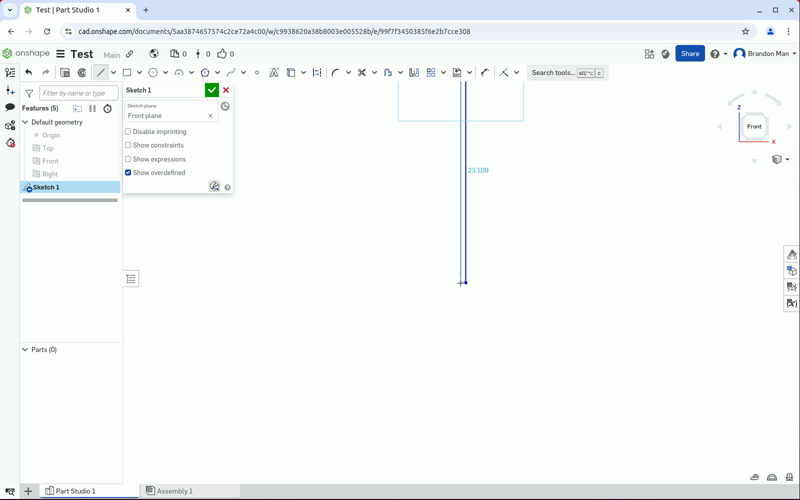
scroll(6)
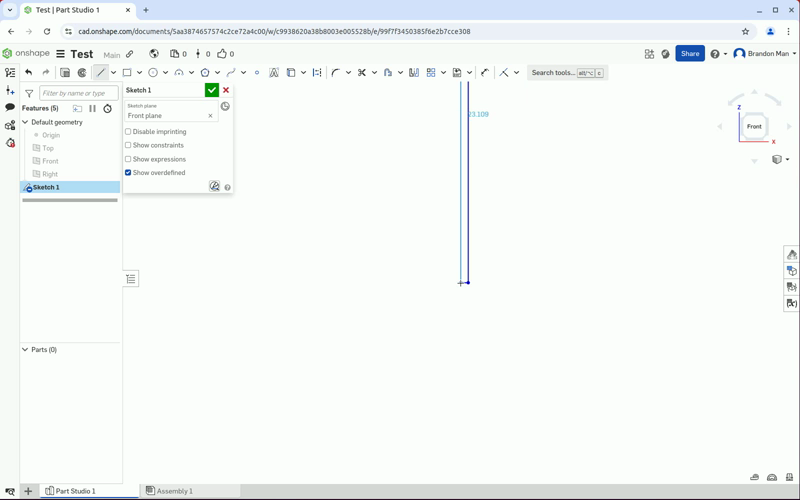
scroll(6)
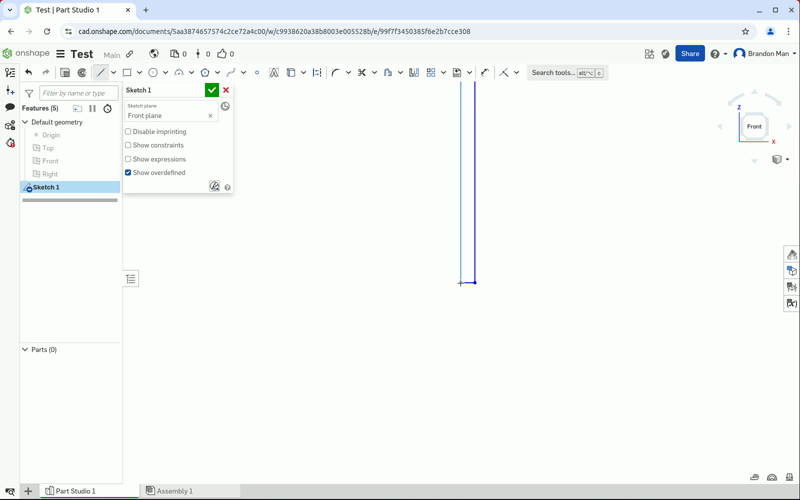
scroll(6)
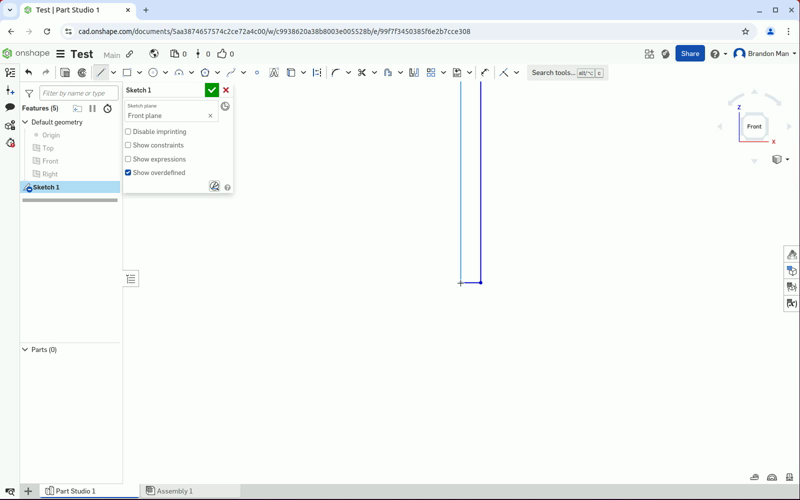
scroll(6)
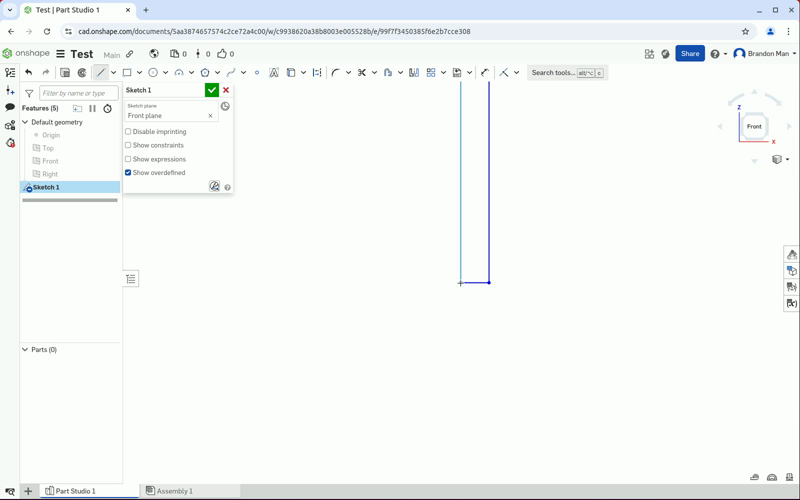
key_up(shift)
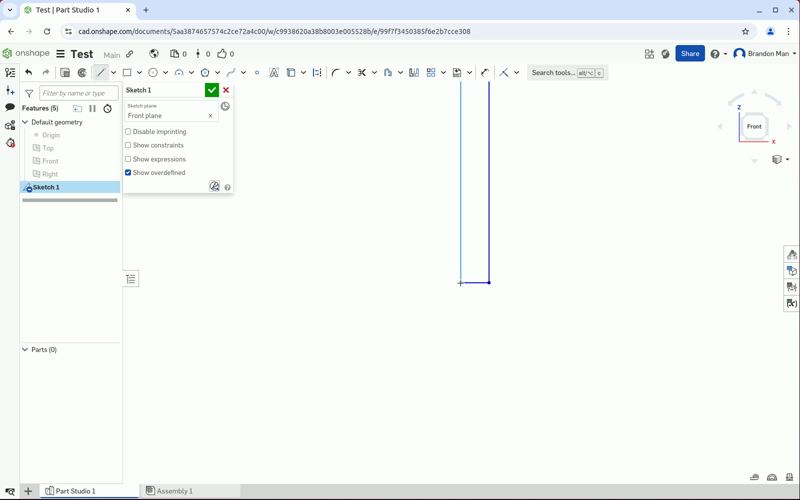
click(460, 282)
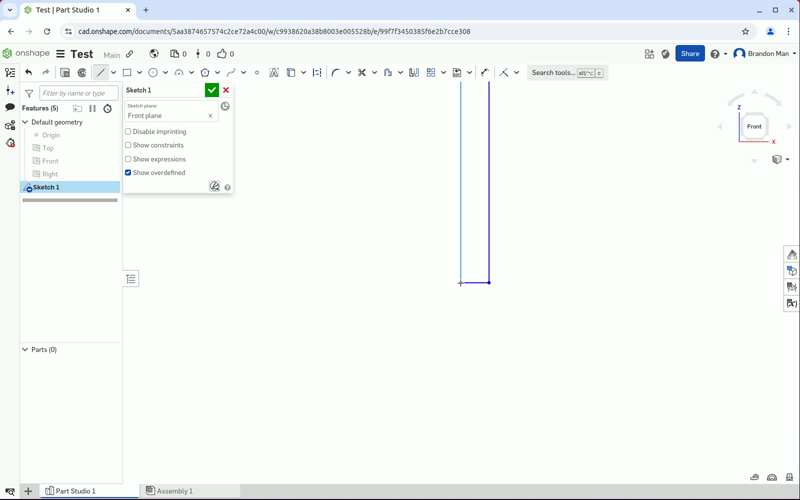
scroll(-6)
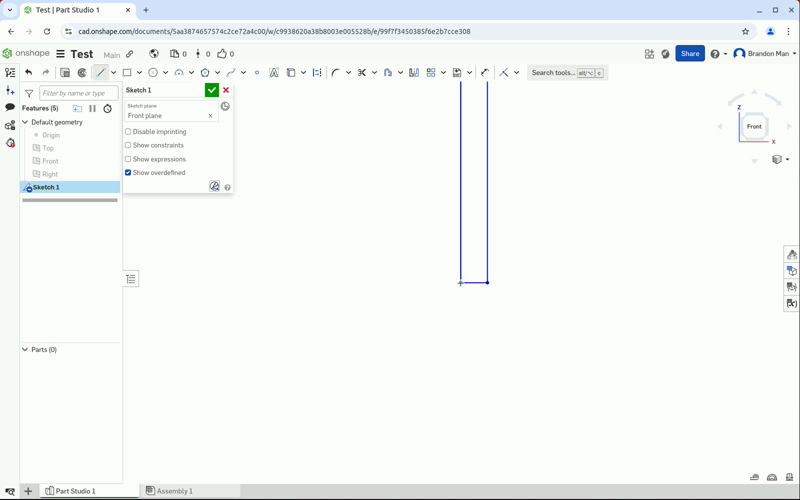
scroll(-6)
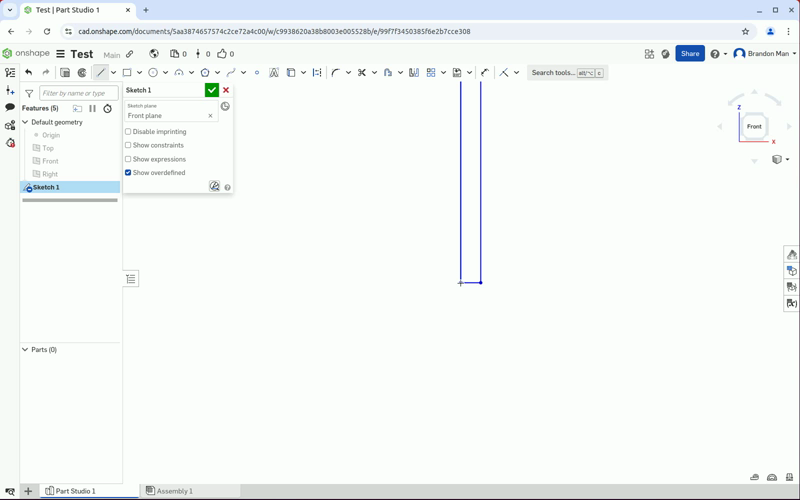
scroll(-6)
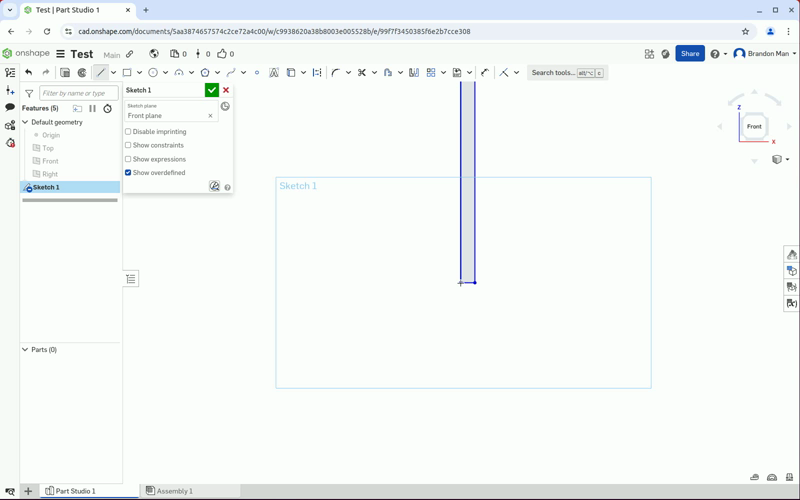
scroll(-6)
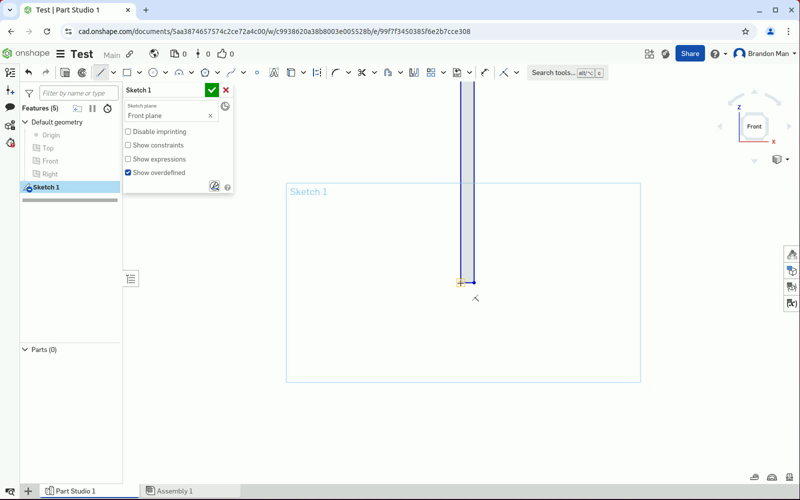
scroll(-6)
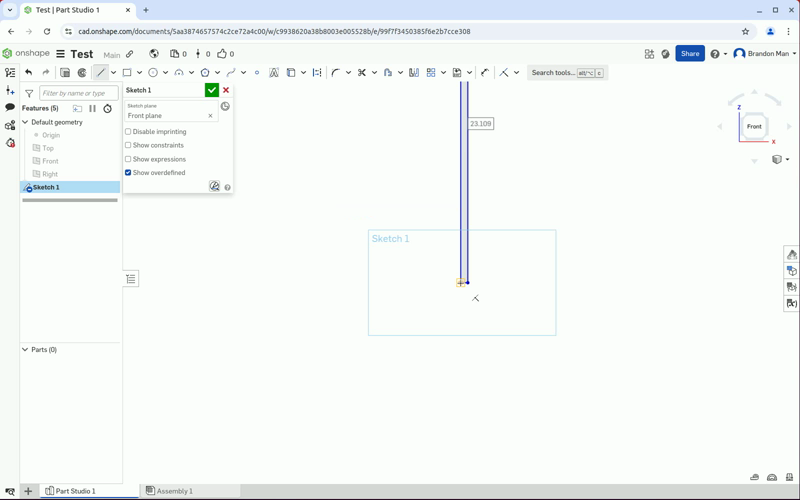
scroll(-6)
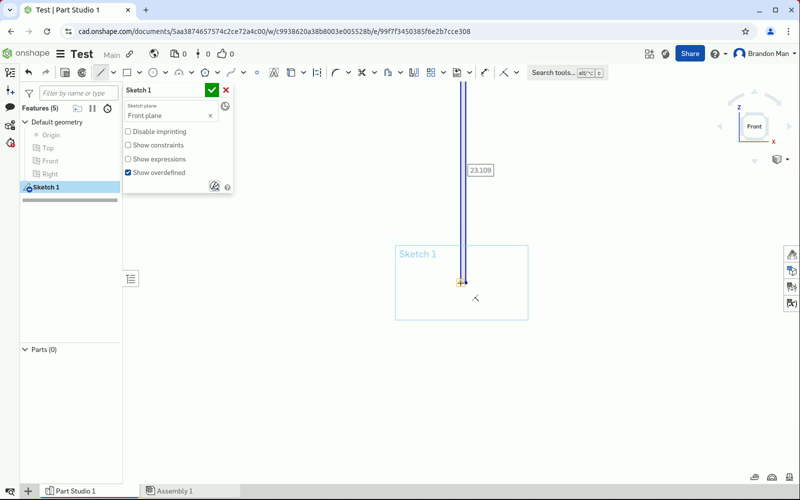
scroll(-6)
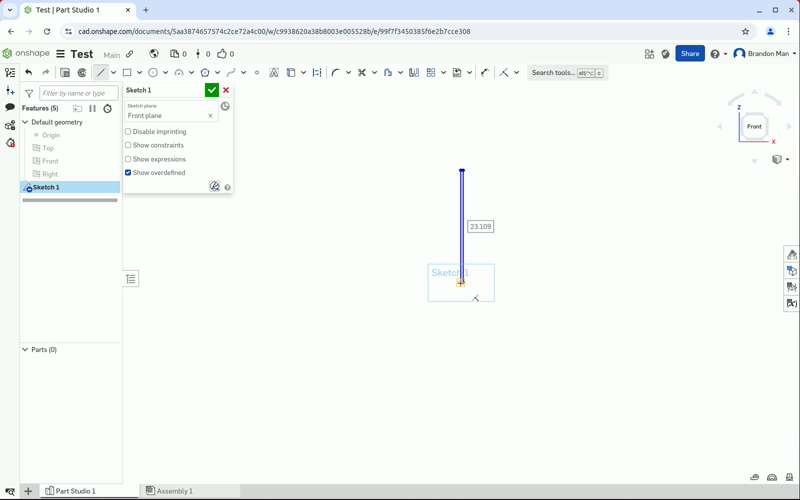
key(esc)
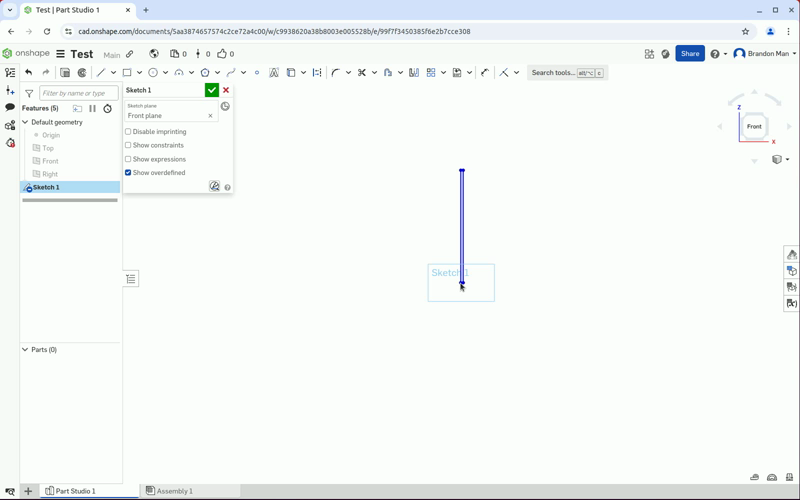
mouse_move(461, 232)
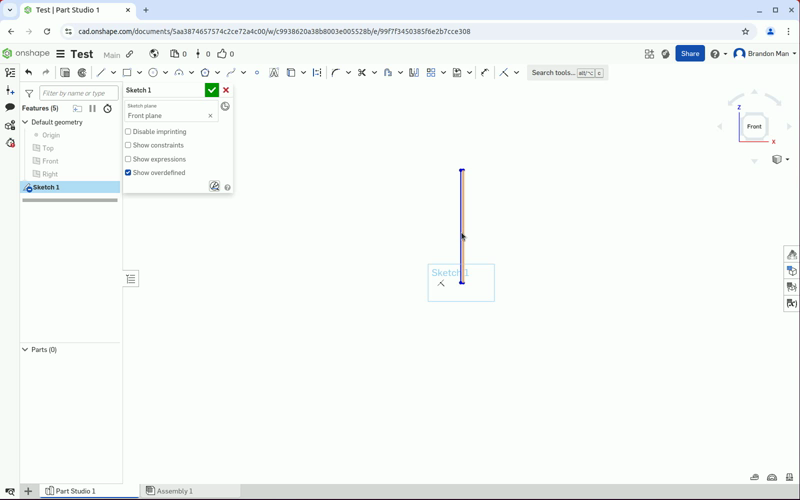
scroll(6)
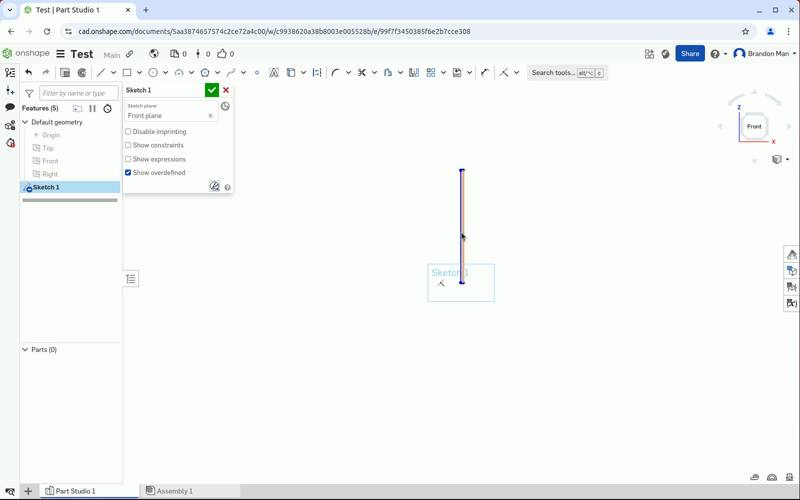
scroll(6)
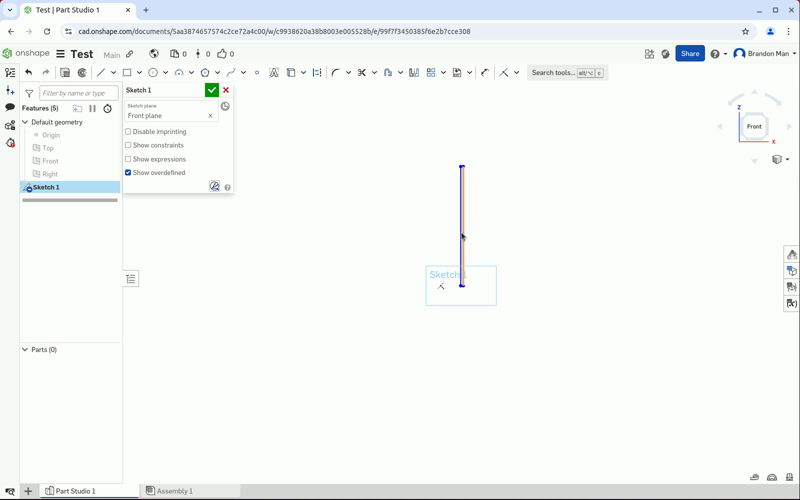
scroll(6)
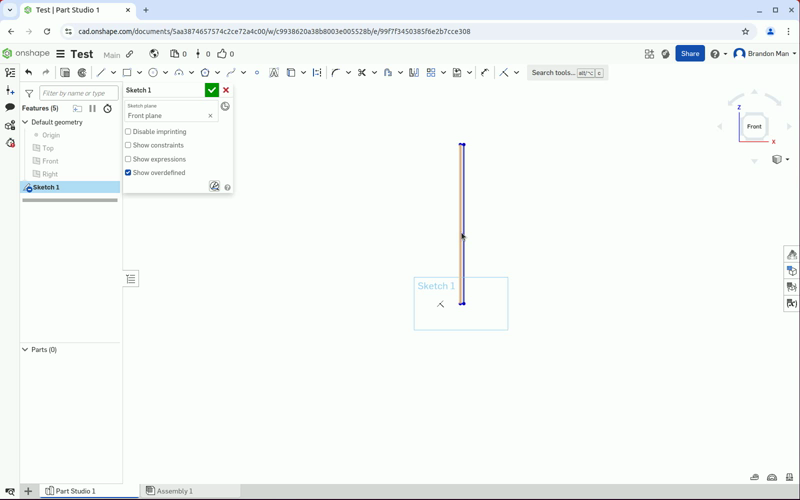
scroll(6)
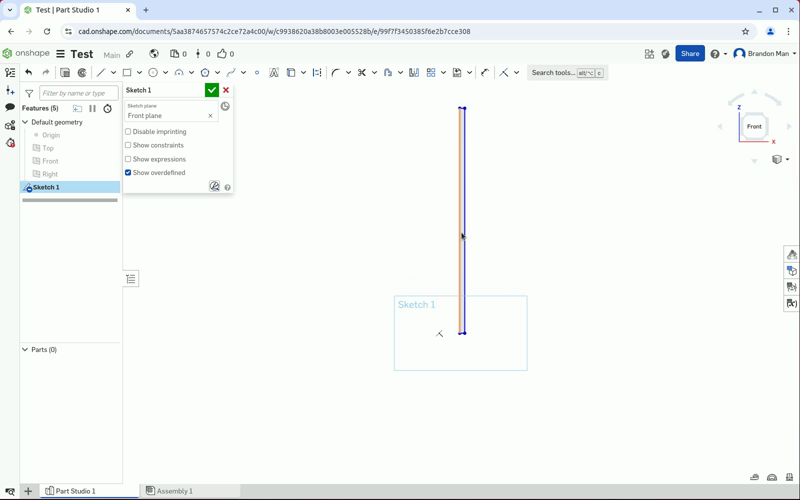
scroll(6)
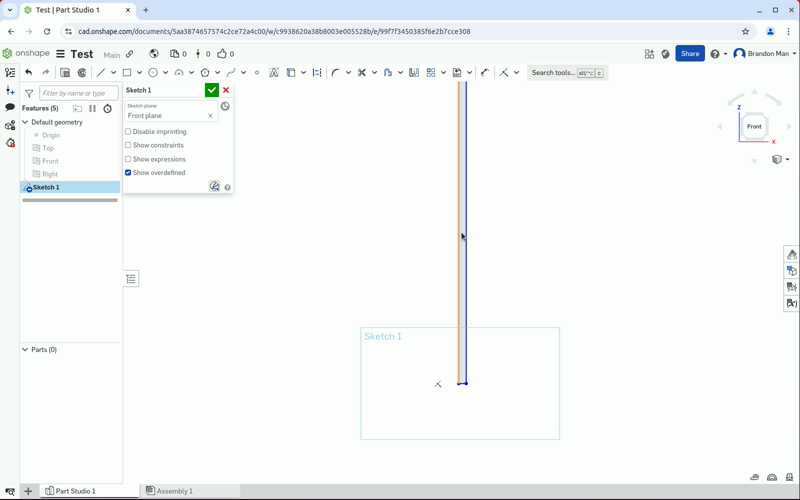
scroll(6)
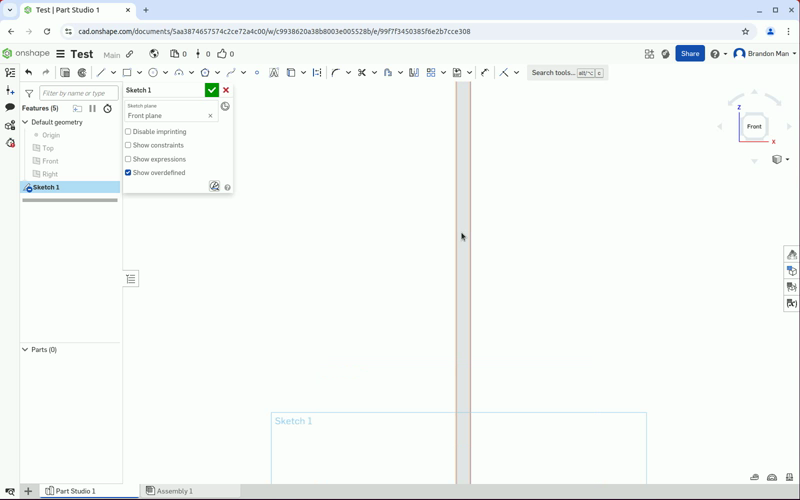
scroll(6)
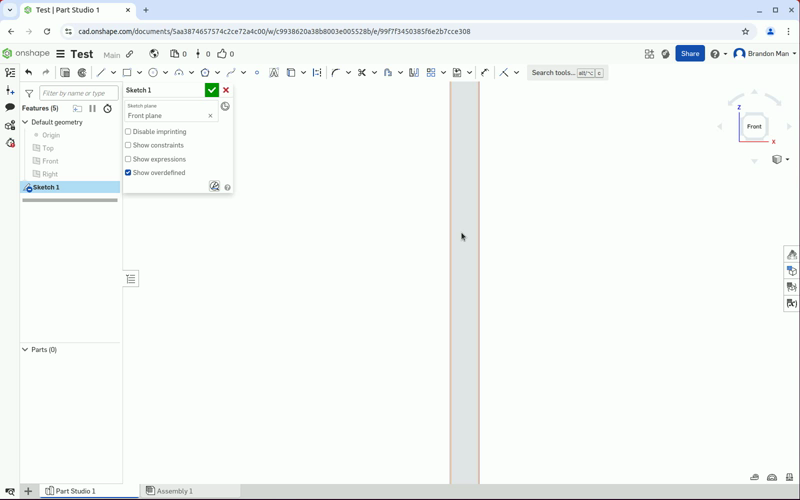
click(461, 232)
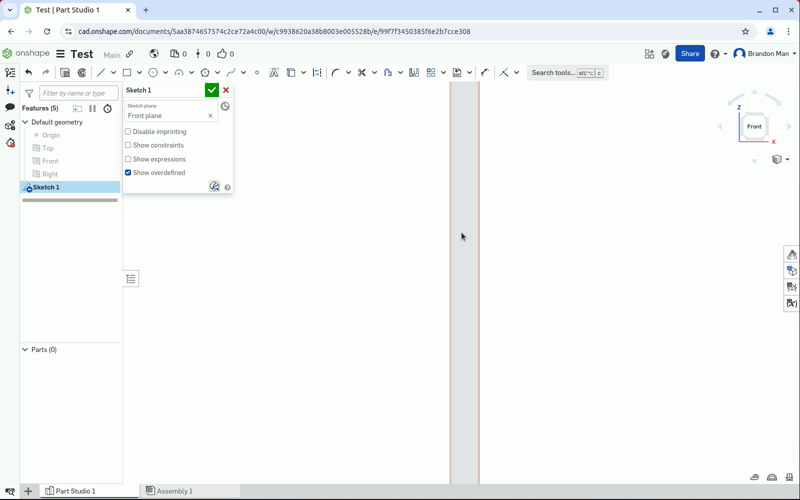
scroll(-6)
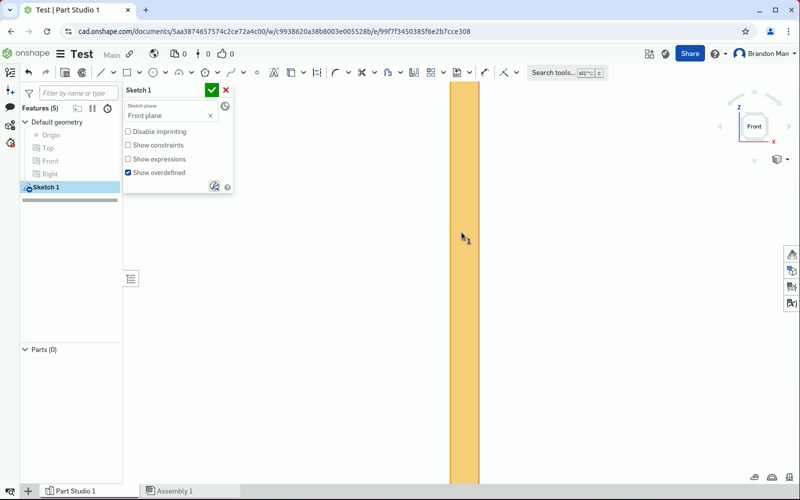
scroll(-6)
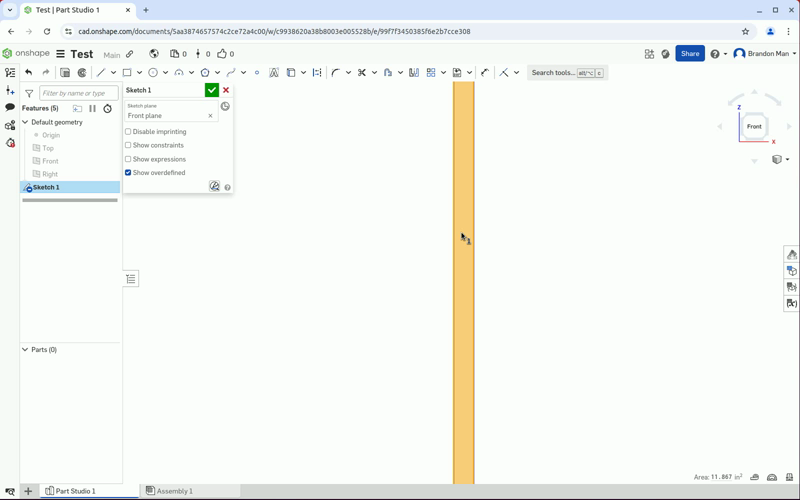
scroll(-6)
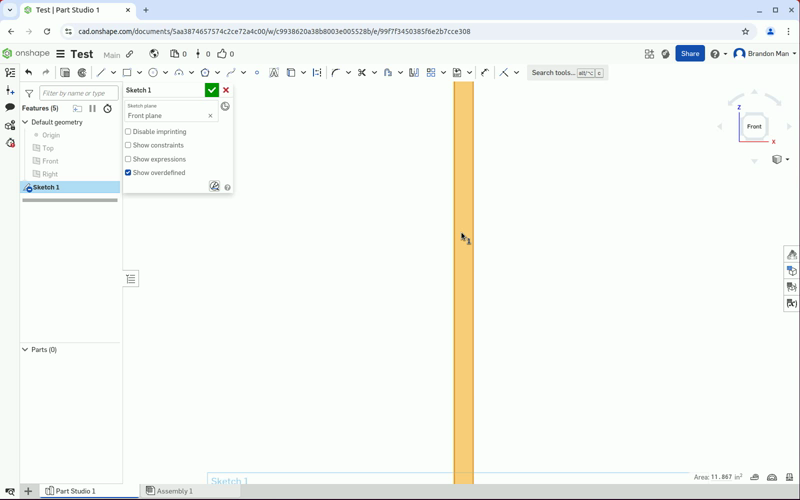
scroll(-6)
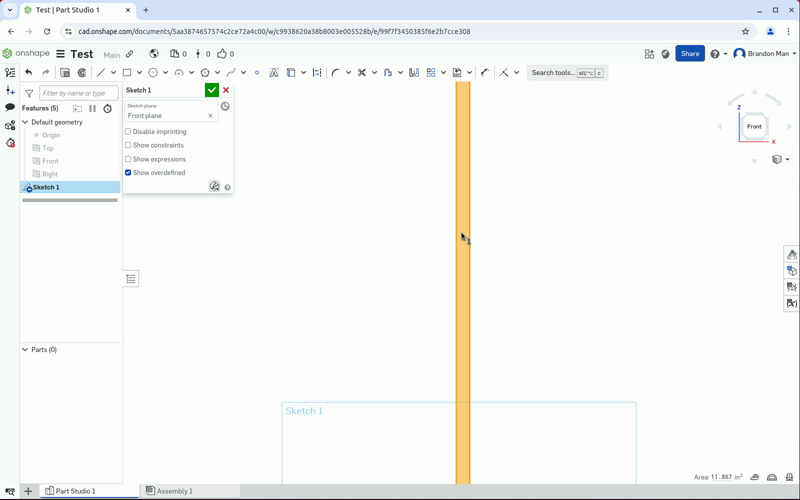
scroll(-6)
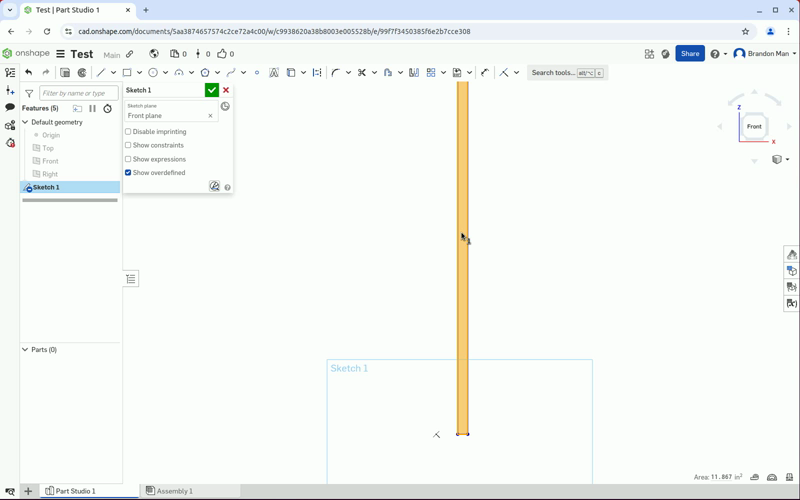
scroll(-6)
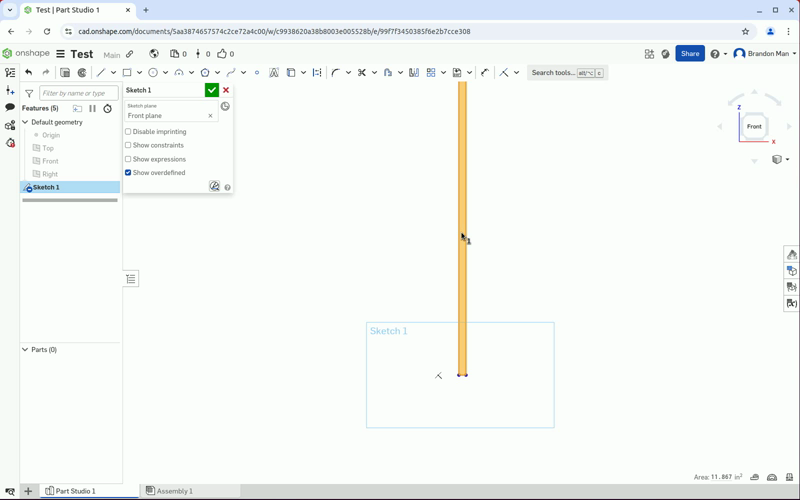
scroll(-6)
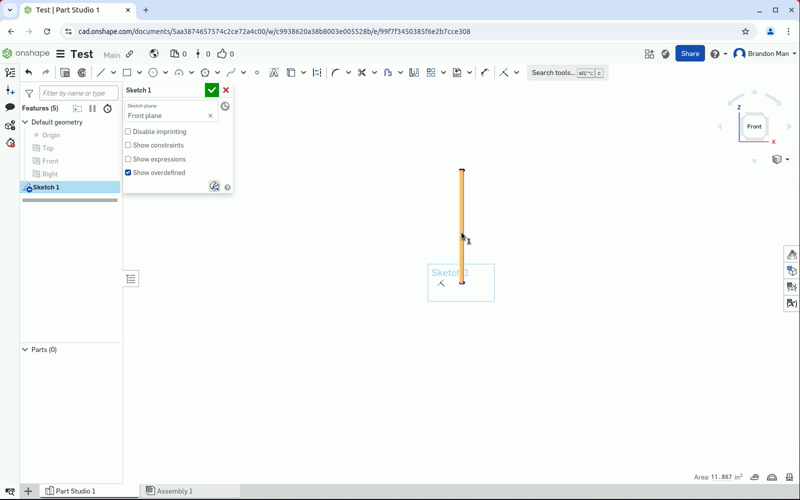
mouse_move(73, 352)
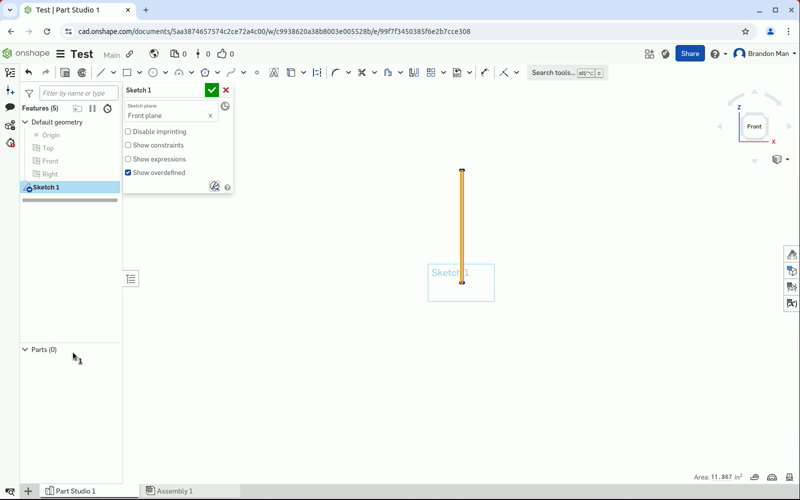
key(shift+y)
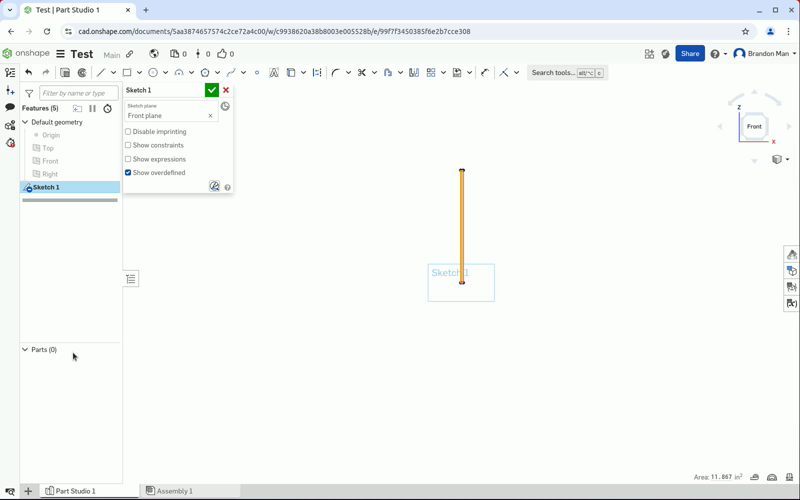
key(shift+e)
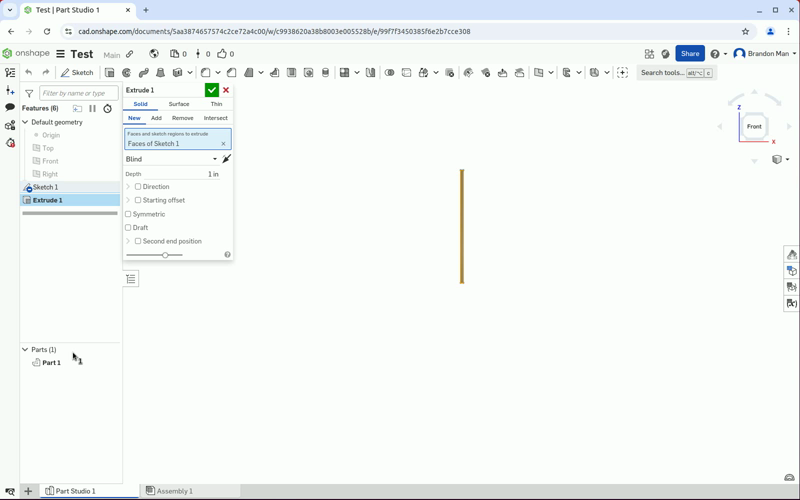
mouse_move(143, 106)
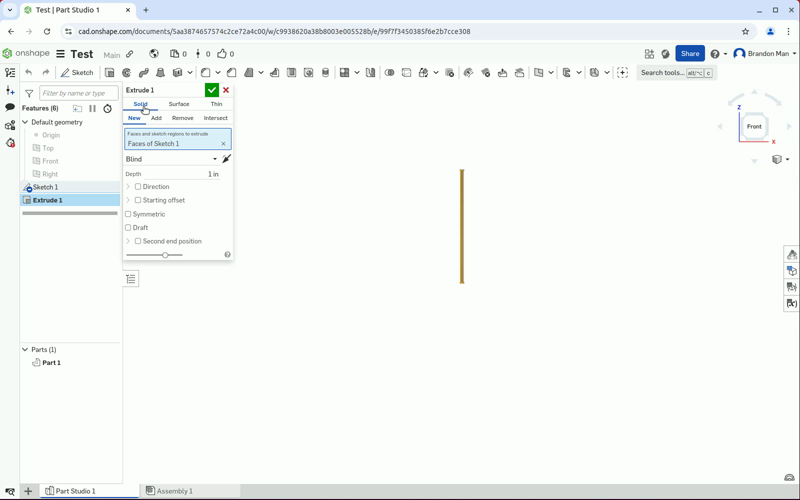
click(143, 106)
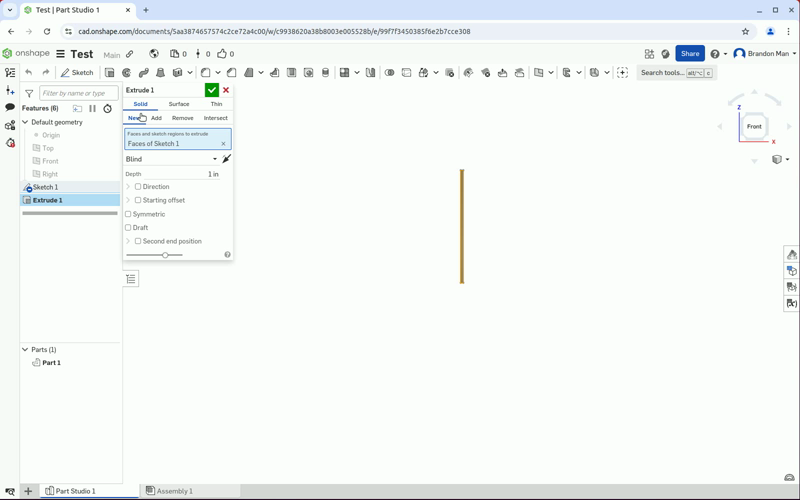
mouse_move(137, 120)
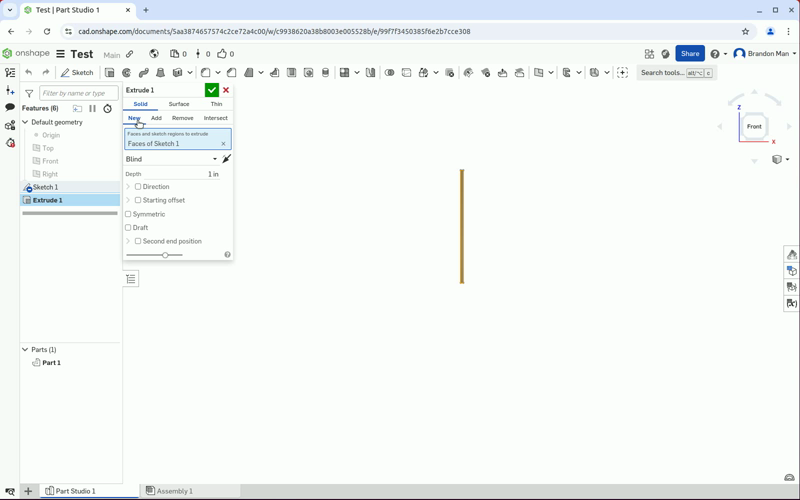
click(137, 120)
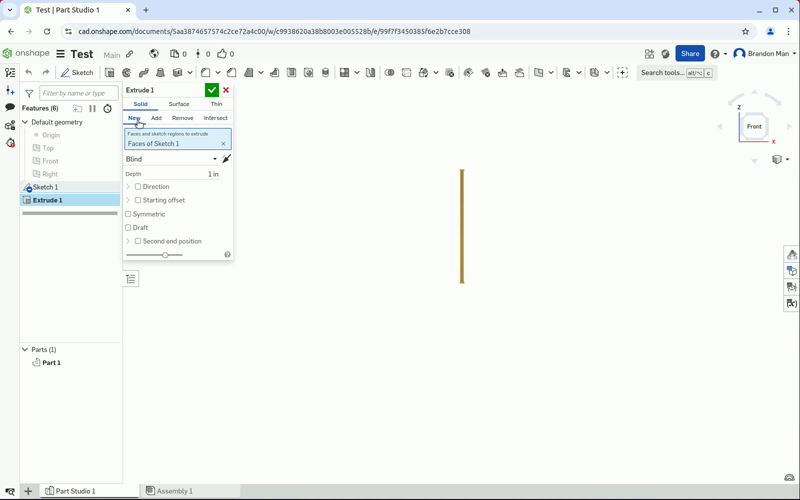
key(tab, 4)
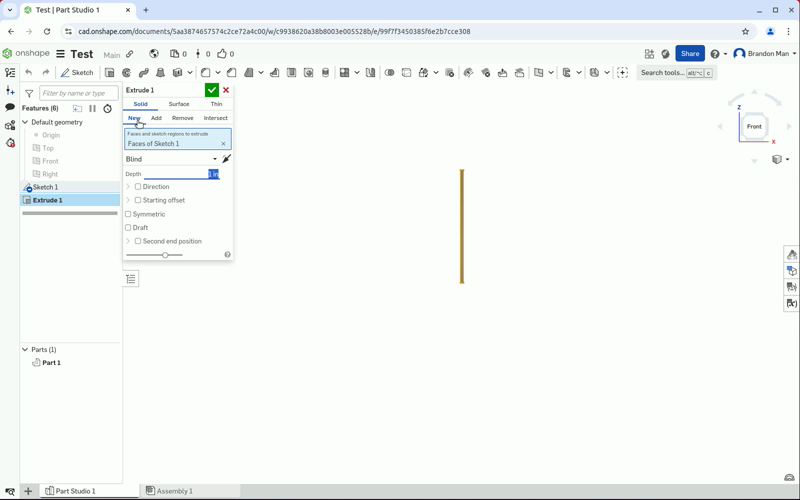
text(0.241)
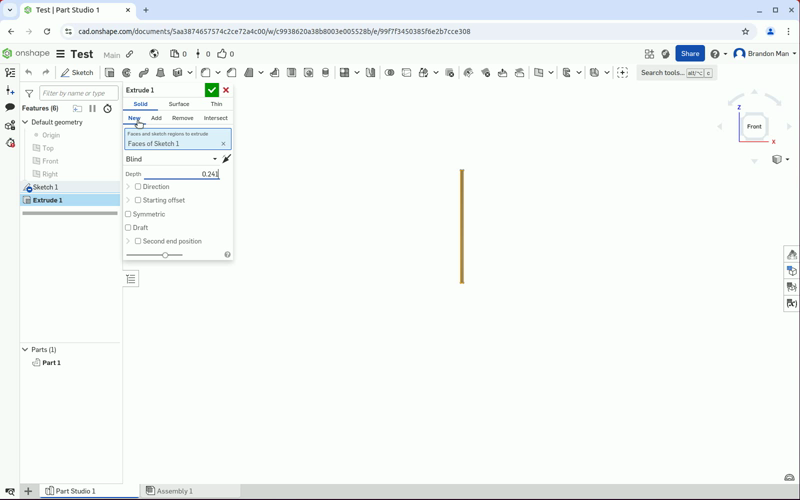
key(enter)
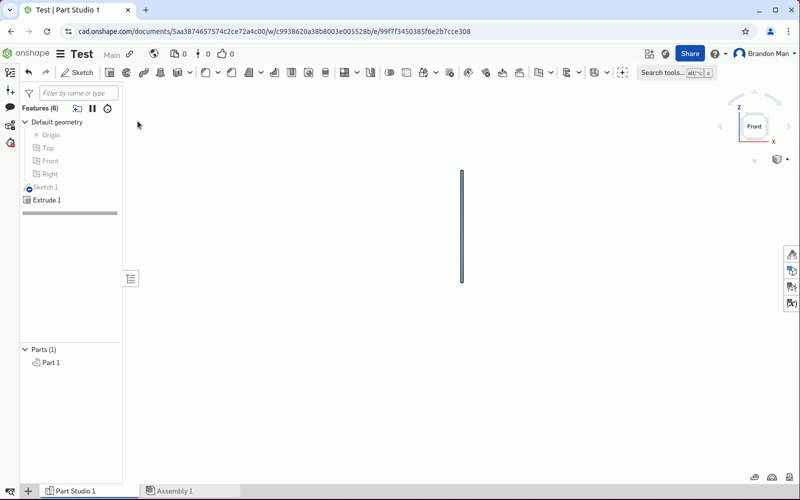
key(shift+h)
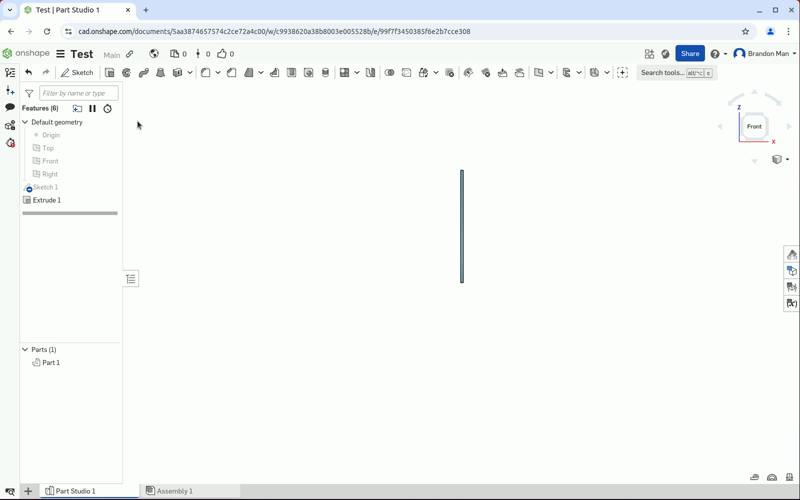
key(shift+h)
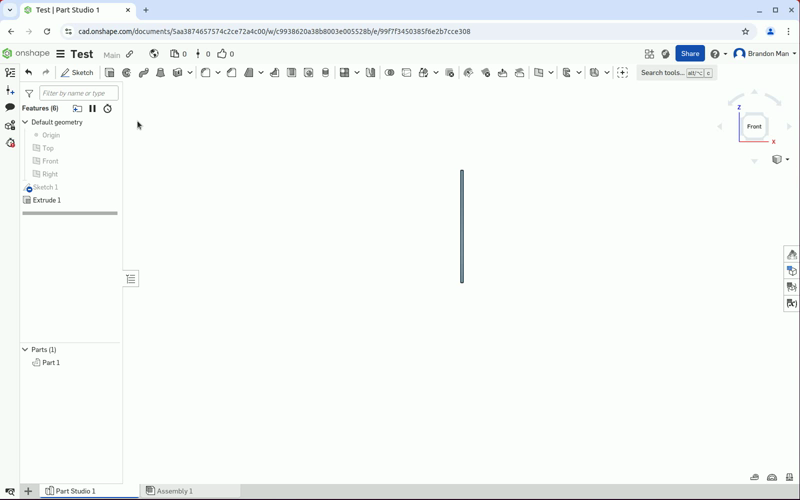
mouse_move(73, 189)
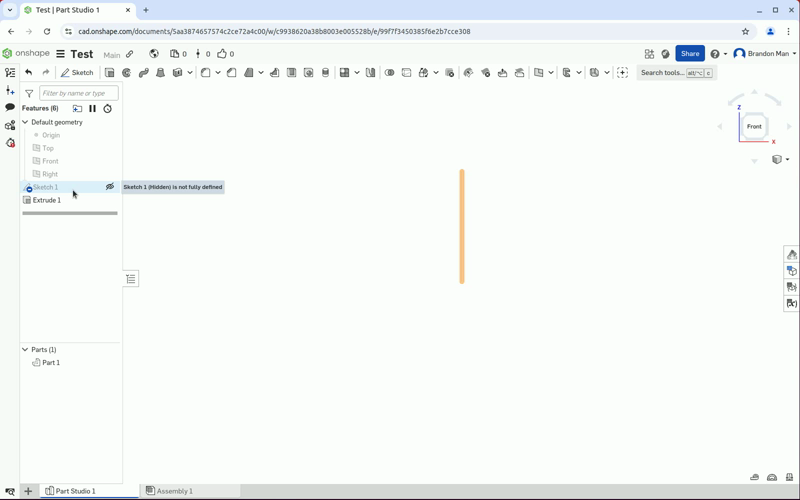
click(73, 189)
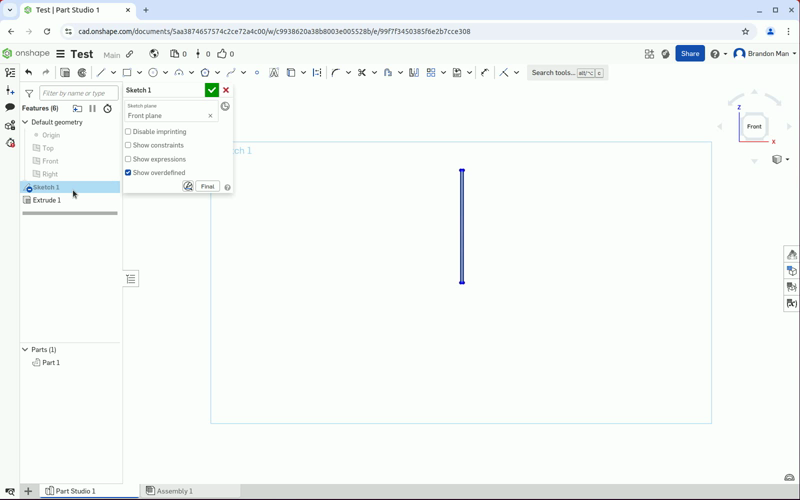
mouse_move(229, 92)
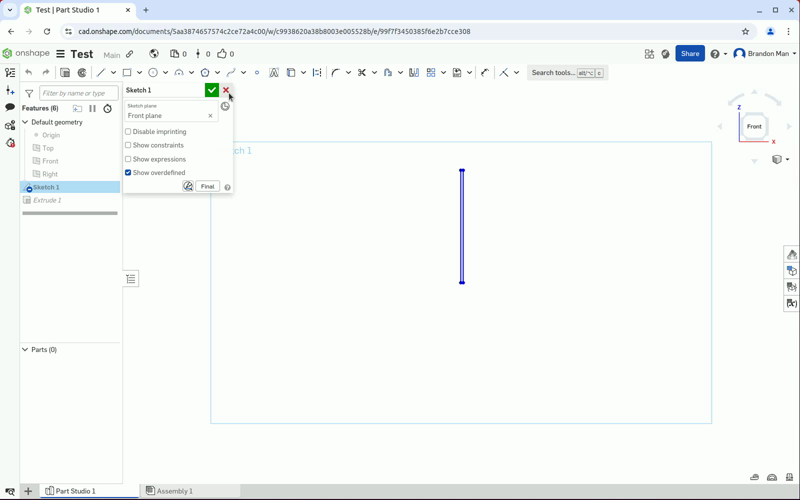
click(229, 92)
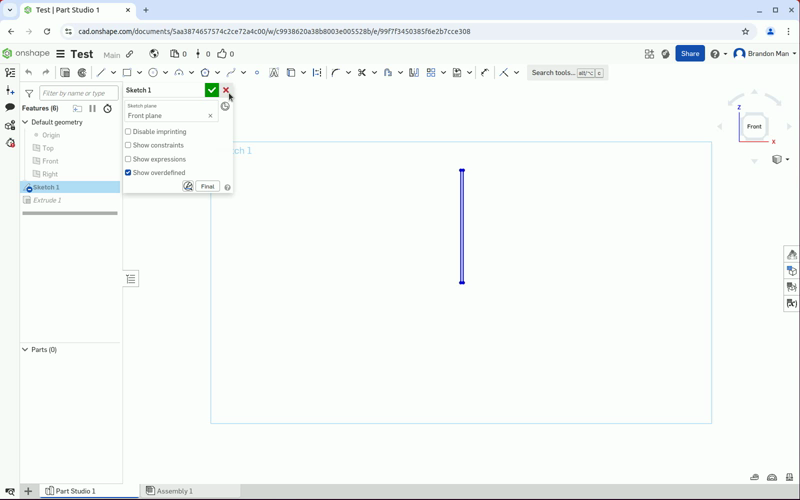
key(shift+s)
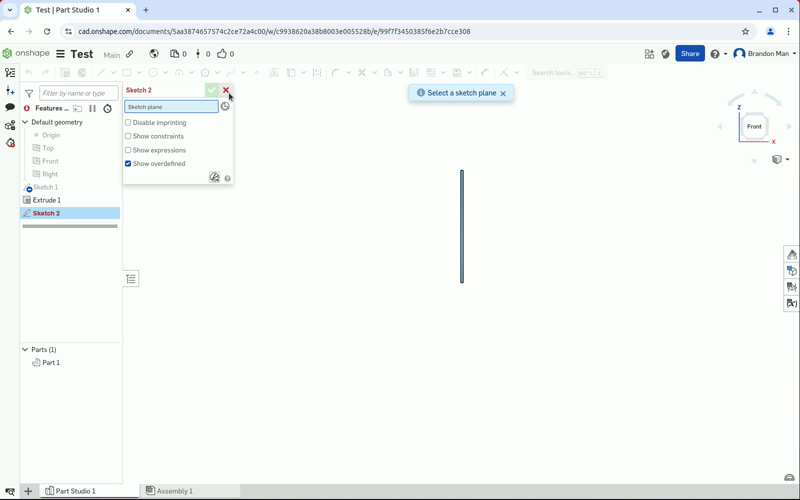
mouse_move(73, 163)
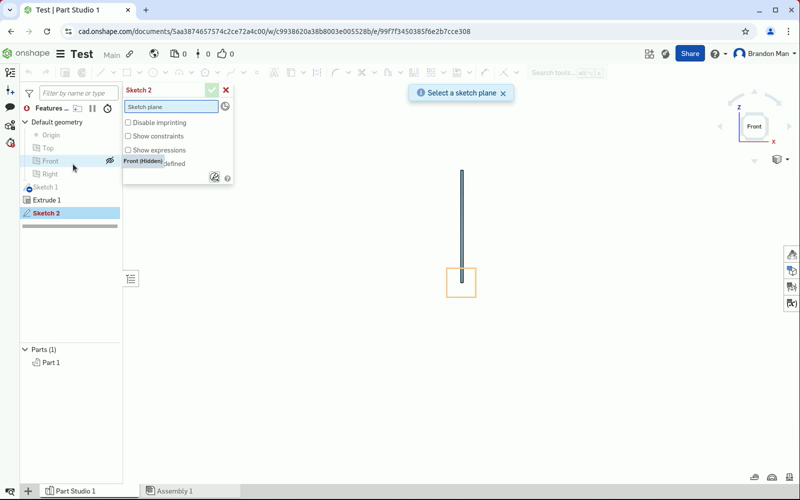
click(73, 163)
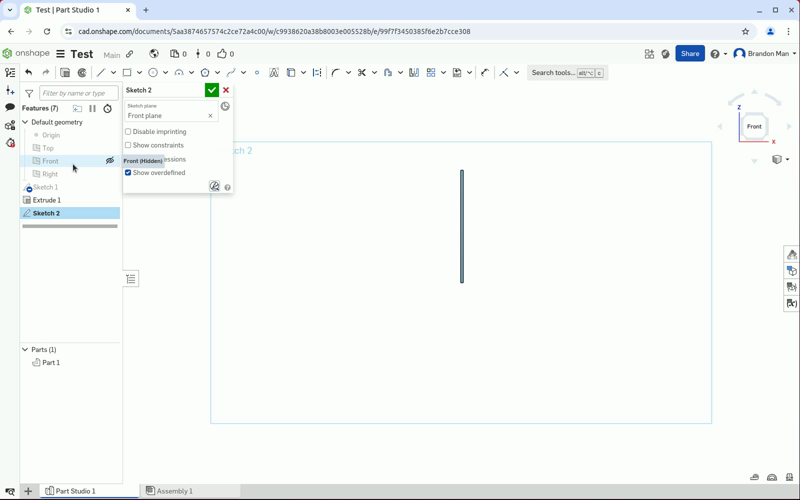
mouse_move(73, 352)
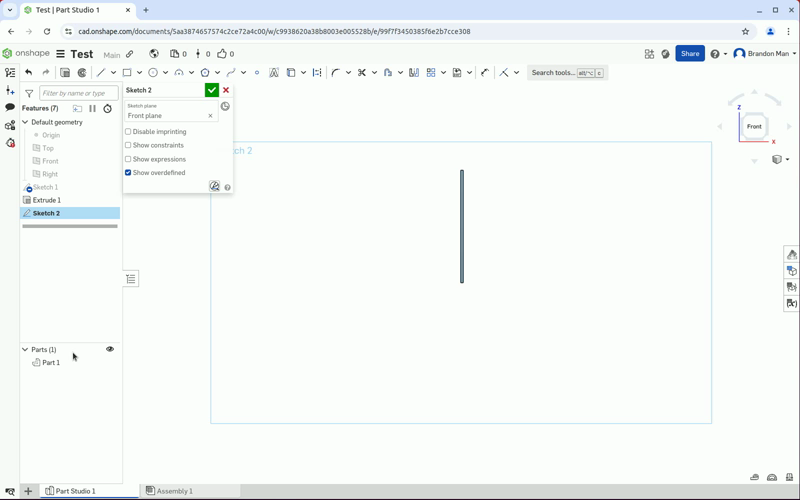
key(y)
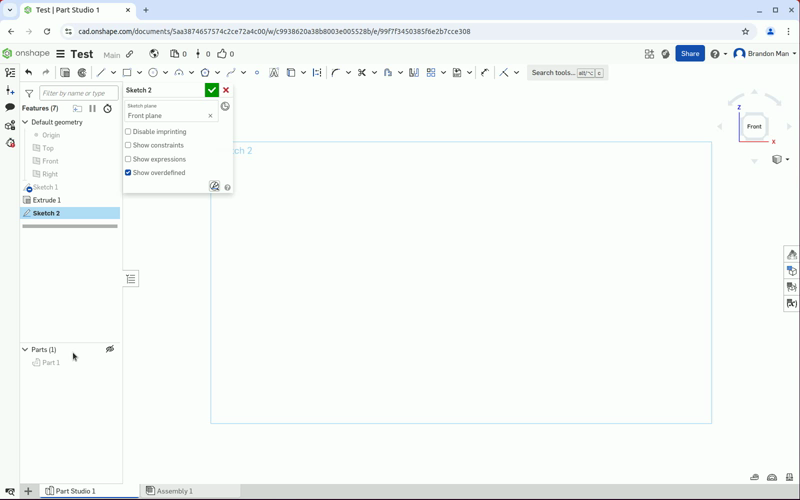
key(l)
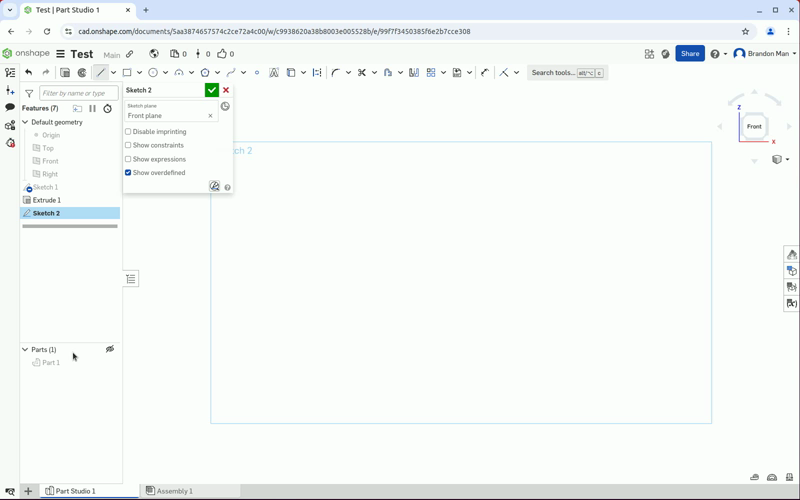
key_down(shift)
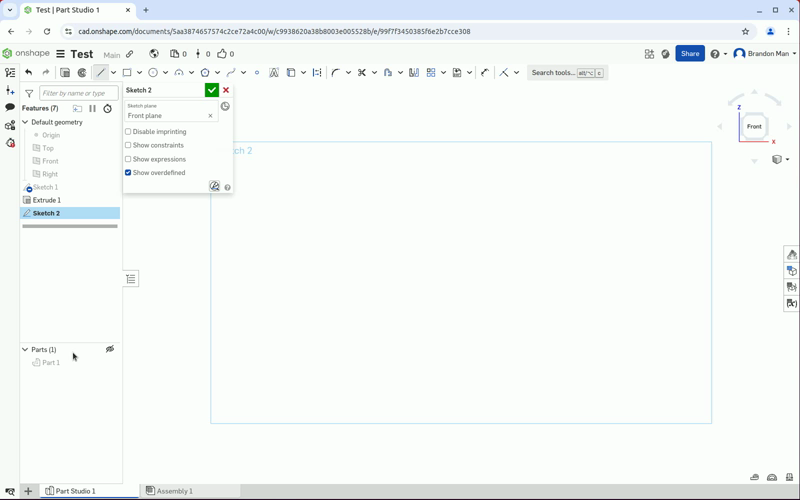
mouse_move(451, 282)
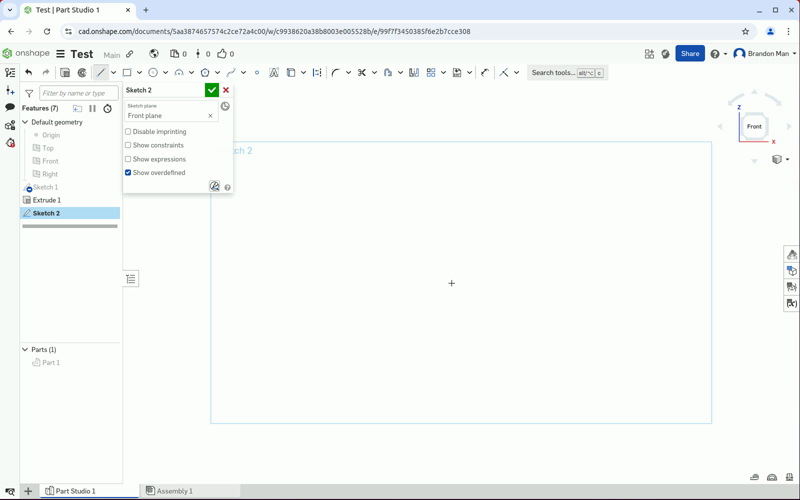
click(451, 282)
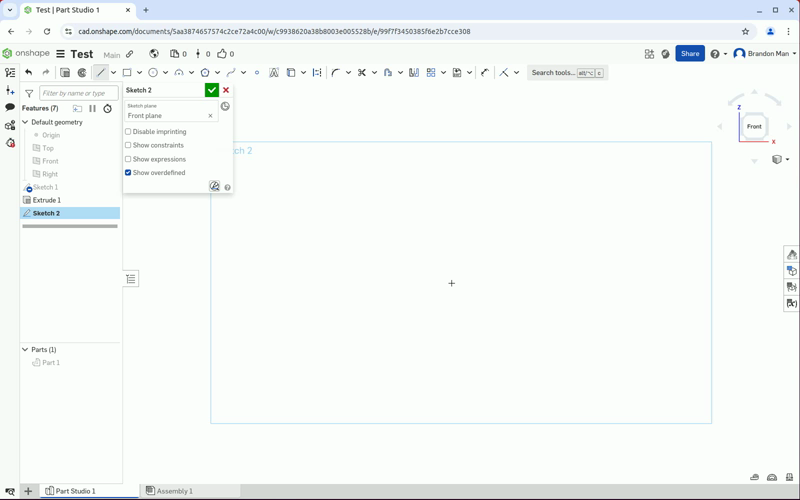
key_up(shift)
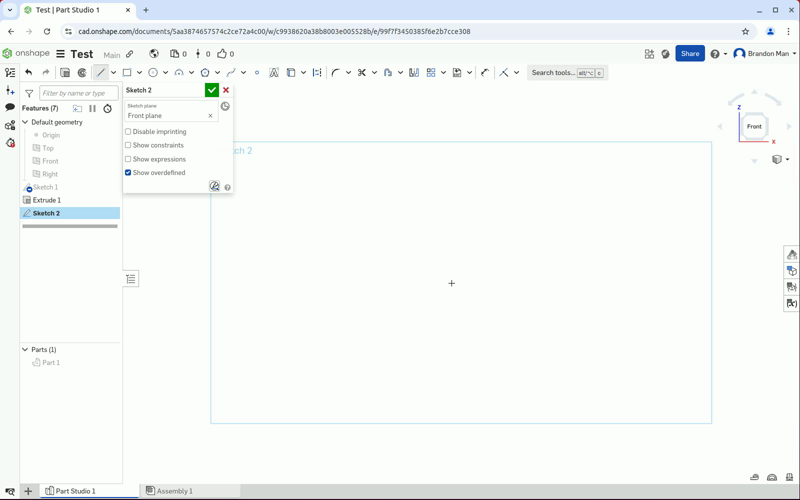
key_down(shift)
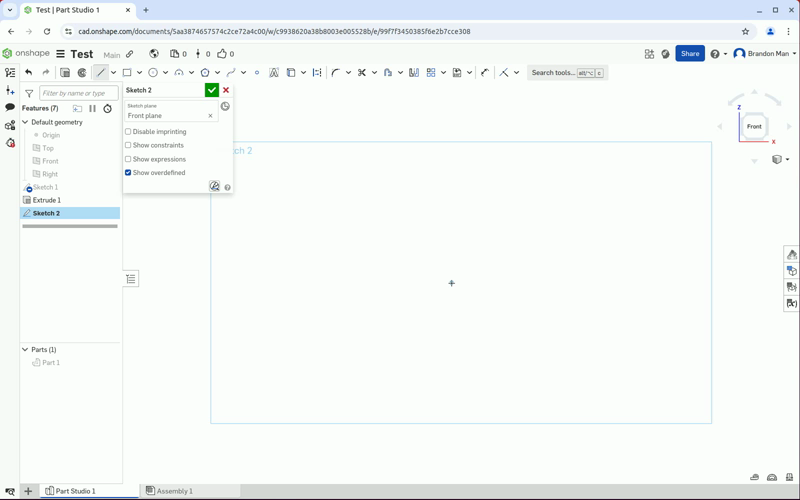
mouse_move(481, 282)
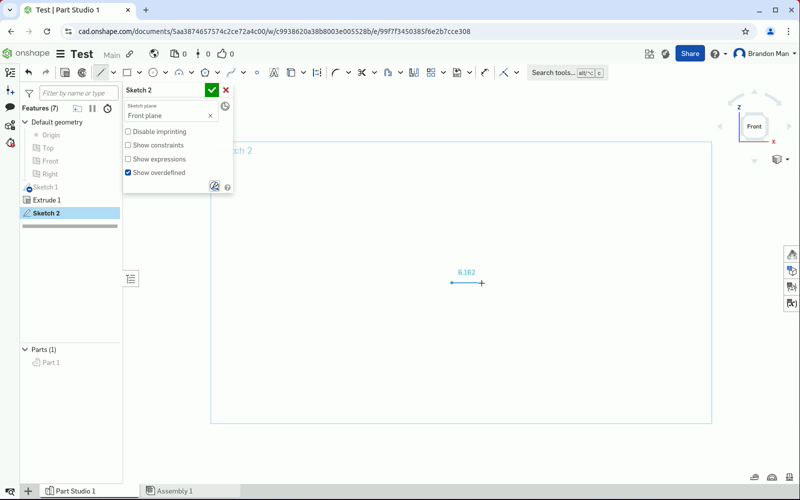
mouse_move(453, 282)
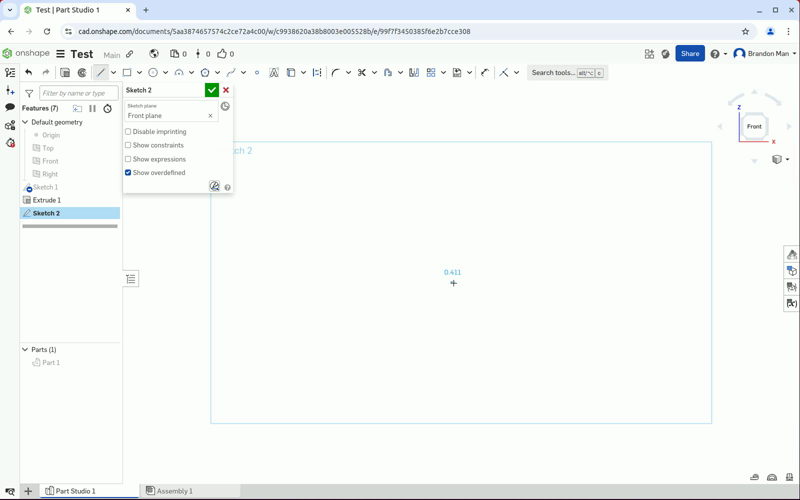
scroll(6)
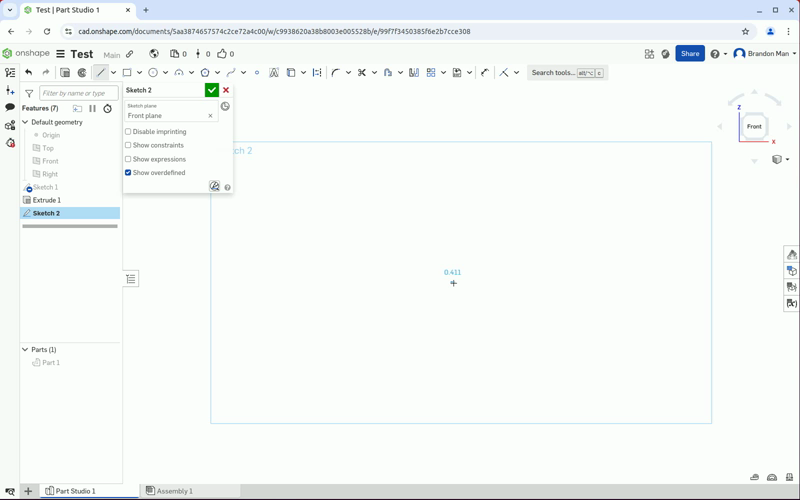
scroll(6)
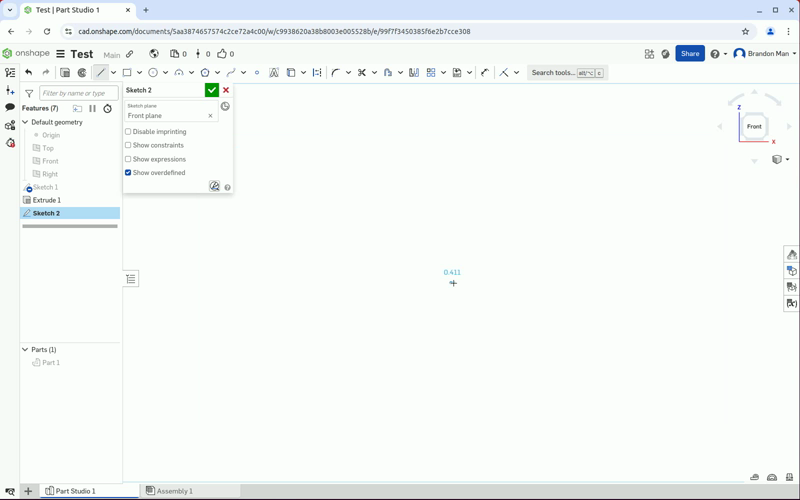
scroll(6)
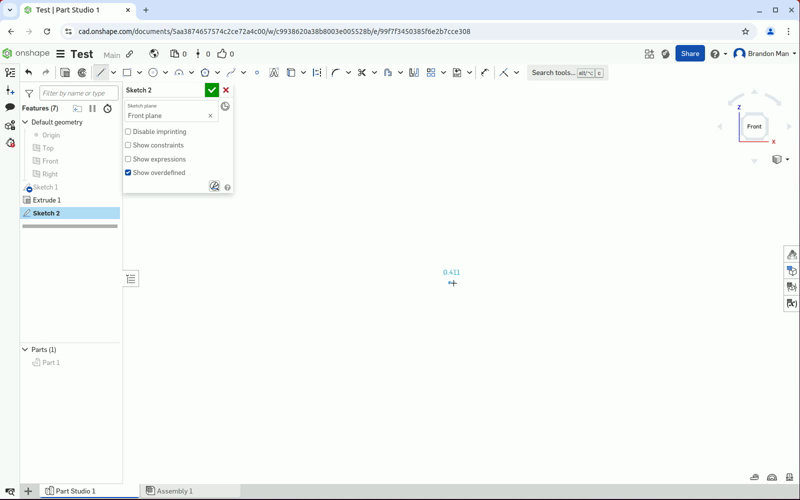
scroll(6)
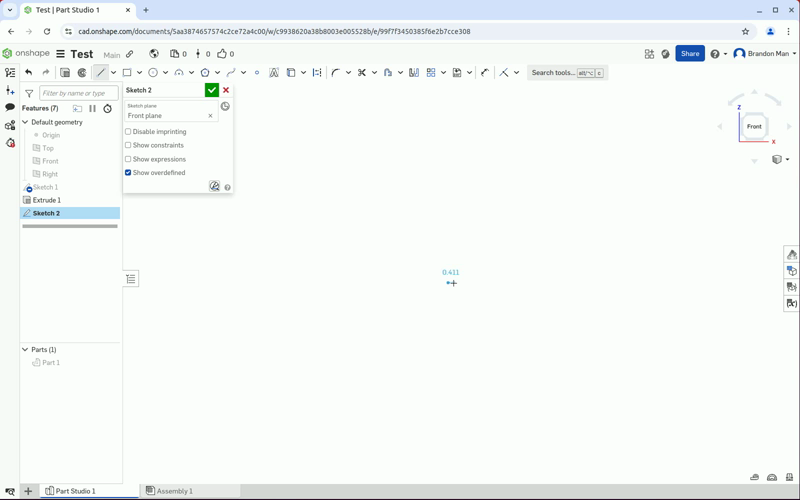
scroll(6)
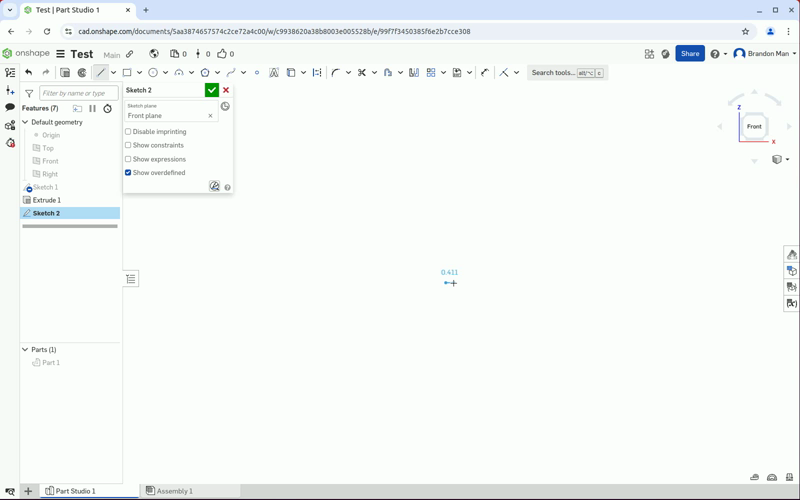
scroll(6)
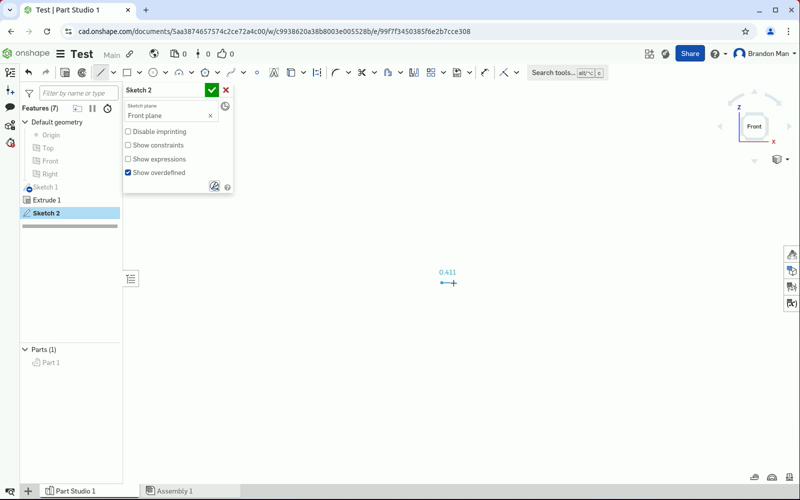
scroll(6)
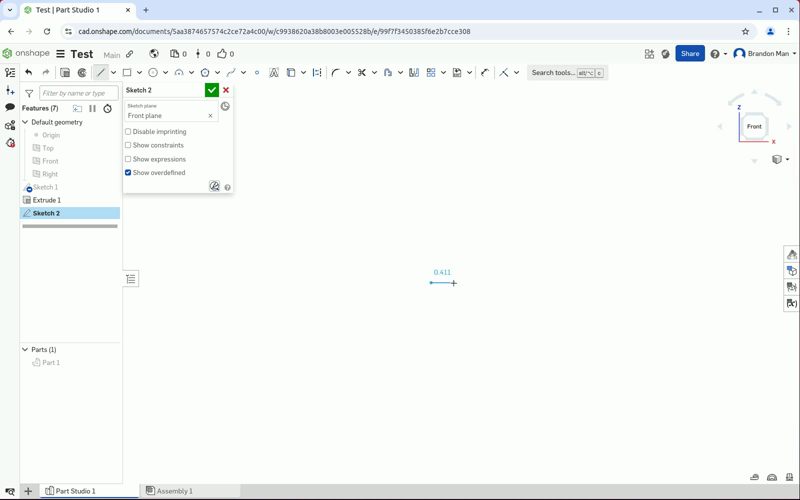
click(453, 282)
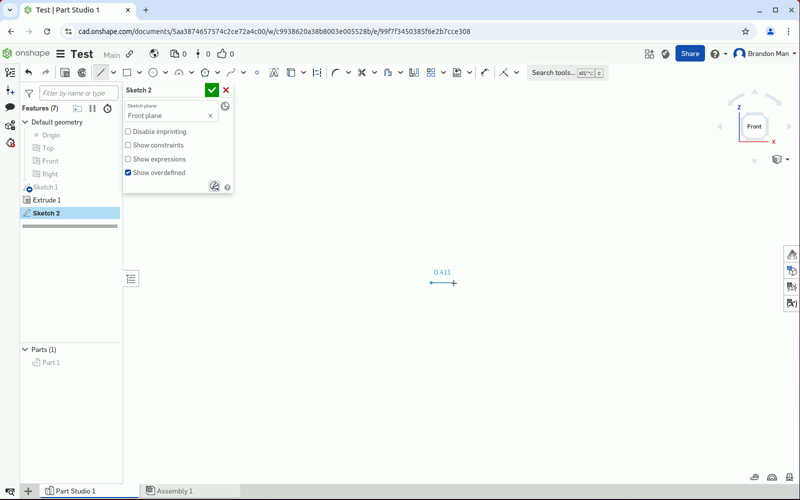
scroll(-6)
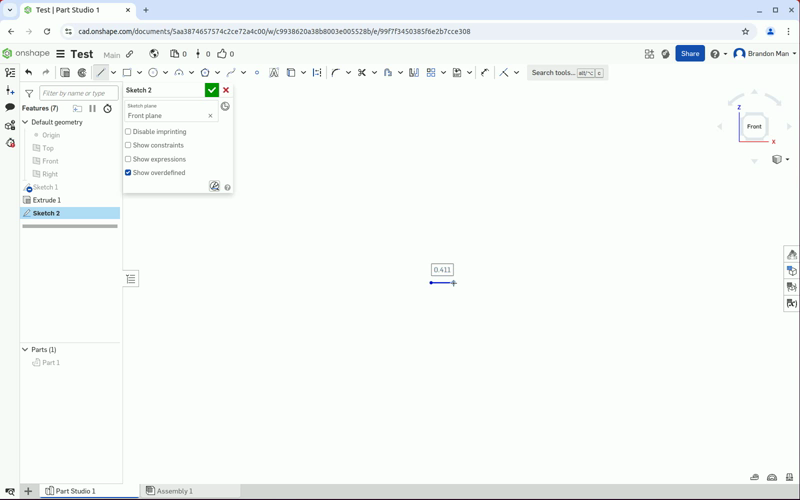
scroll(-6)
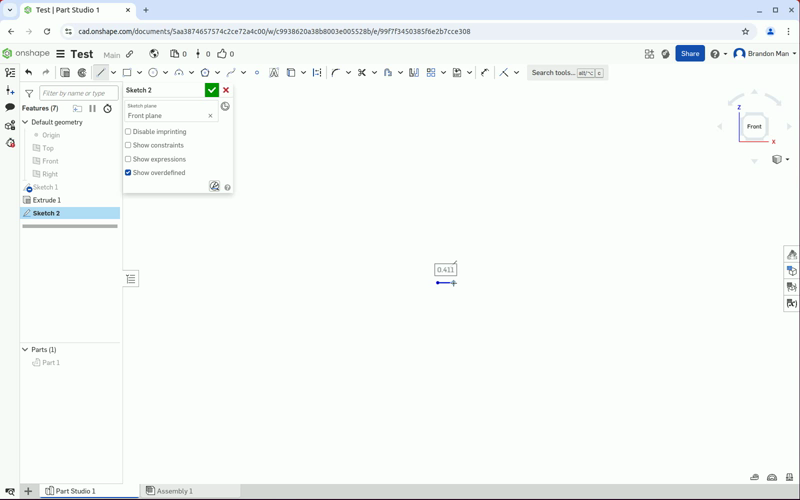
scroll(-6)
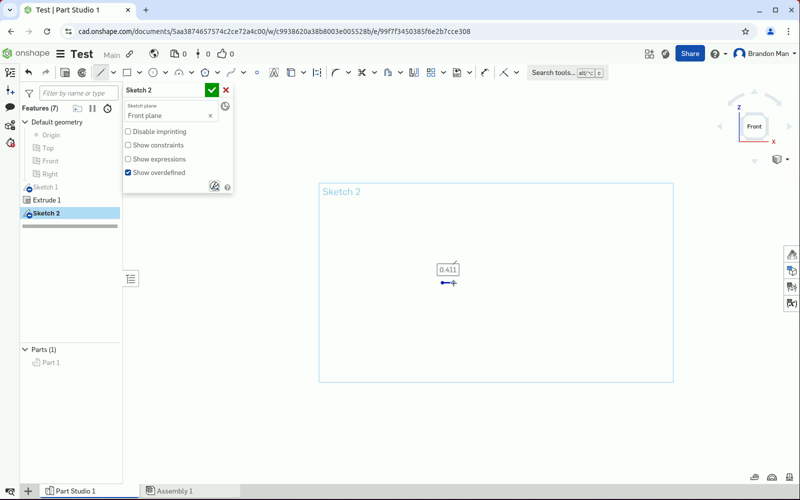
scroll(-6)
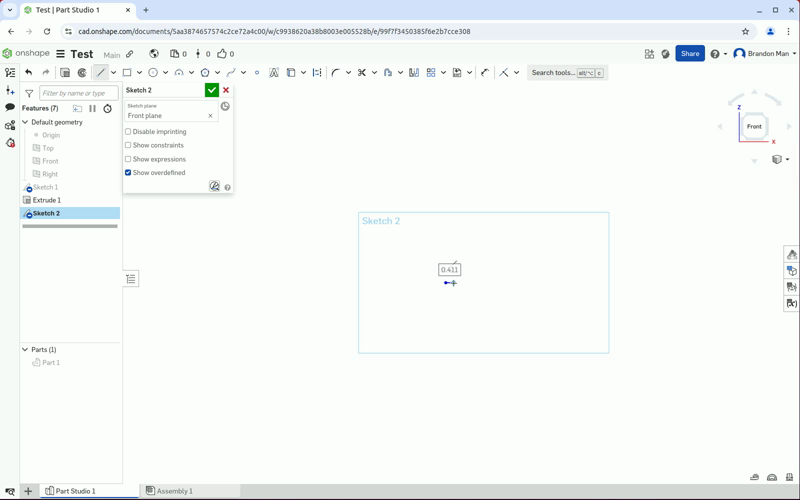
scroll(-6)
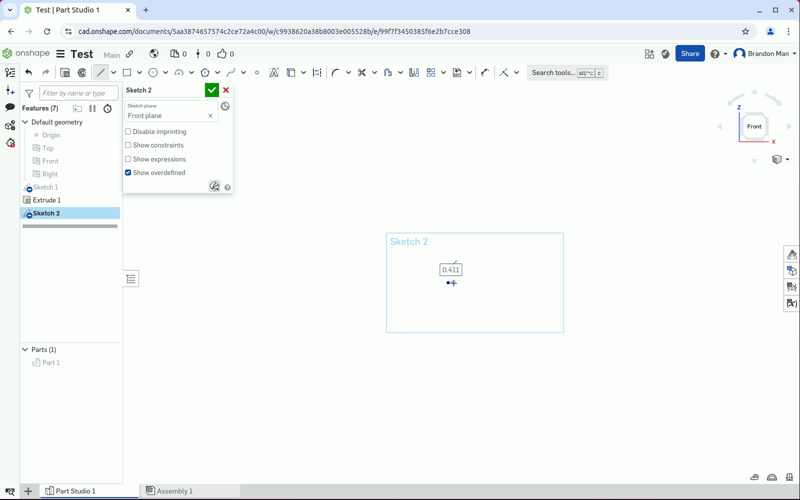
scroll(-6)
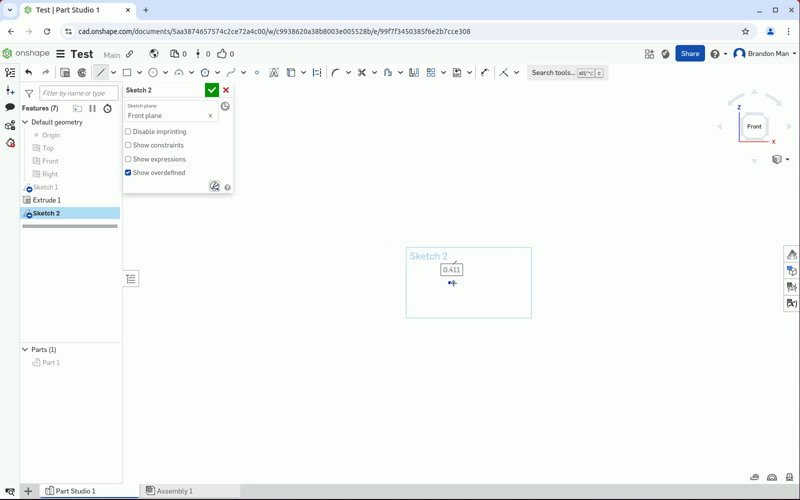
scroll(-6)
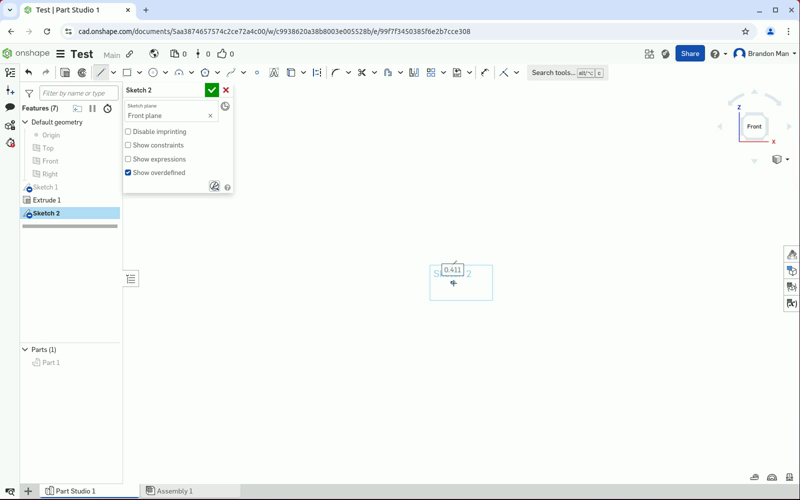
key_up(shift)
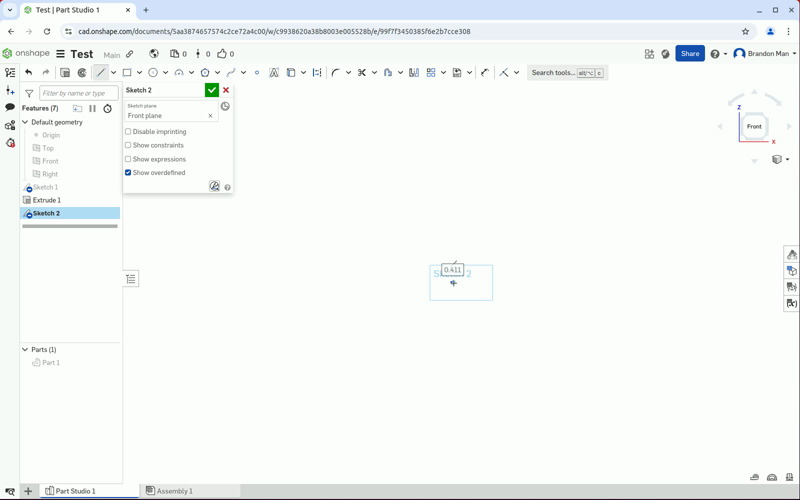
key_down(shift)
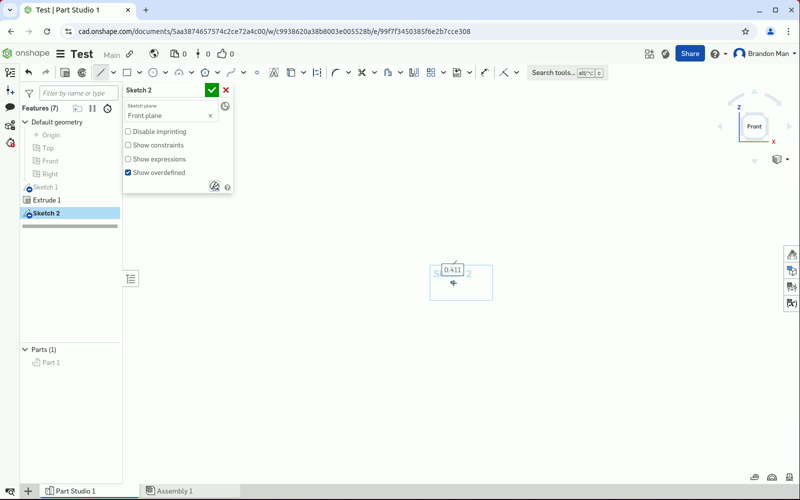
mouse_move(483, 282)
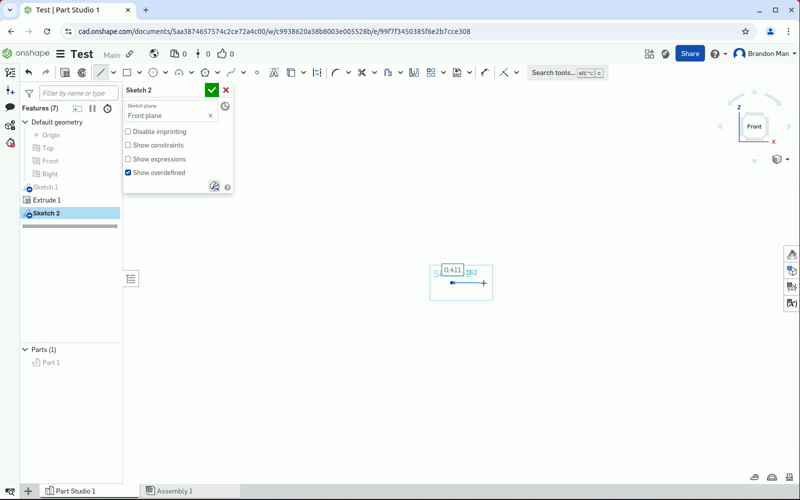
mouse_move(453, 264)
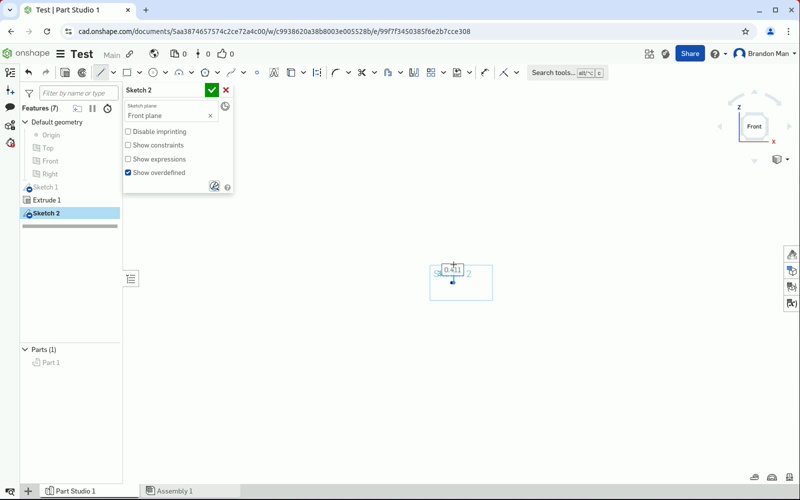
click(453, 264)
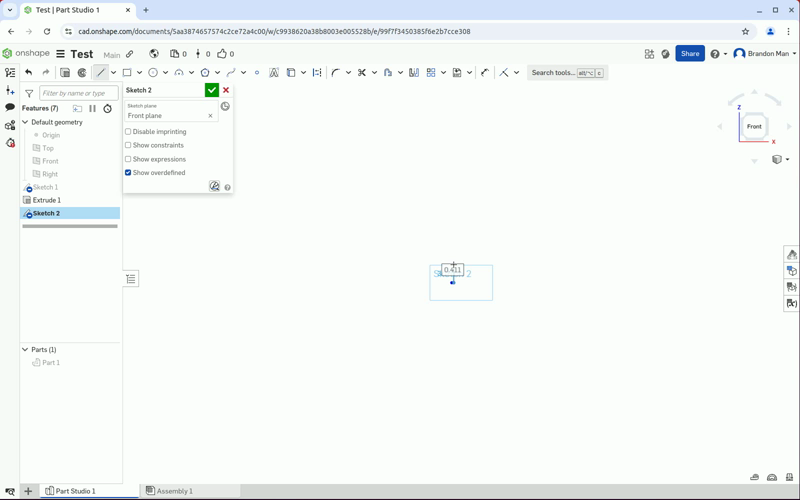
key_up(shift)
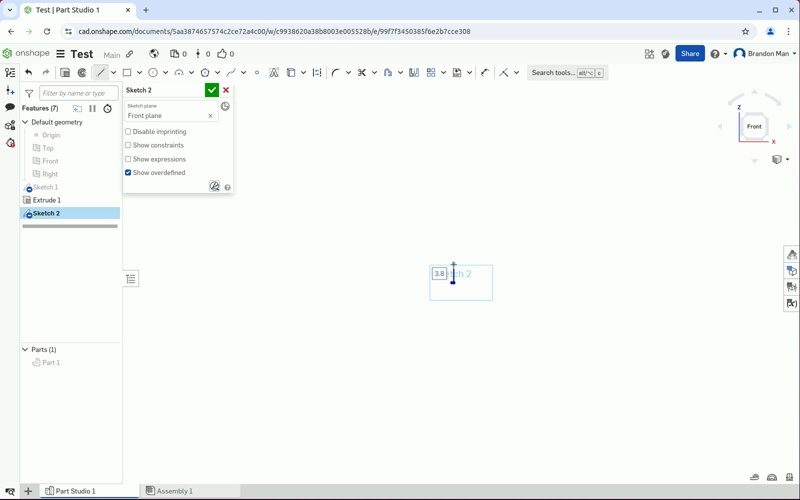
key_down(shift)
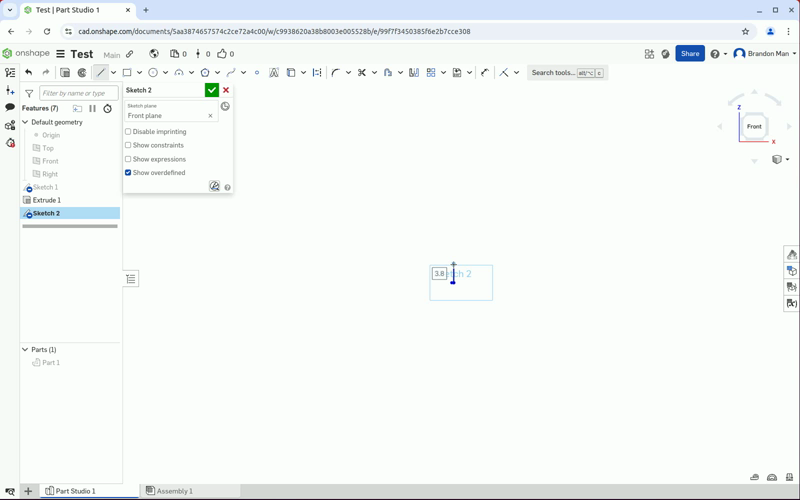
mouse_move(483, 264)
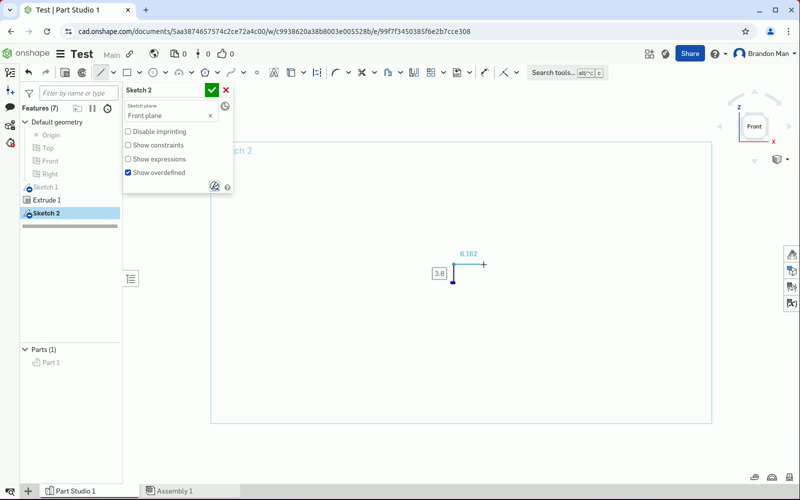
mouse_move(451, 264)
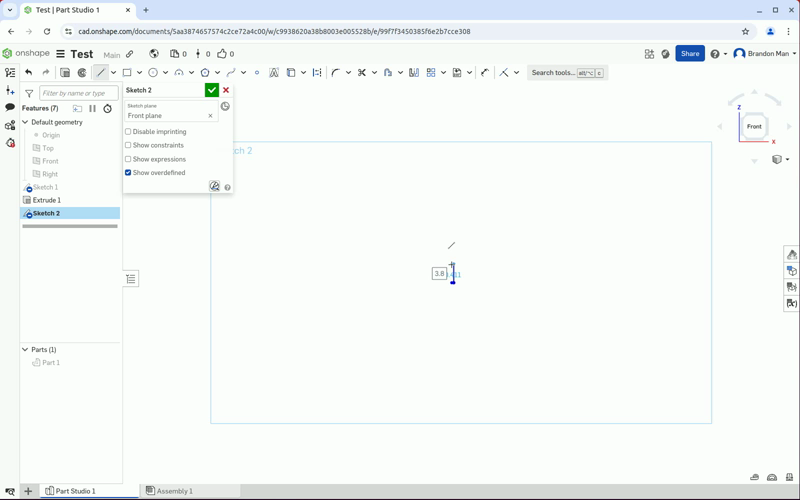
scroll(6)
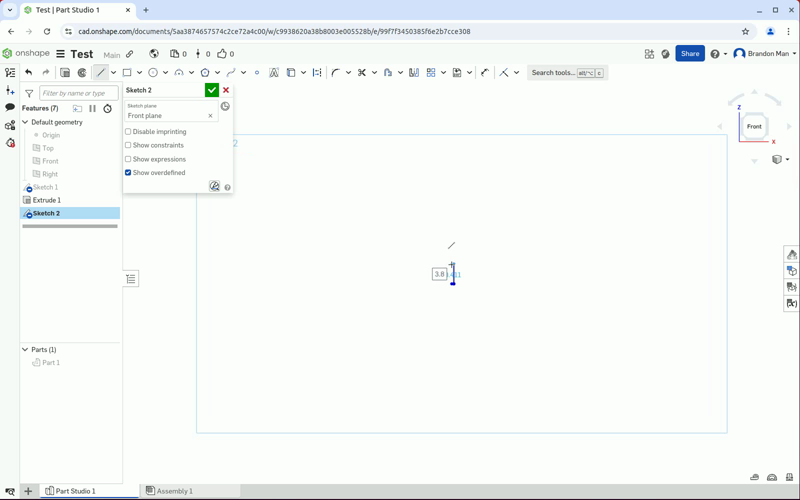
scroll(6)
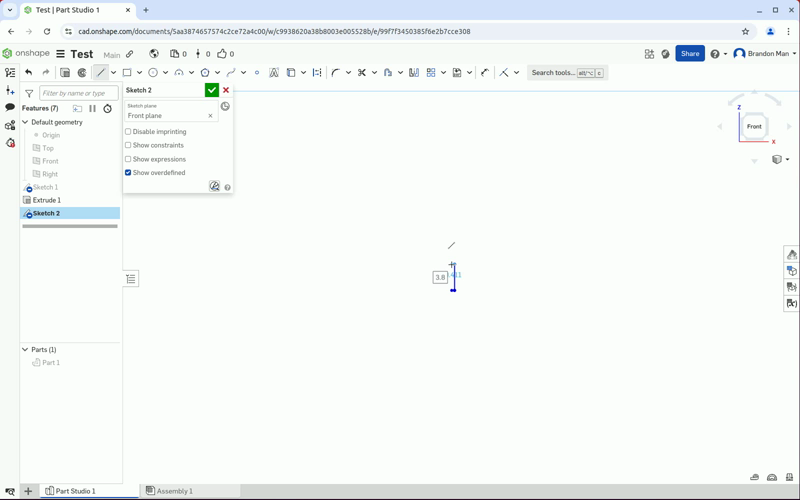
scroll(6)
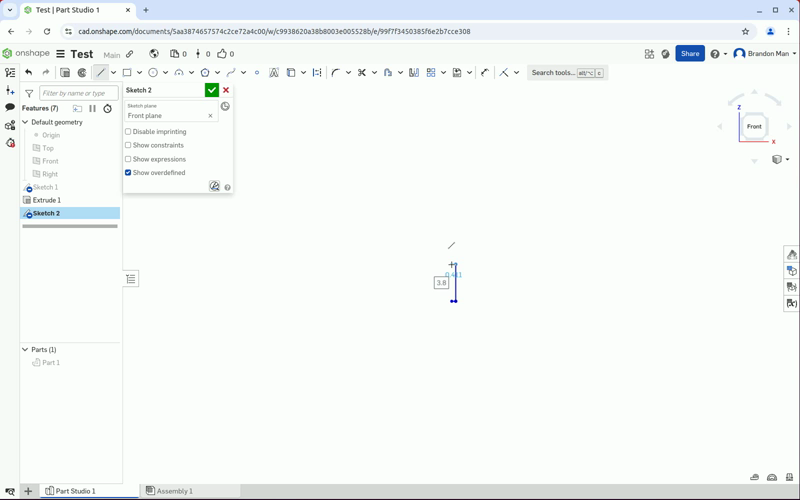
scroll(6)
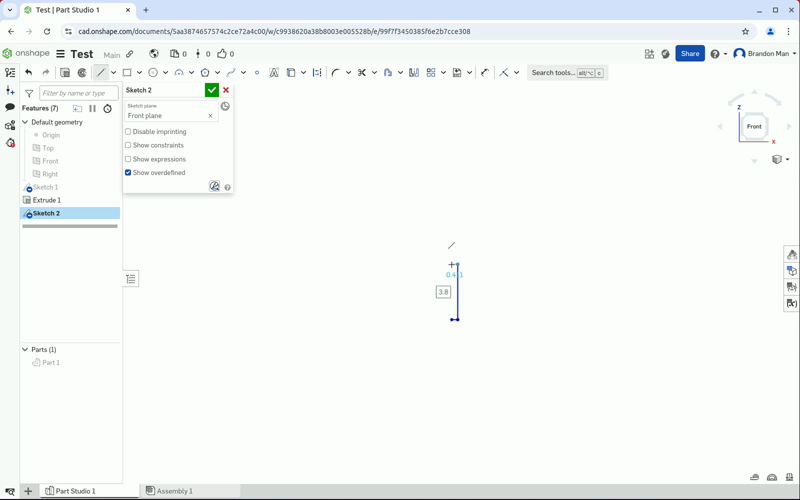
scroll(6)
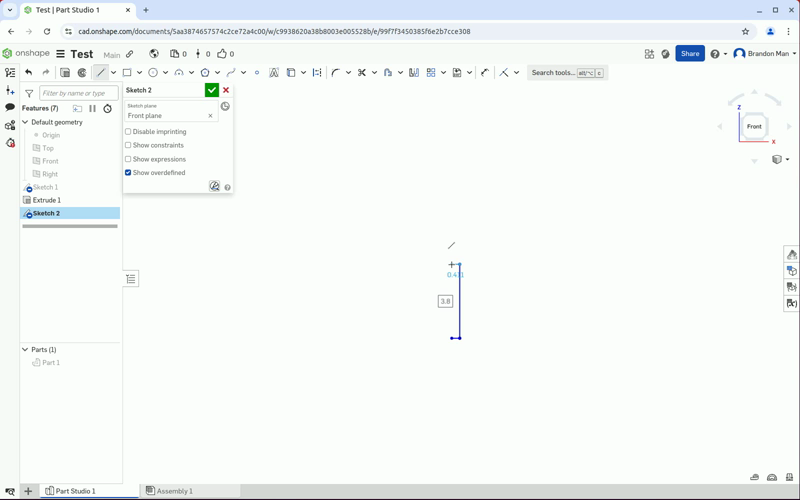
scroll(6)
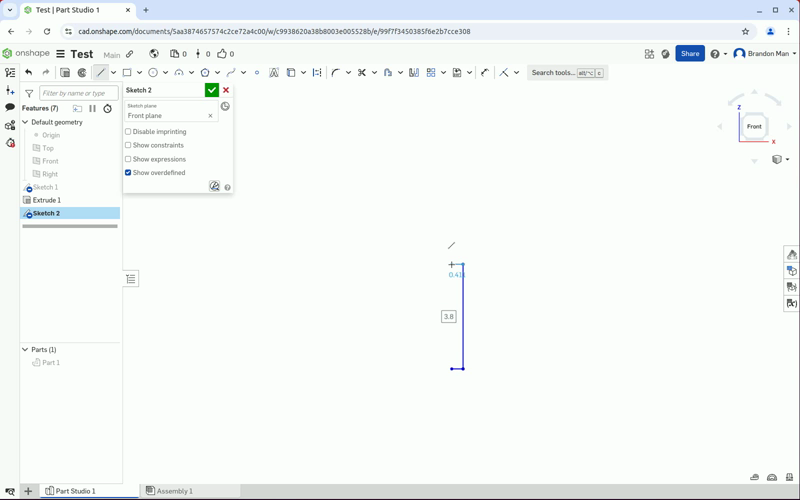
scroll(6)
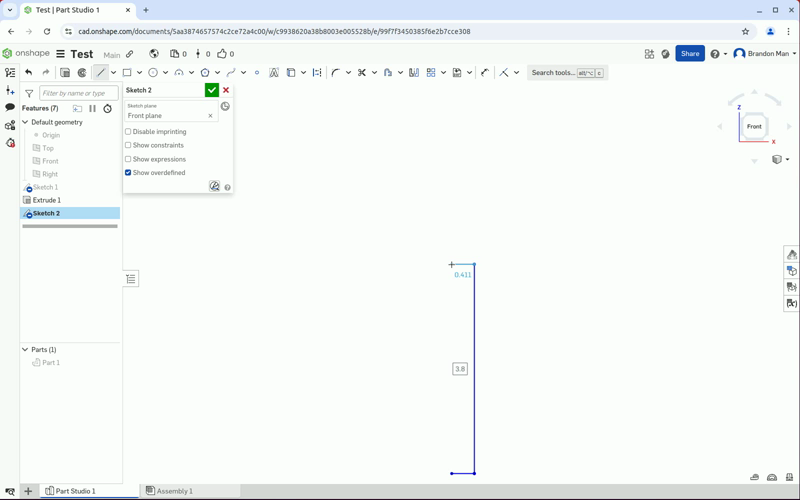
click(451, 264)
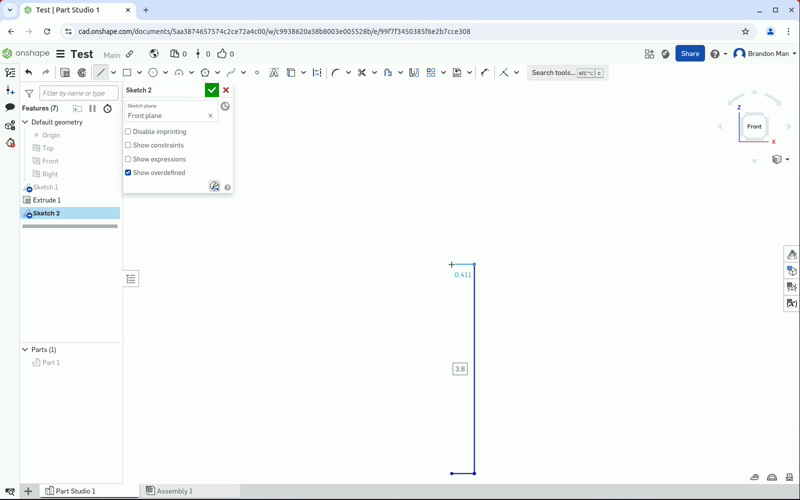
scroll(-6)
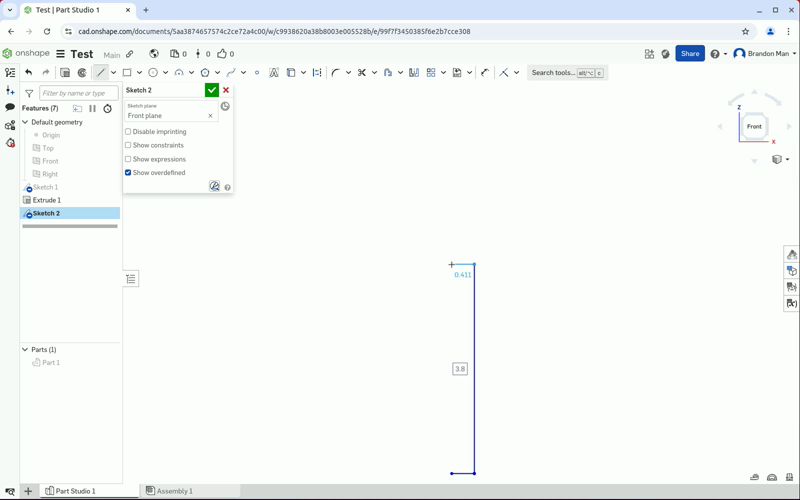
scroll(-6)
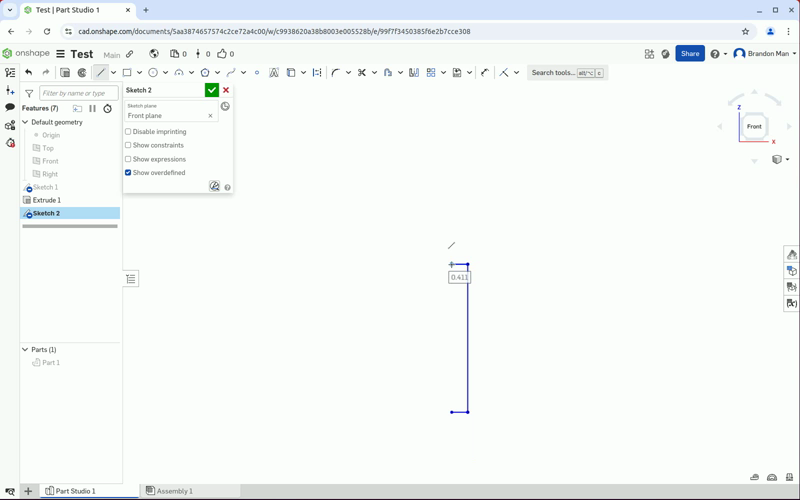
scroll(-6)
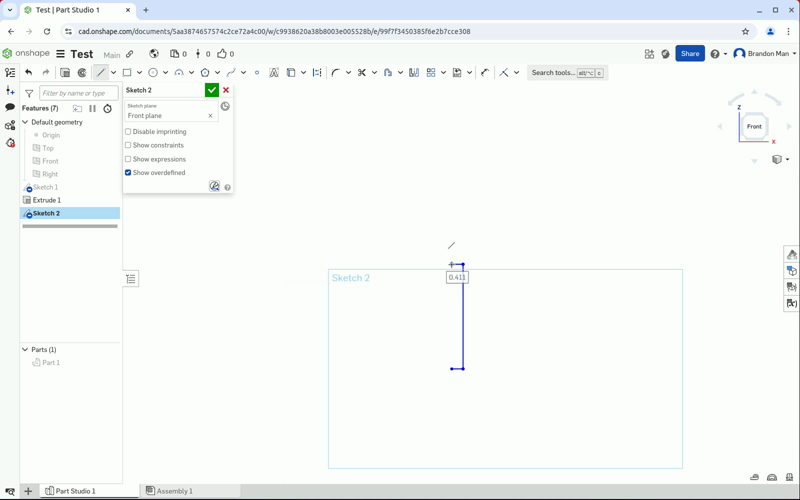
scroll(-6)
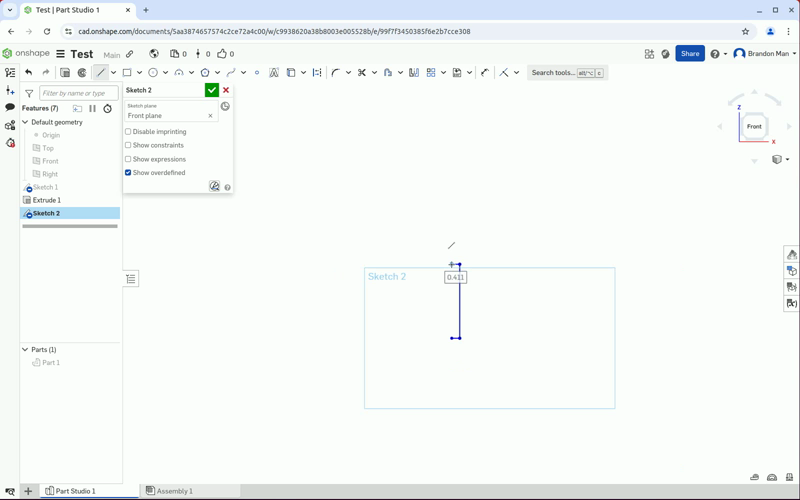
scroll(-6)
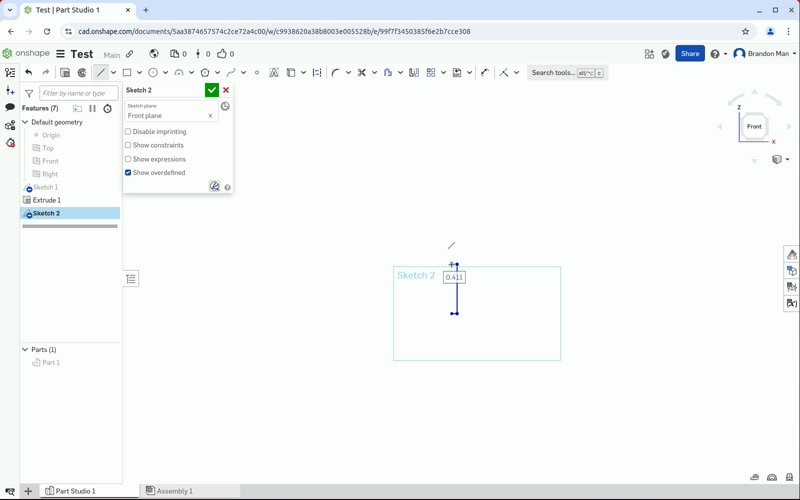
scroll(-6)
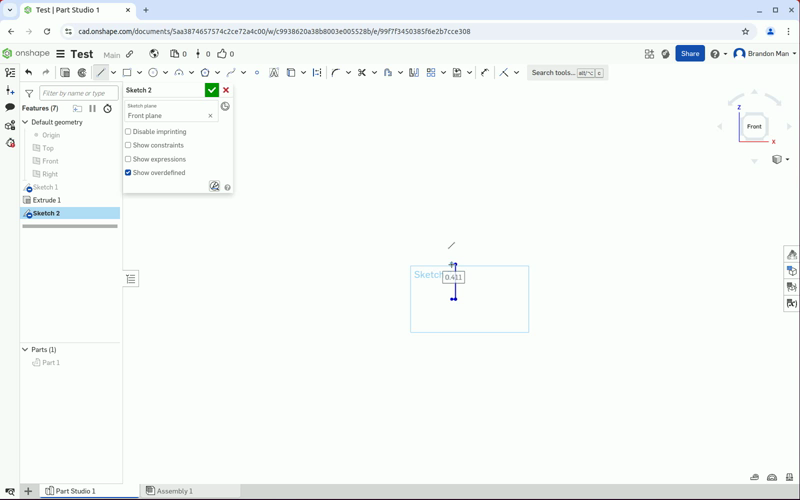
scroll(-6)
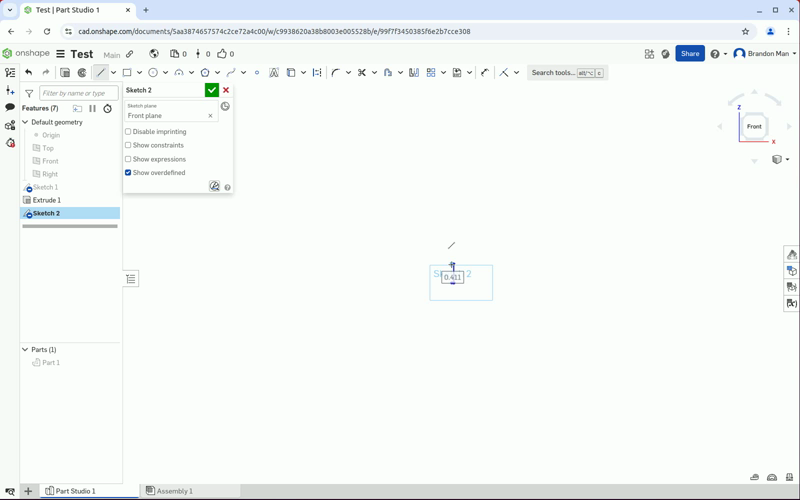
key_up(shift)
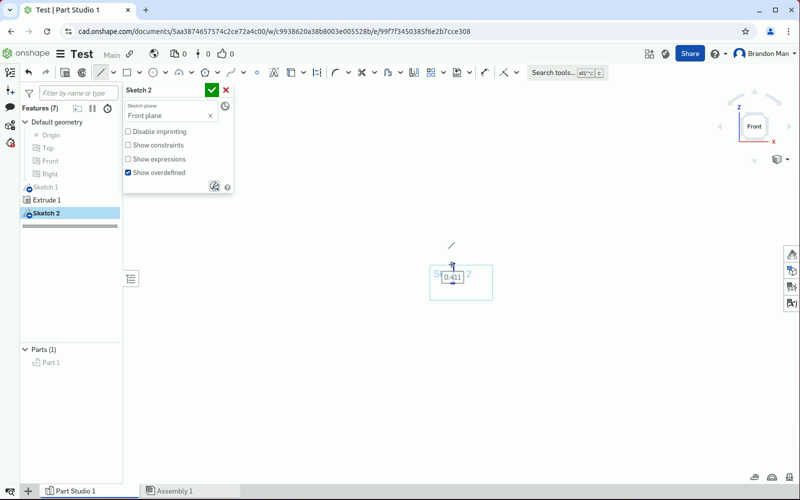
mouse_move(481, 264)
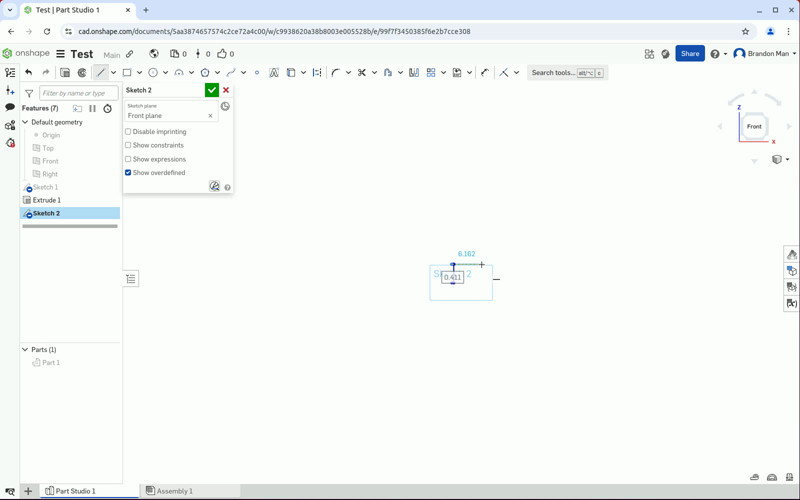
key_down(shift)
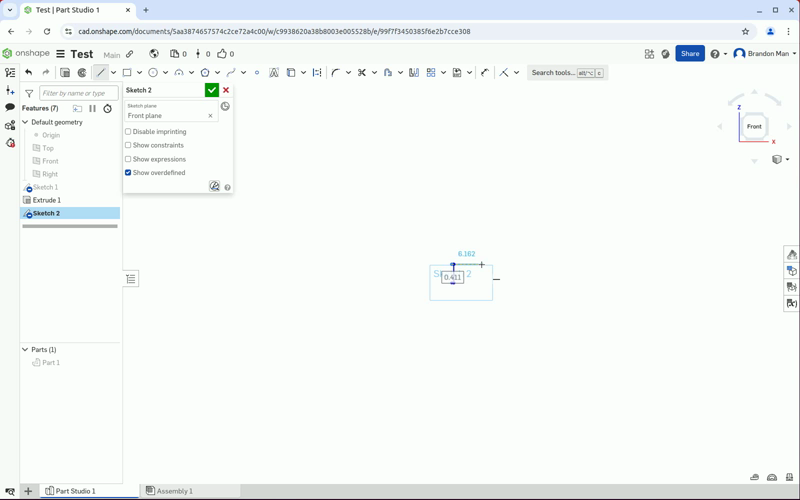
mouse_move(451, 282)
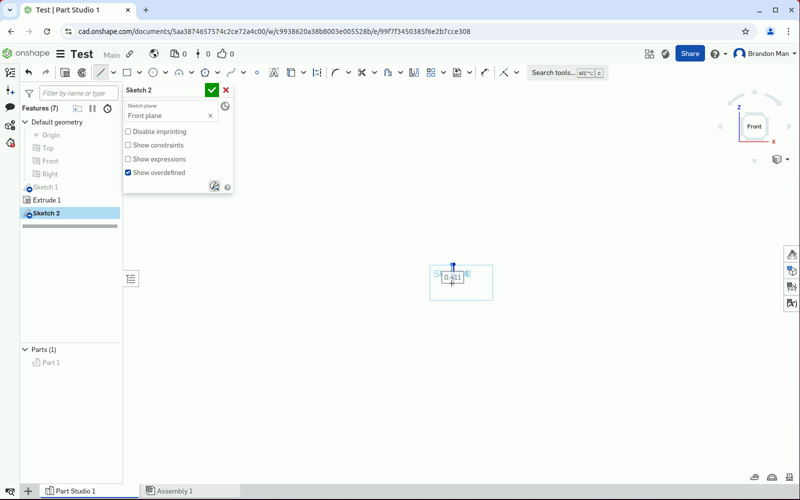
scroll(6)
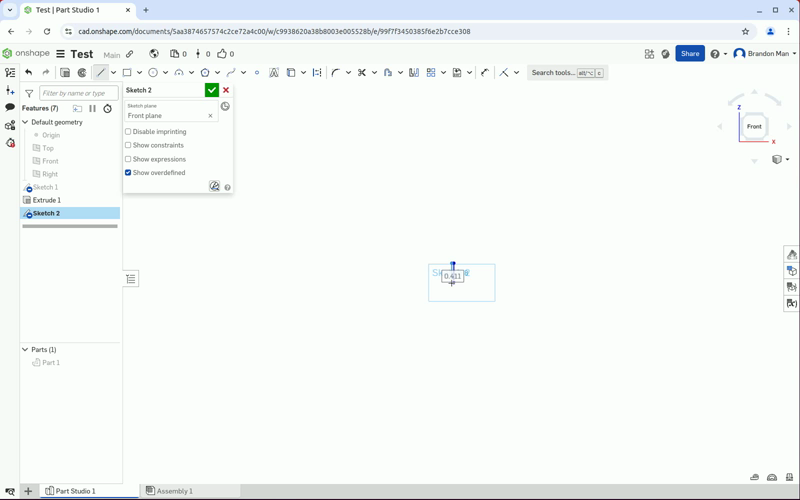
scroll(6)
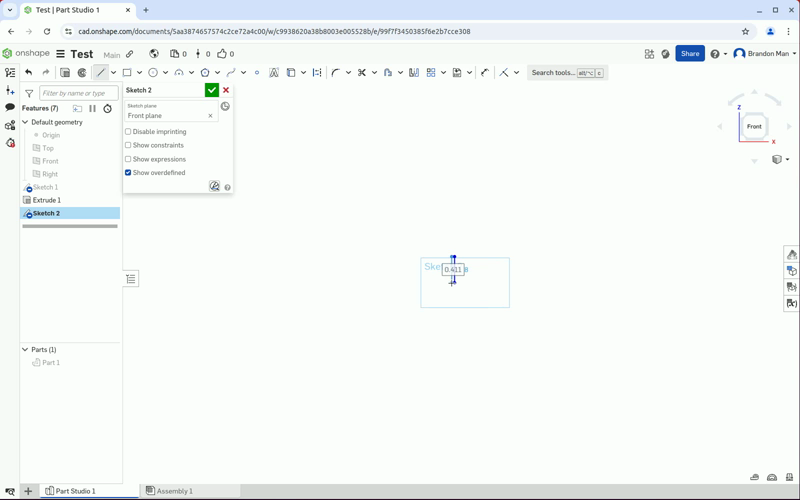
scroll(6)
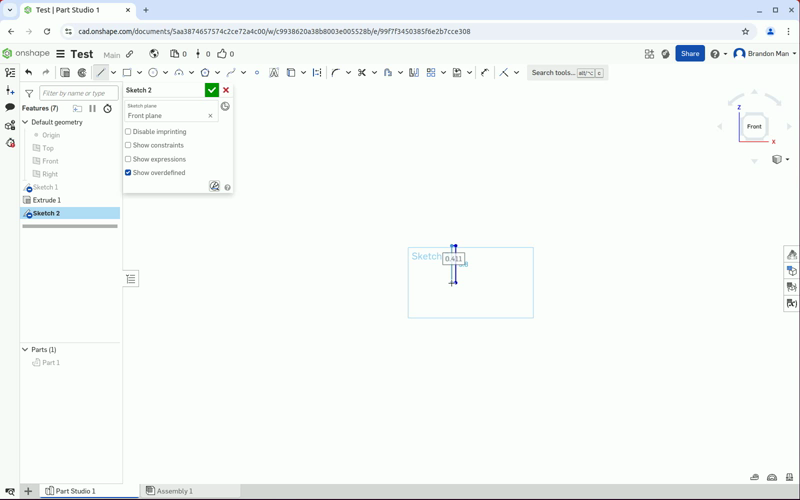
scroll(6)
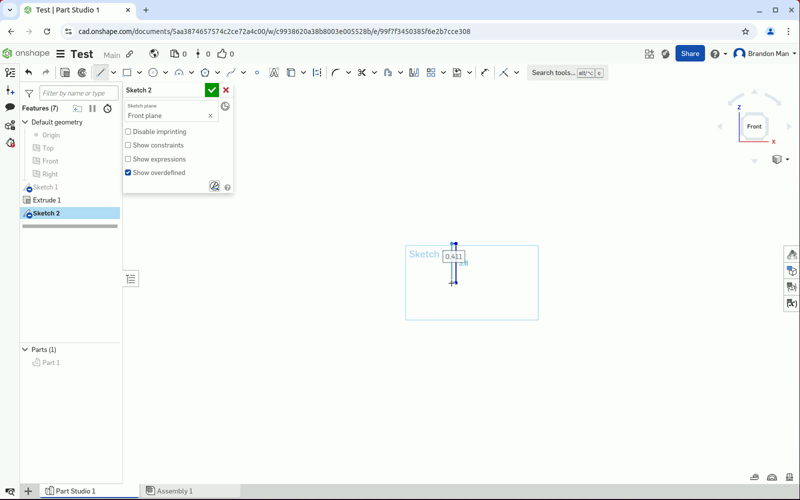
scroll(6)
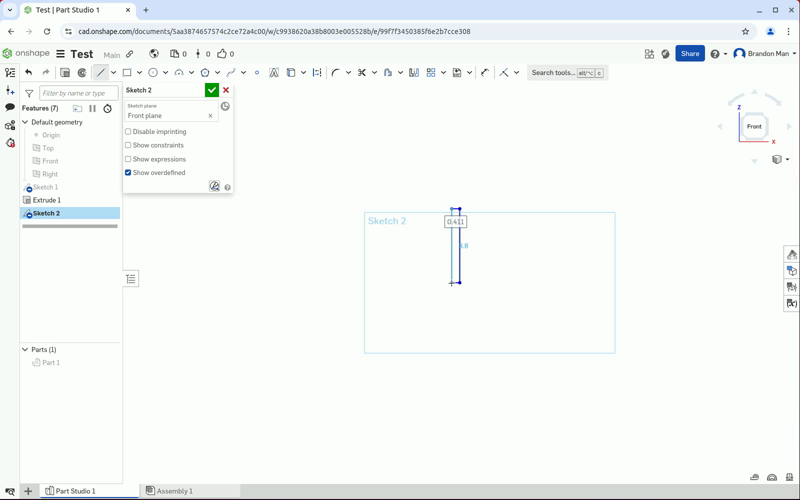
scroll(6)
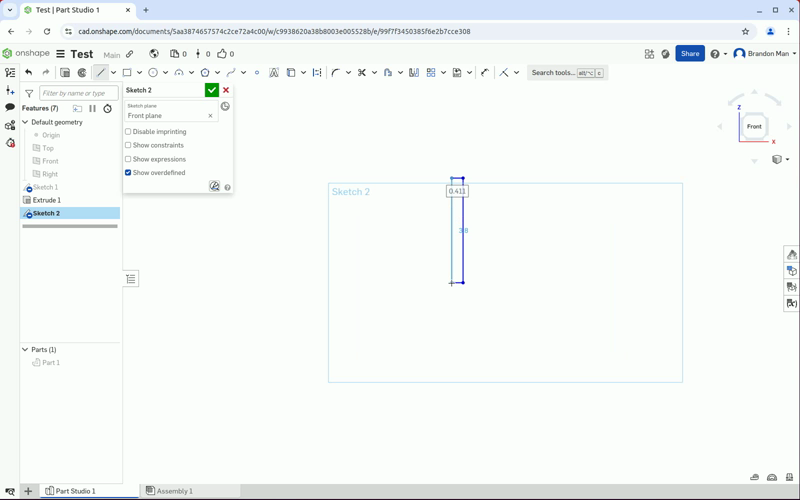
scroll(6)
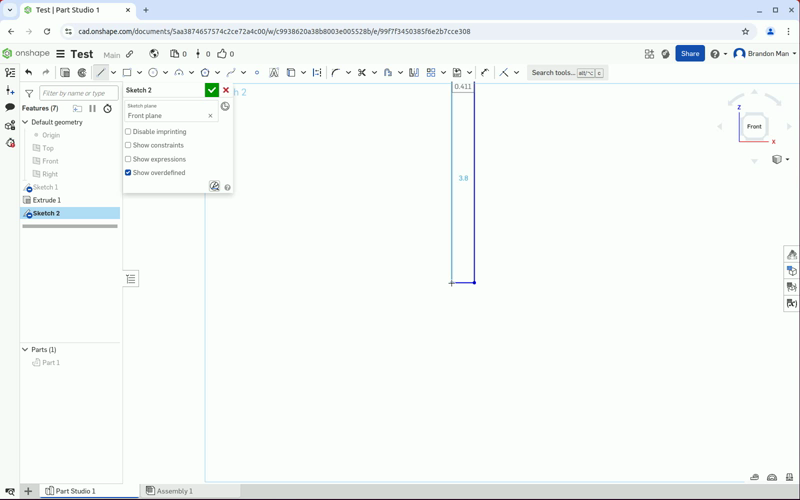
key_up(shift)
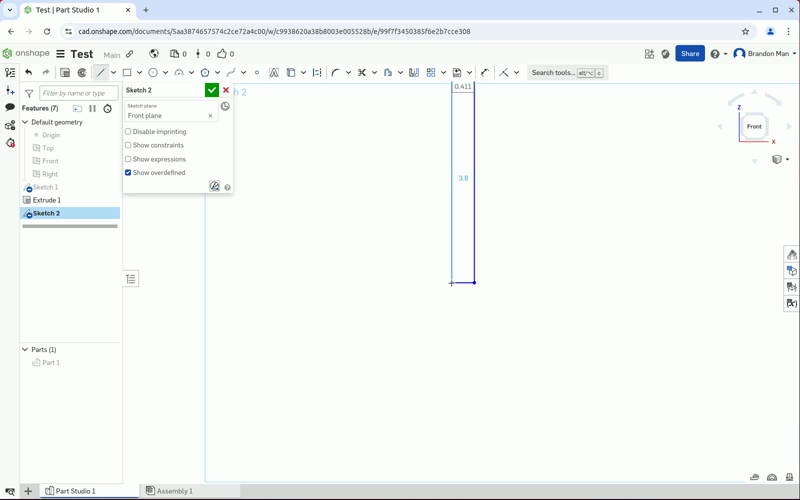
click(451, 282)
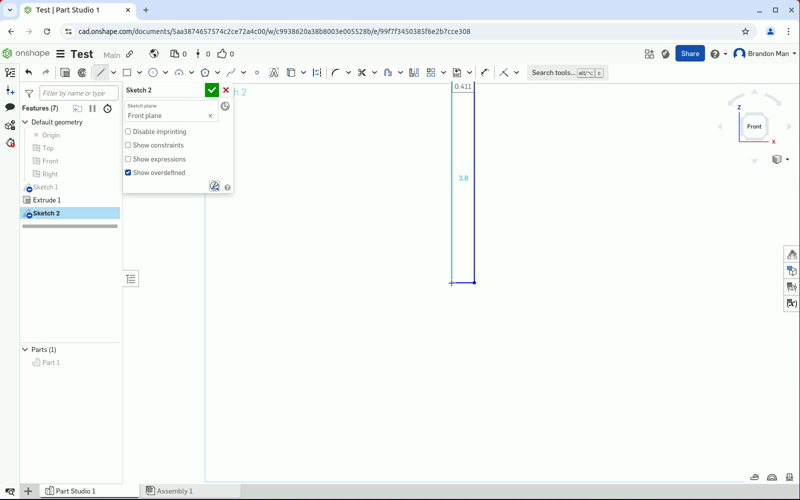
scroll(-6)
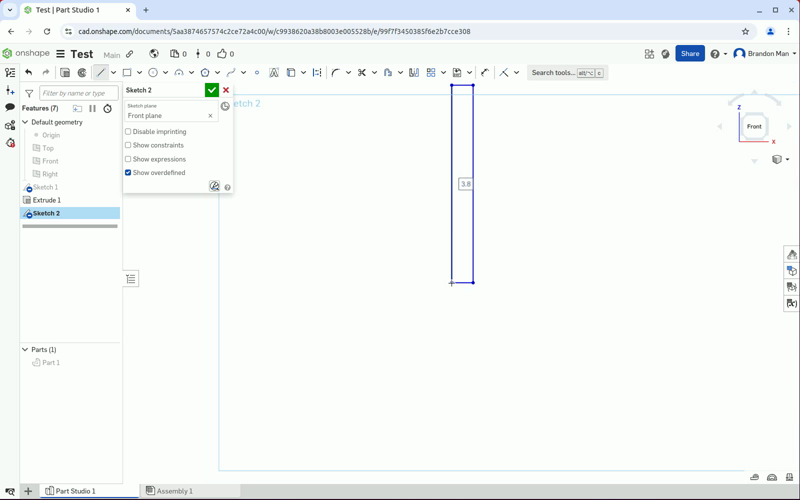
scroll(-6)
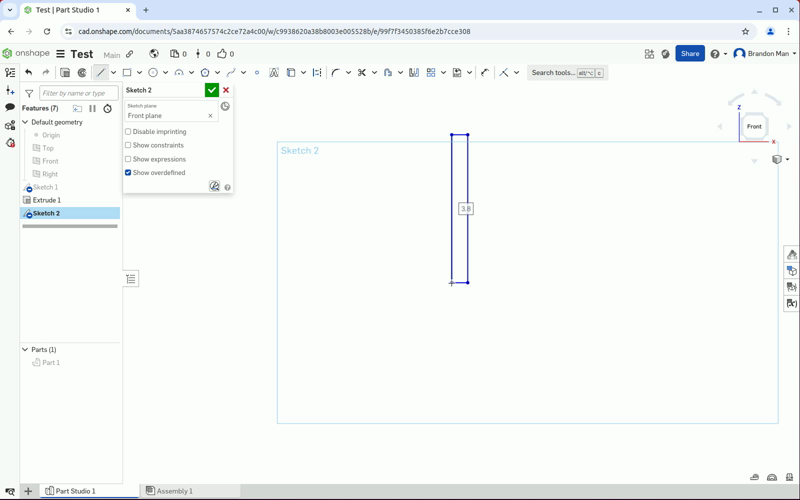
scroll(-6)
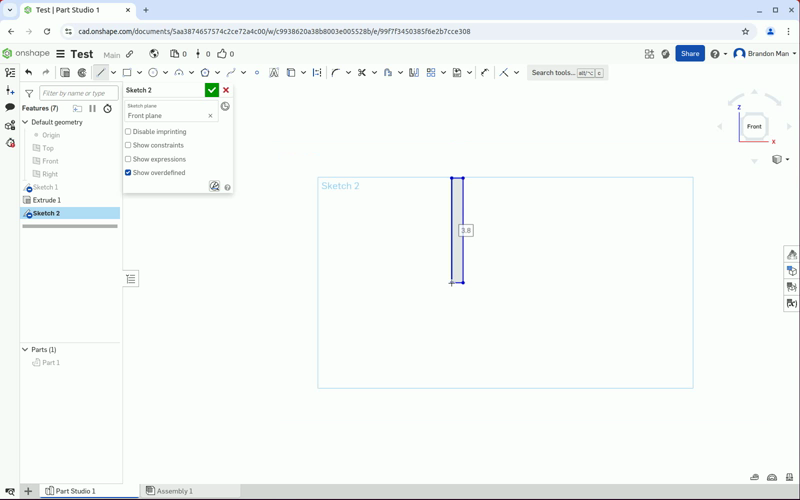
scroll(-6)
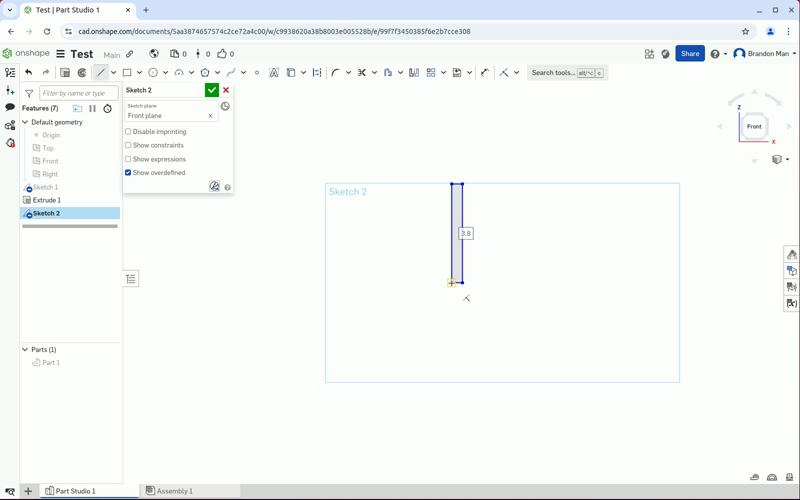
scroll(-6)
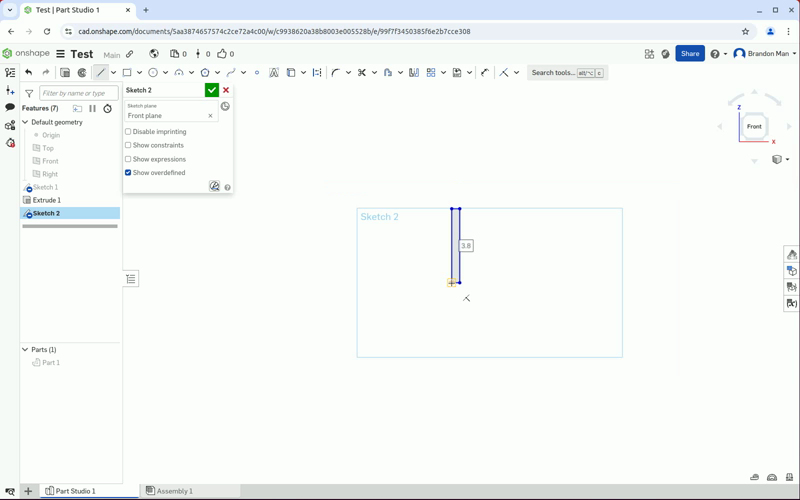
scroll(-6)
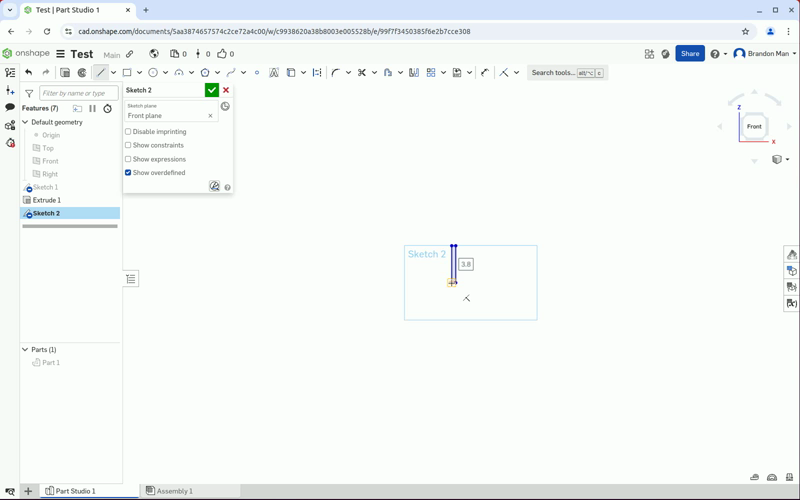
scroll(-6)
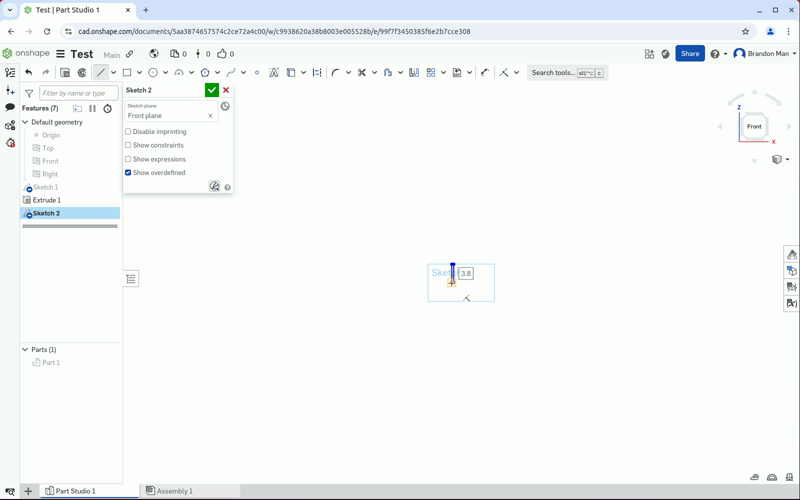
key(esc)
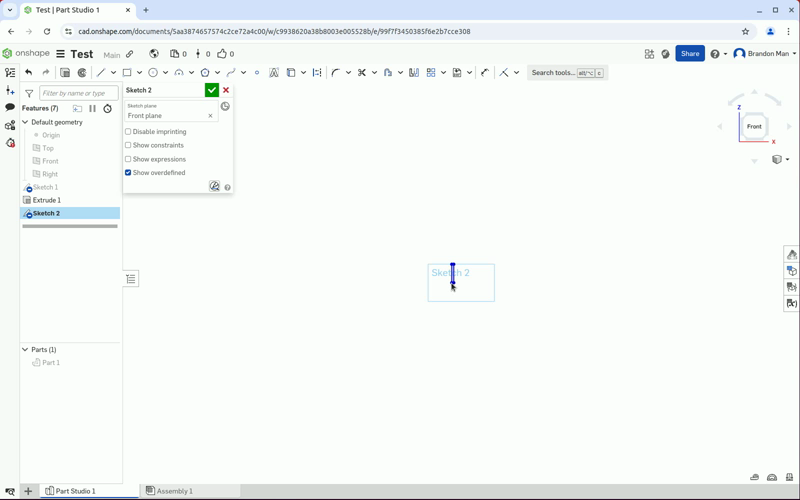
mouse_move(453, 268)
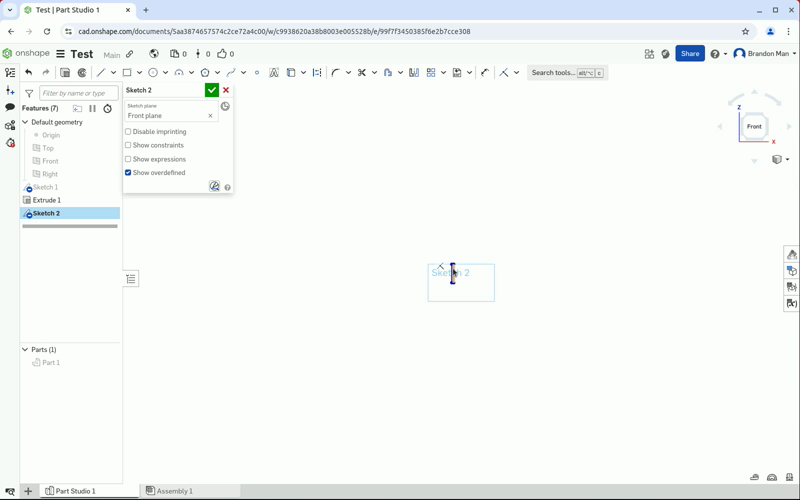
scroll(6)
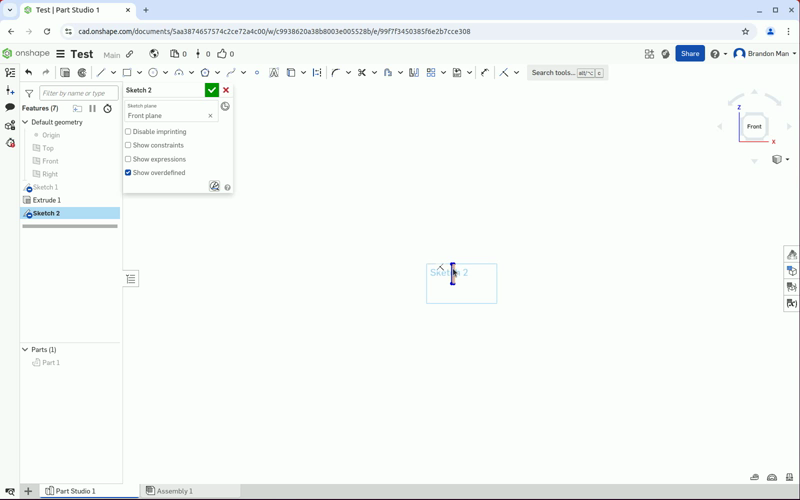
scroll(6)
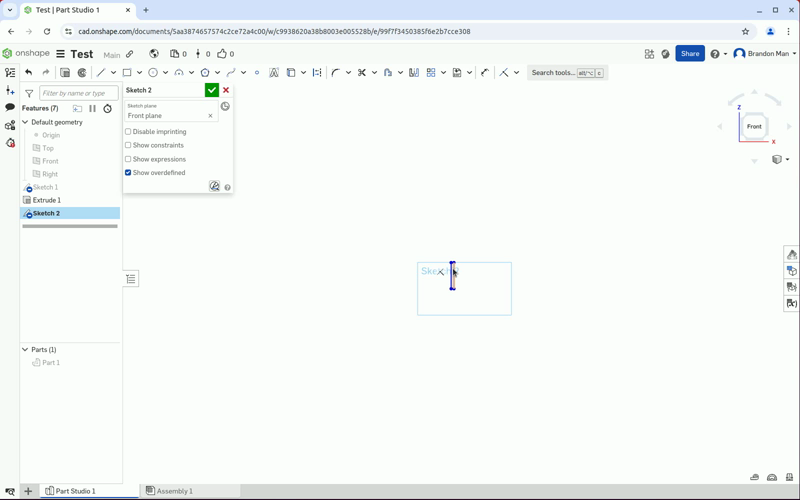
scroll(6)
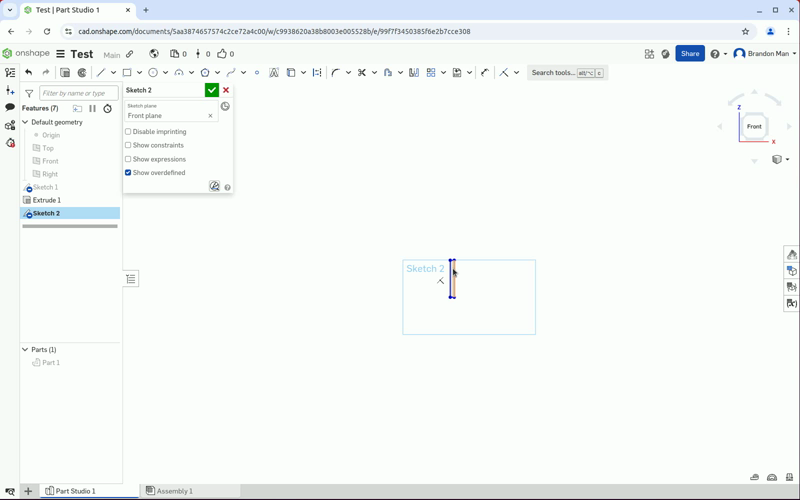
scroll(6)
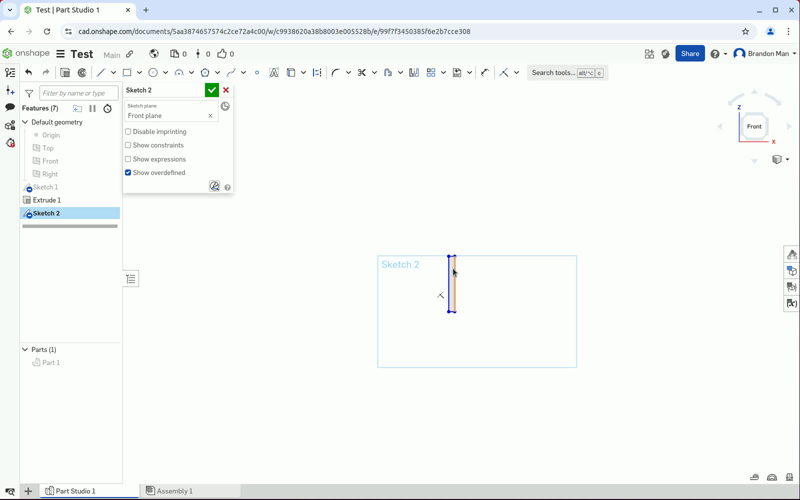
scroll(6)
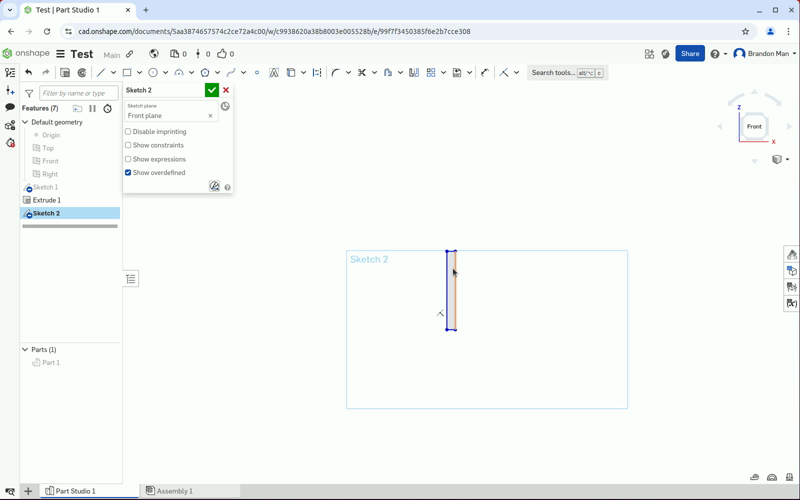
scroll(6)
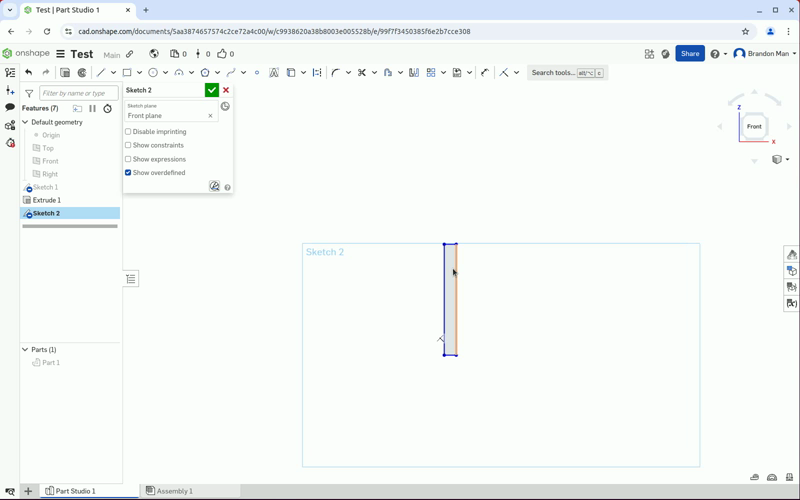
scroll(6)
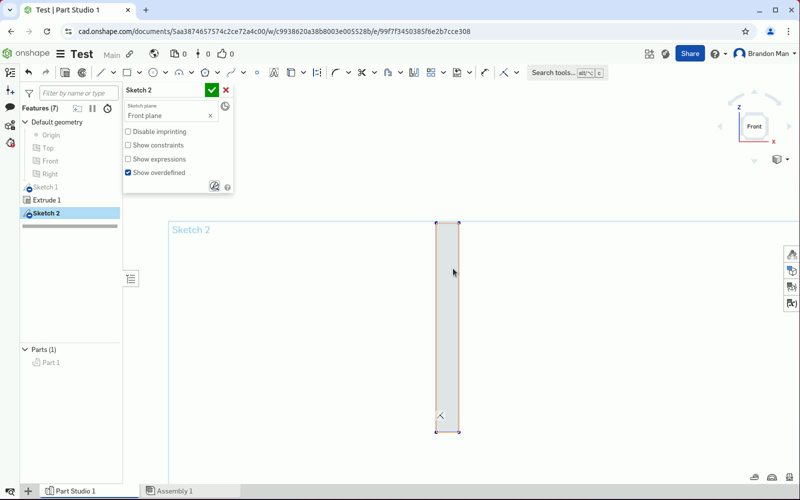
click(453, 268)
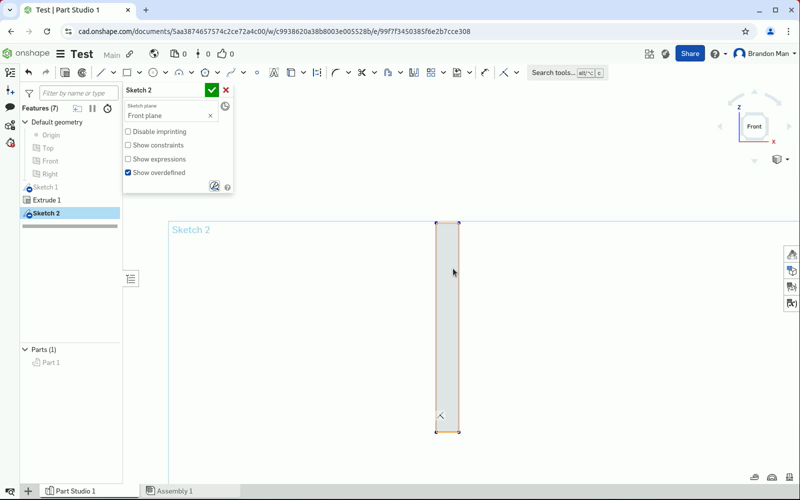
scroll(-6)
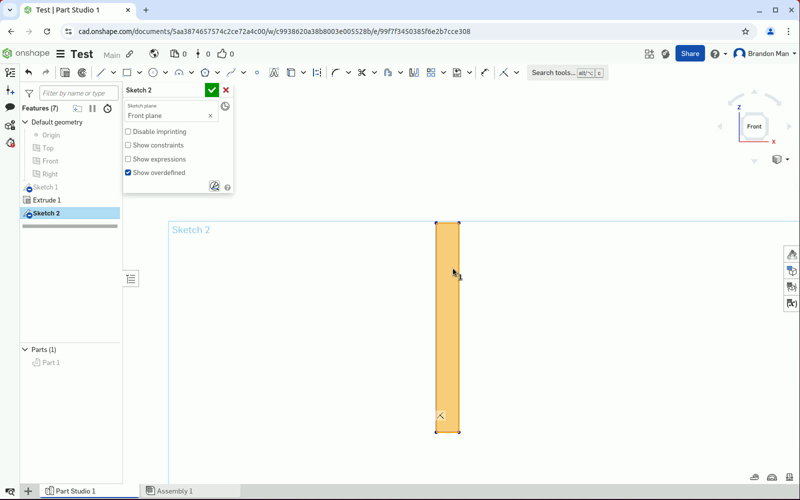
scroll(-6)
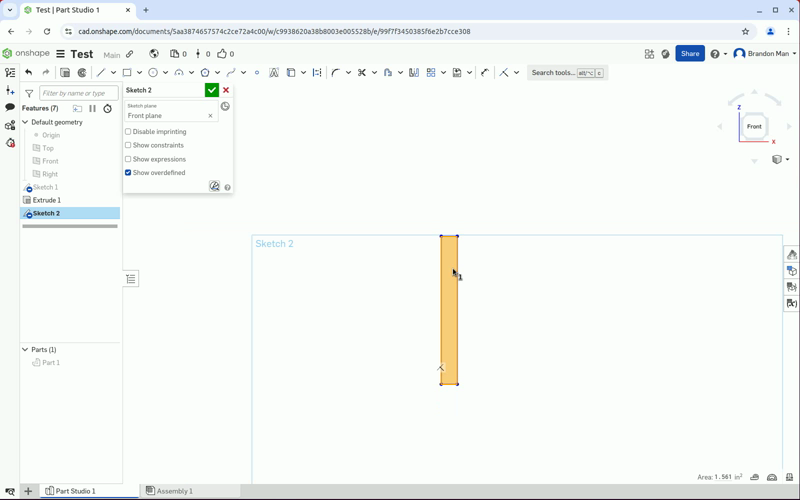
scroll(-6)
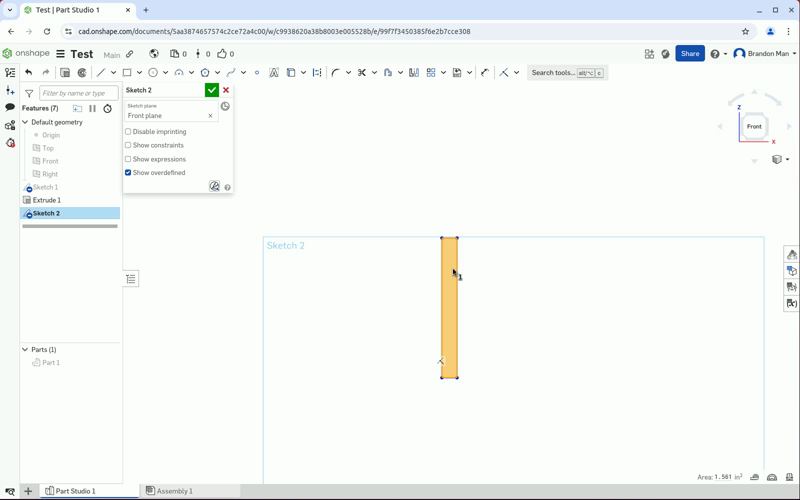
scroll(-6)
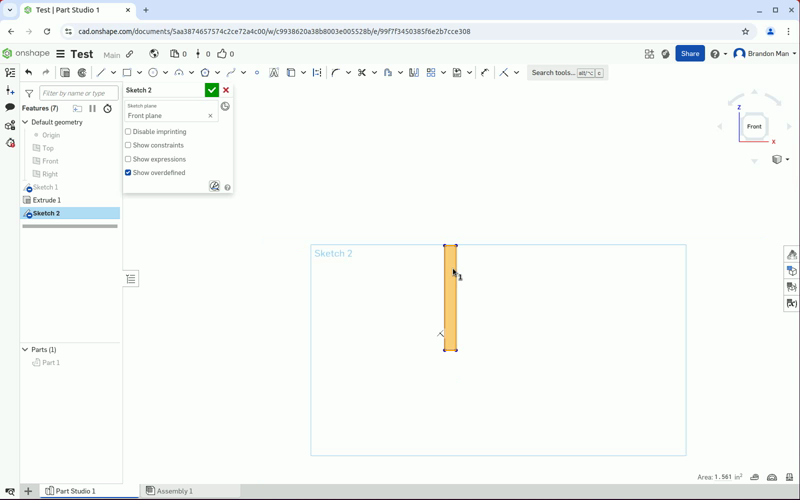
scroll(-6)
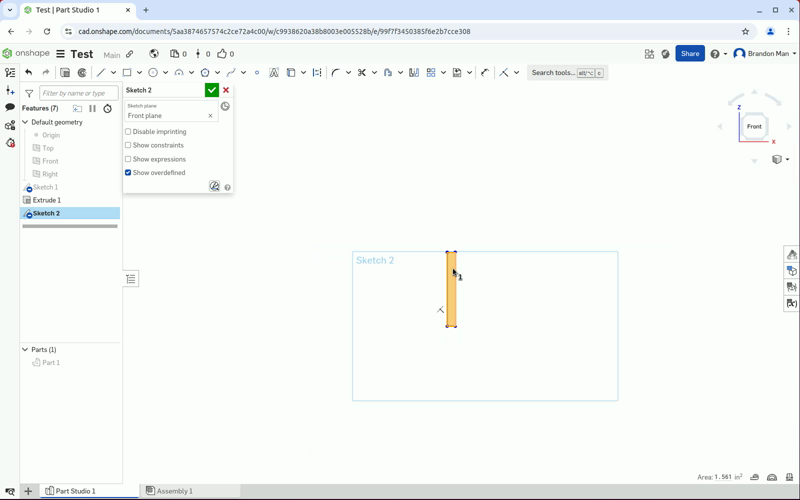
scroll(-6)
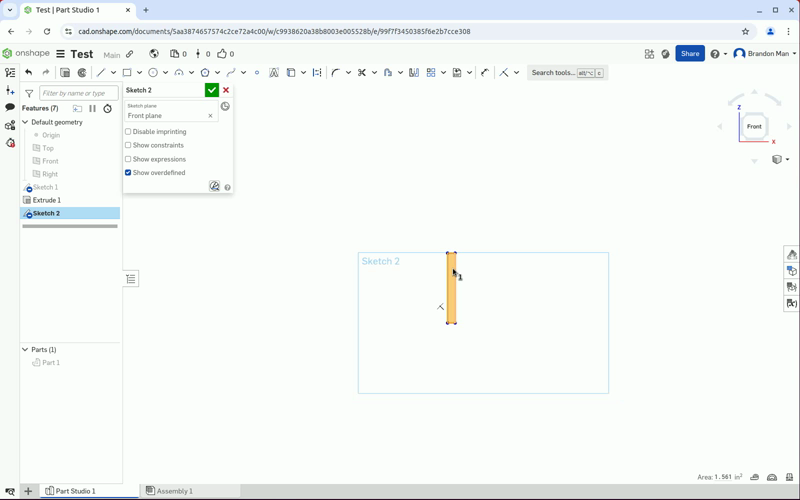
scroll(-6)
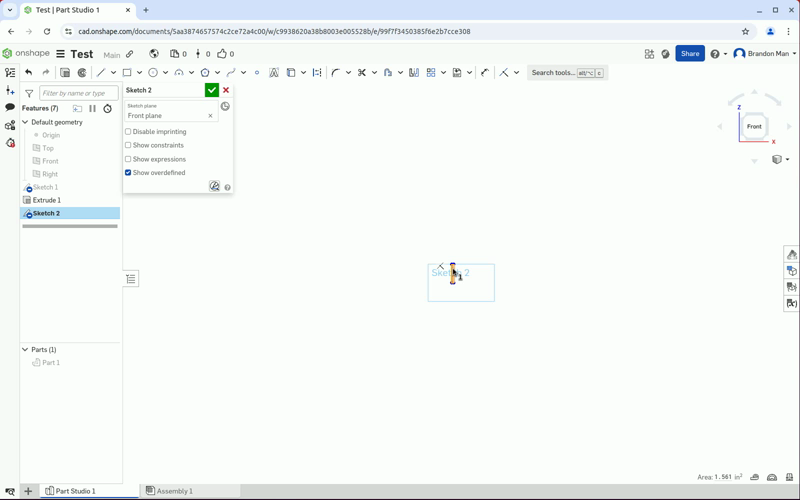
mouse_move(73, 352)
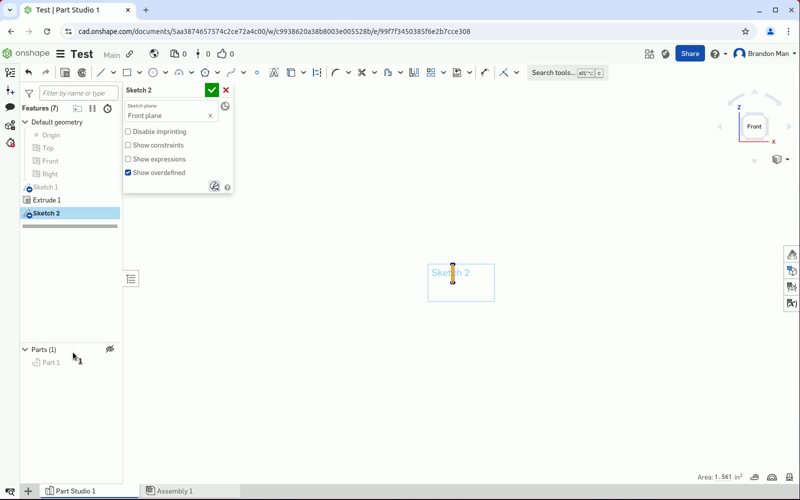
key(shift+y)
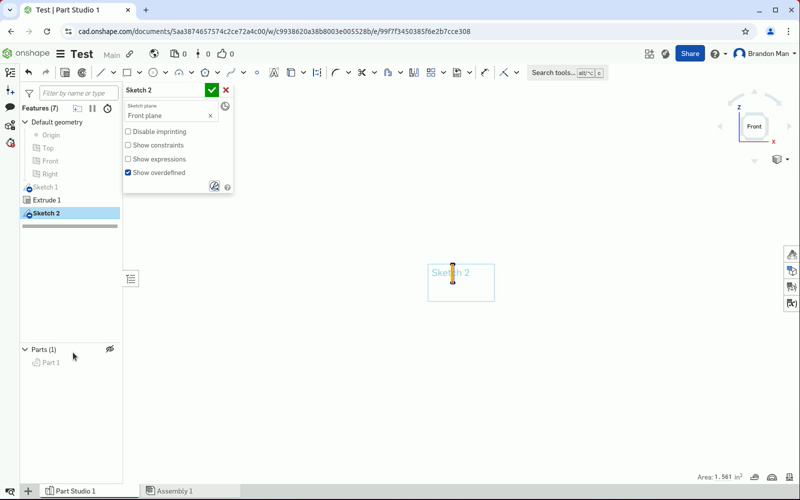
key(shift+e)
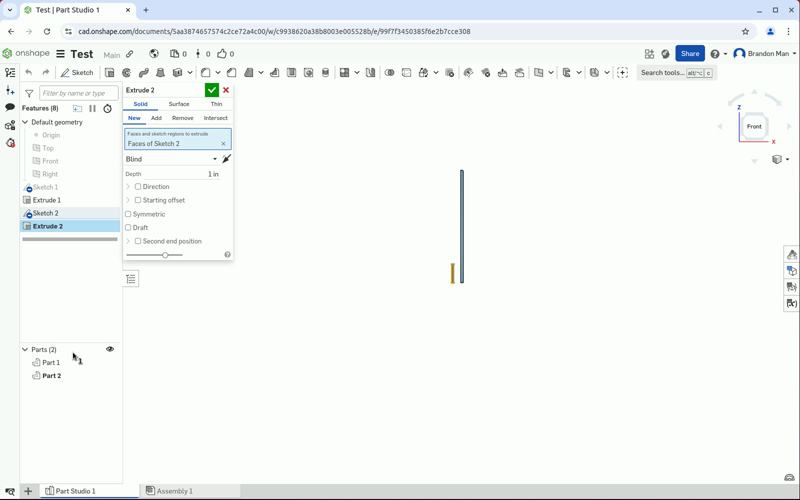
mouse_move(143, 106)
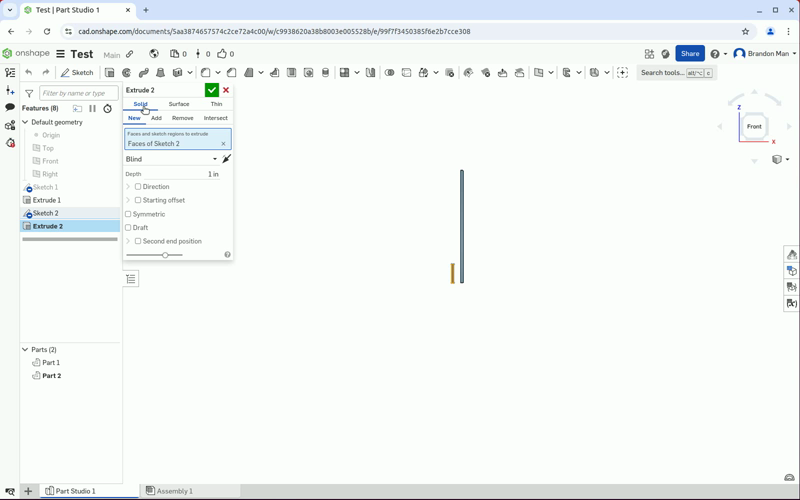
click(143, 106)
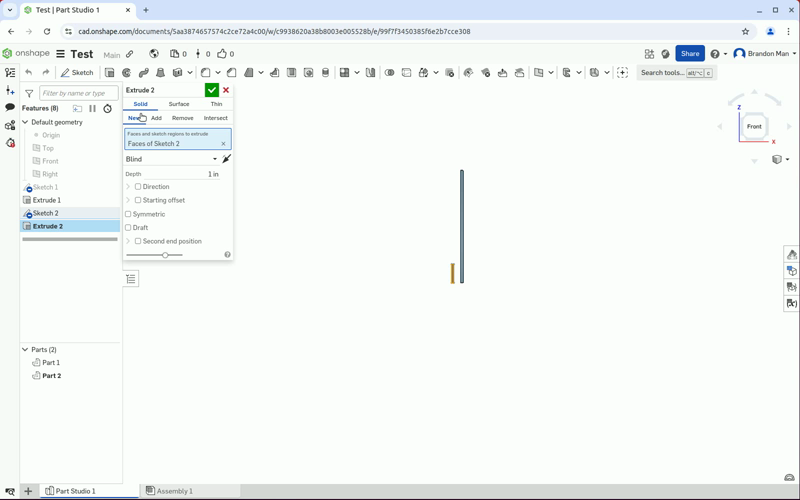
mouse_move(137, 120)
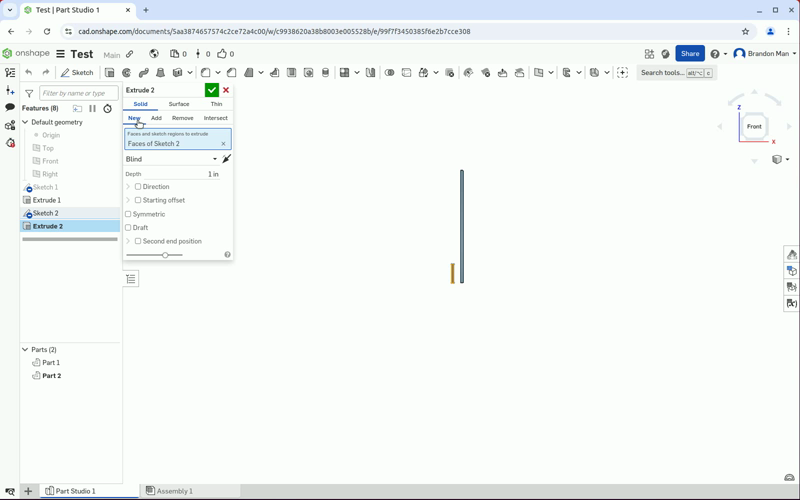
click(137, 120)
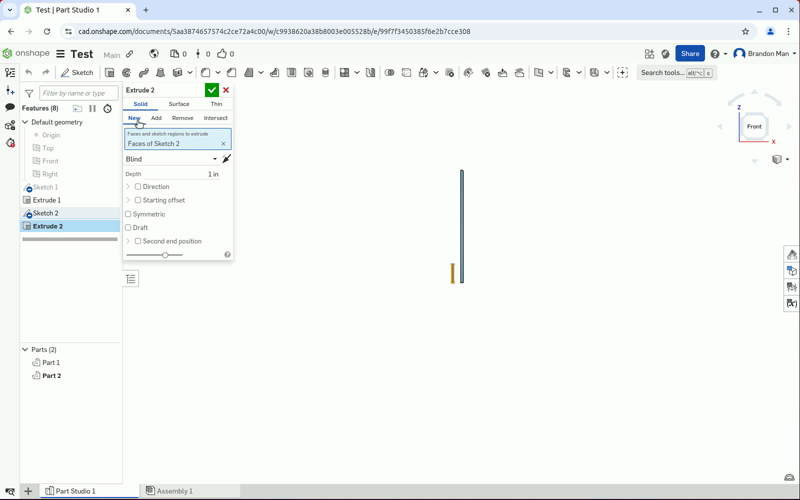
key(tab, 4)
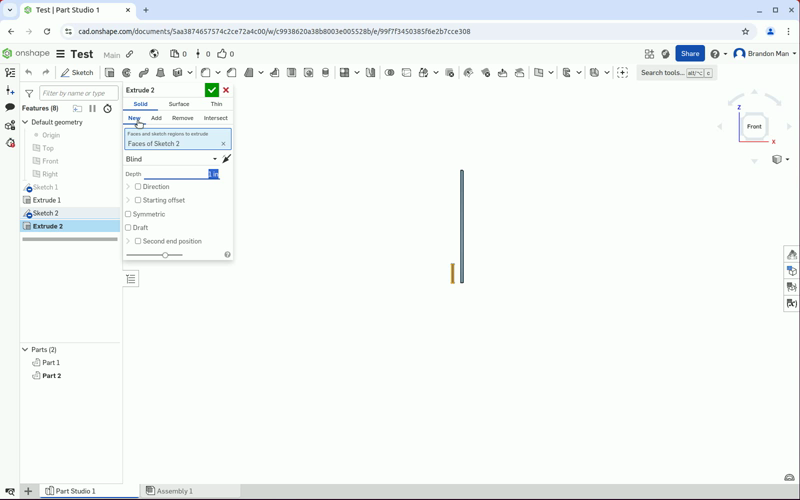
text(0.241)
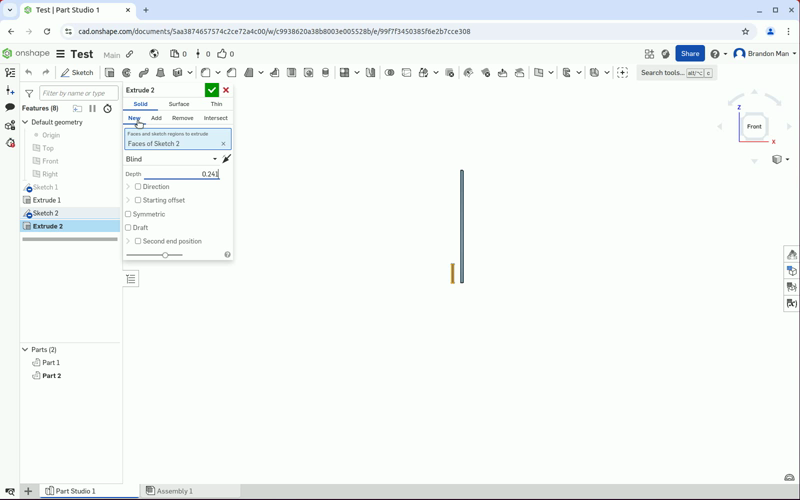
key(enter)
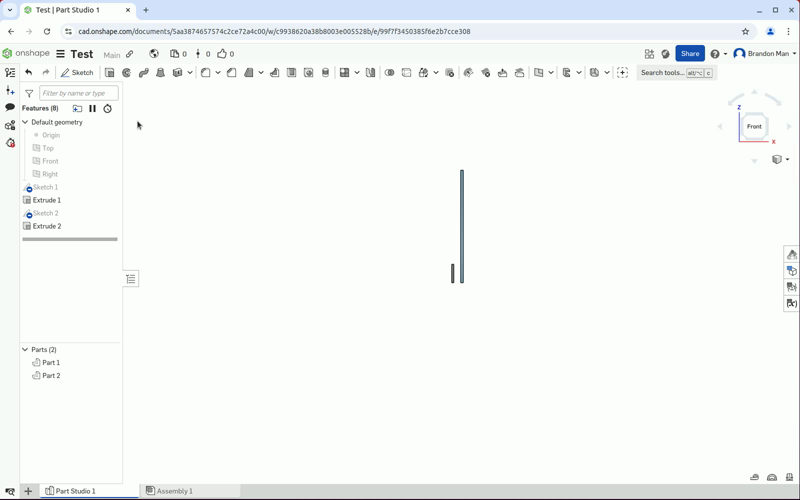
key(shift+h)
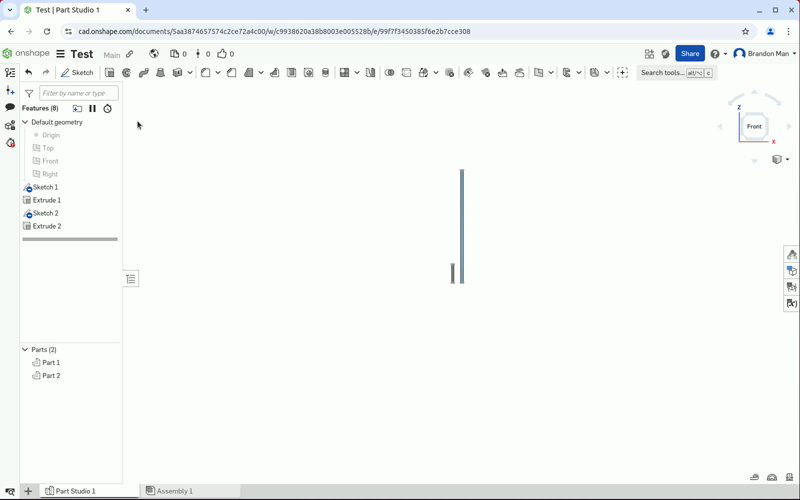
key(shift+h)
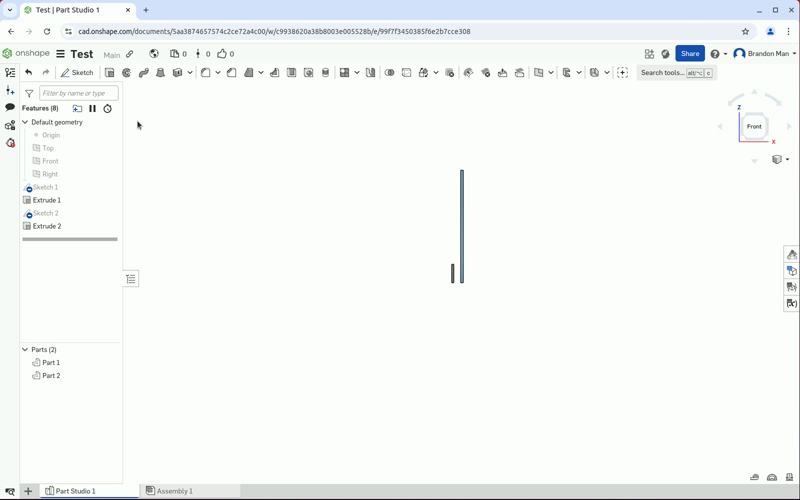
mouse_move(73, 189)
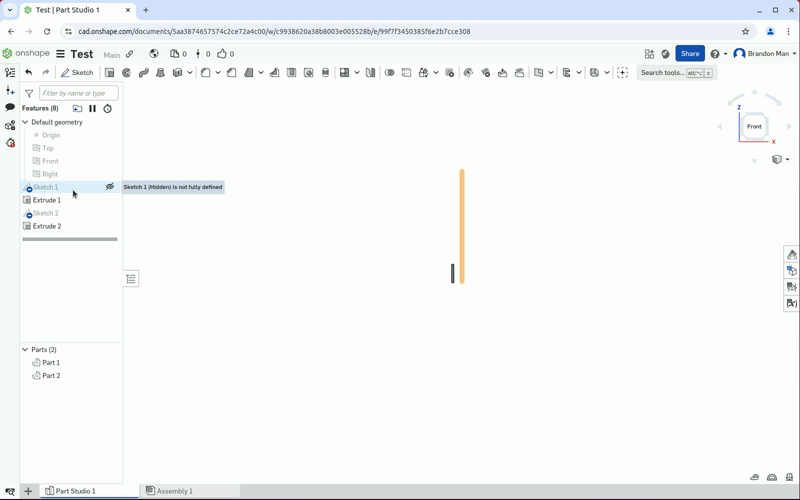
click(73, 189)
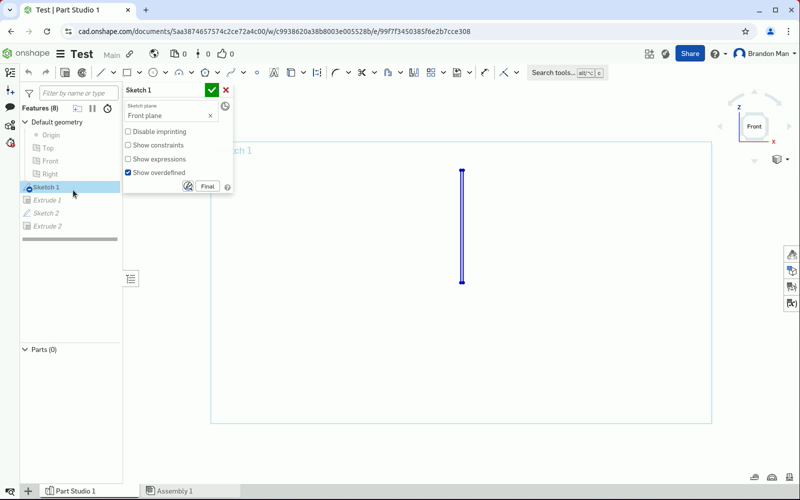
mouse_move(229, 92)
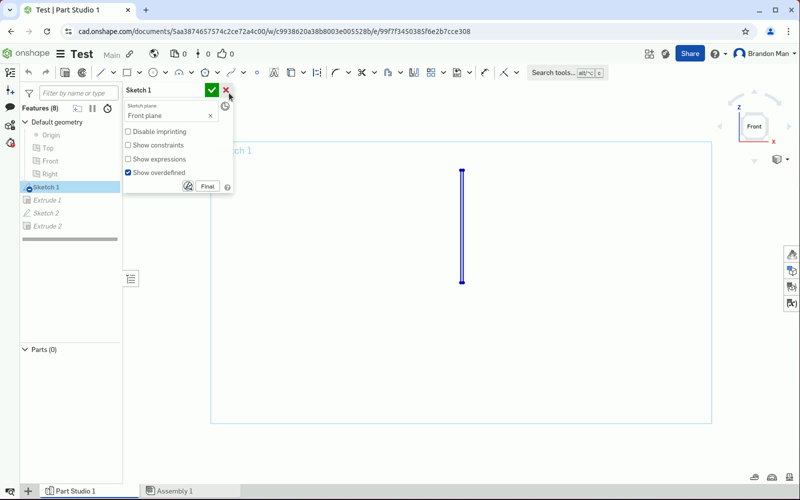
click(229, 92)
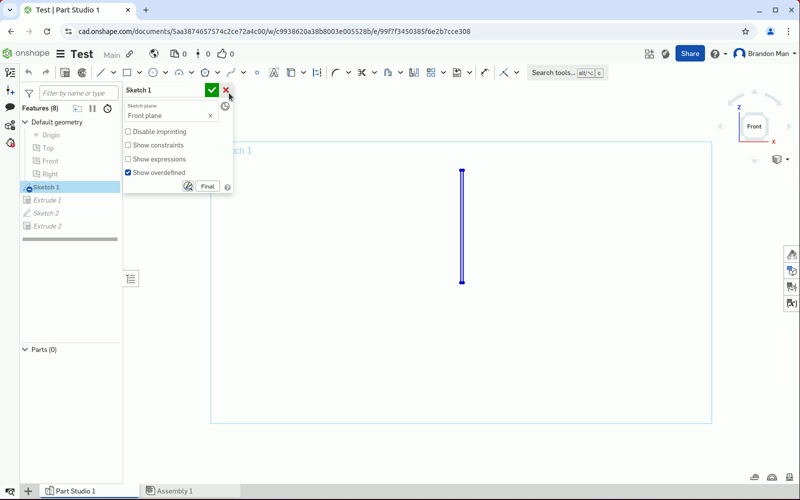
key(shift+s)
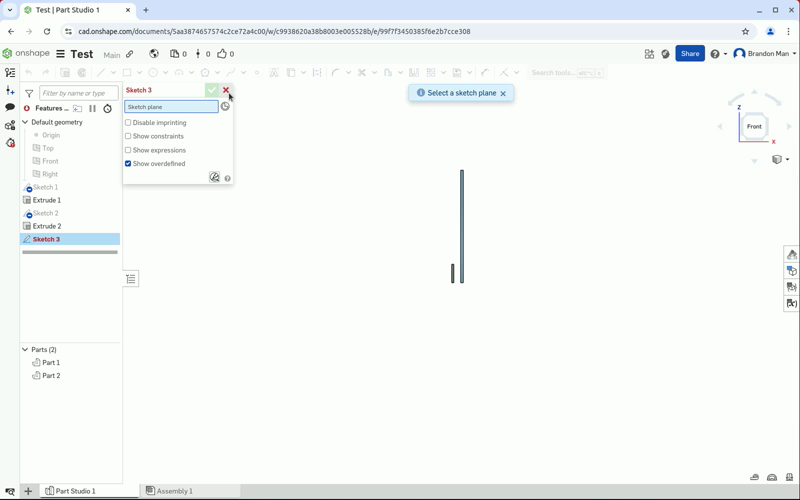
mouse_move(73, 163)
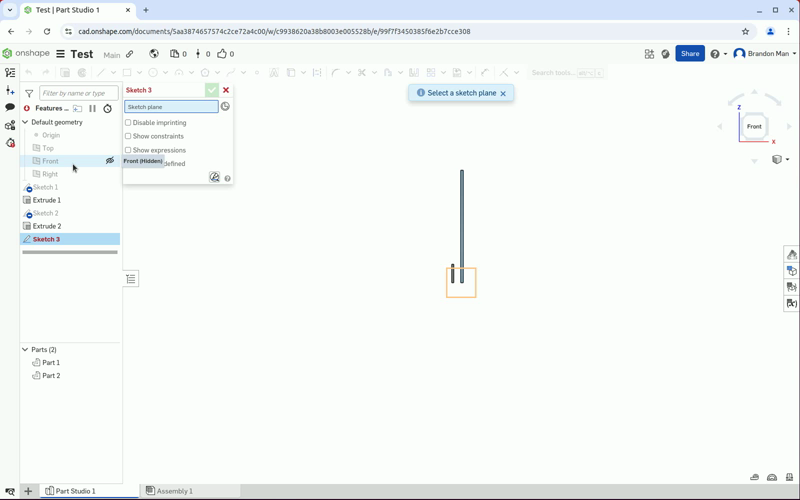
click(73, 163)
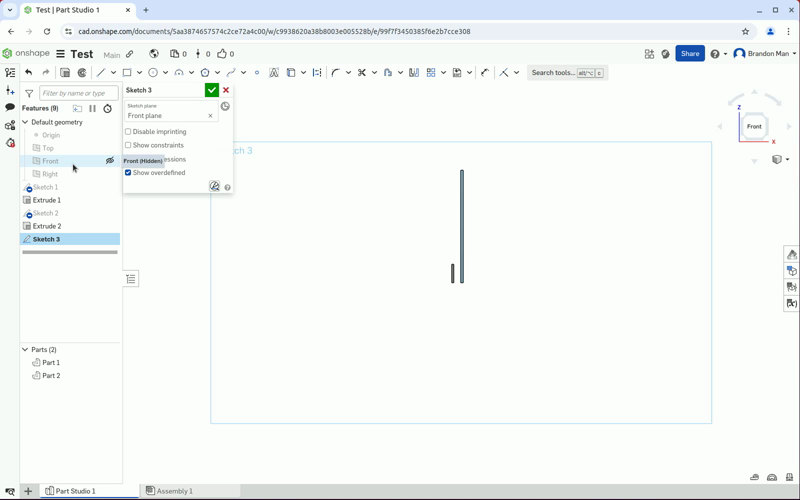
mouse_move(73, 352)
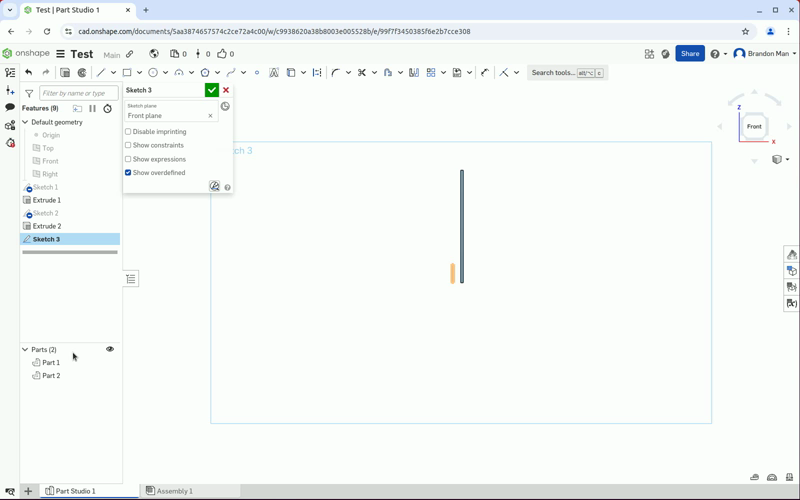
key(y)
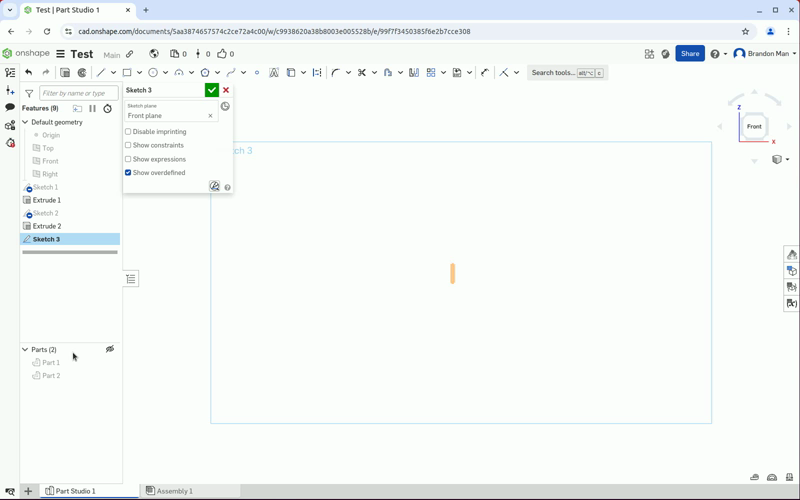
key(l)
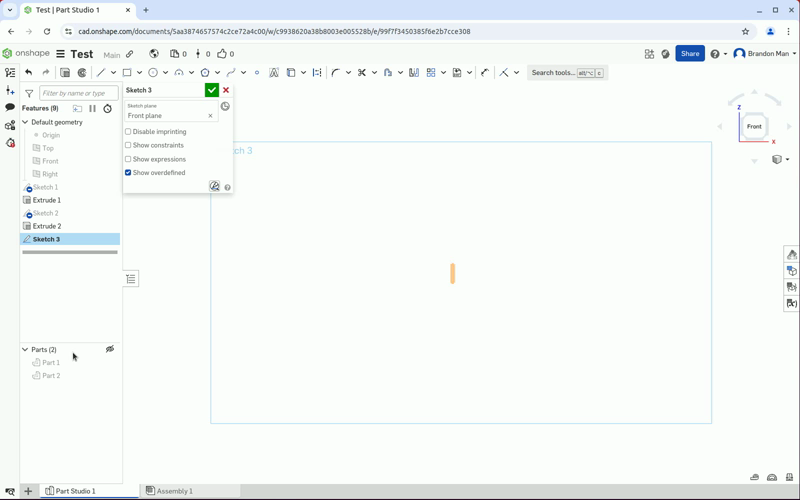
key_down(shift)
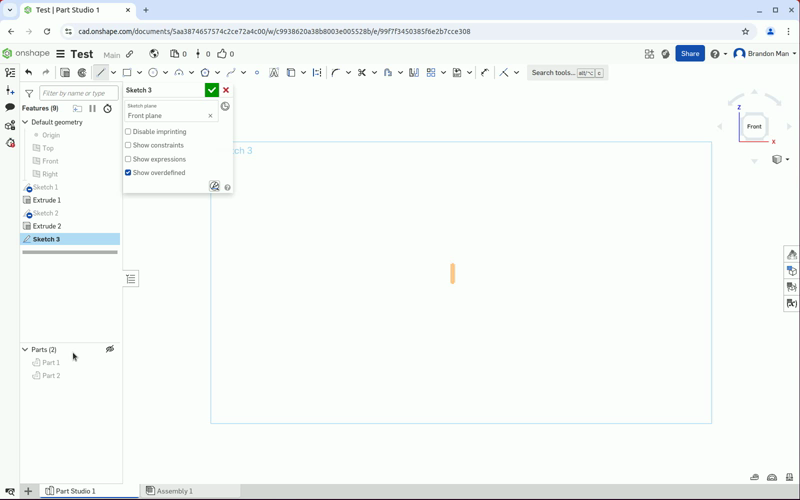
mouse_move(473, 282)
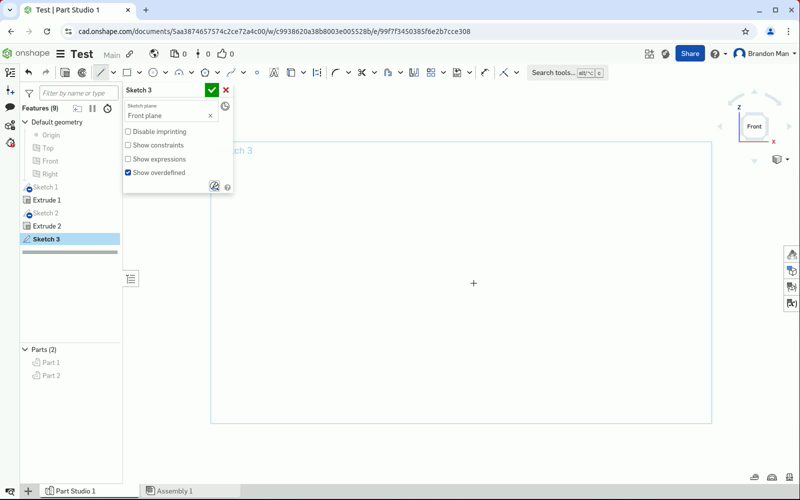
click(473, 282)
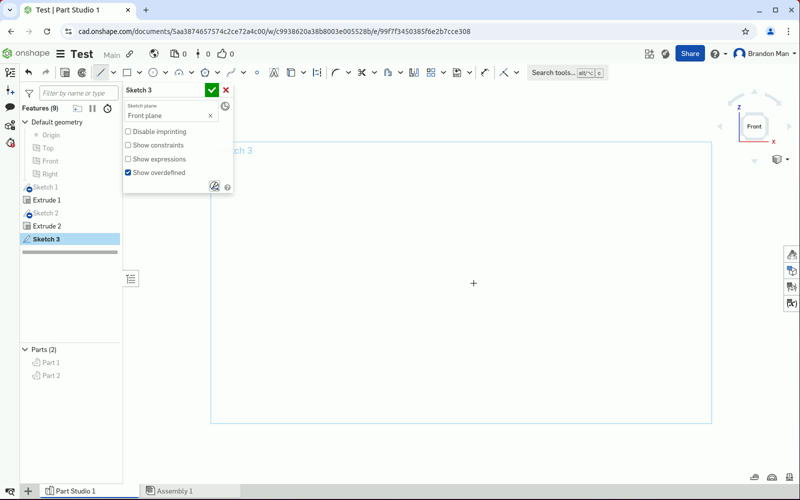
key_up(shift)
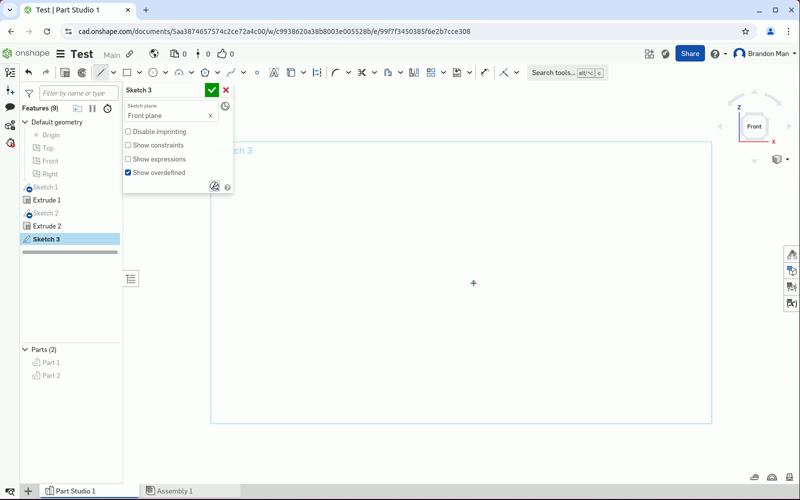
key_down(shift)
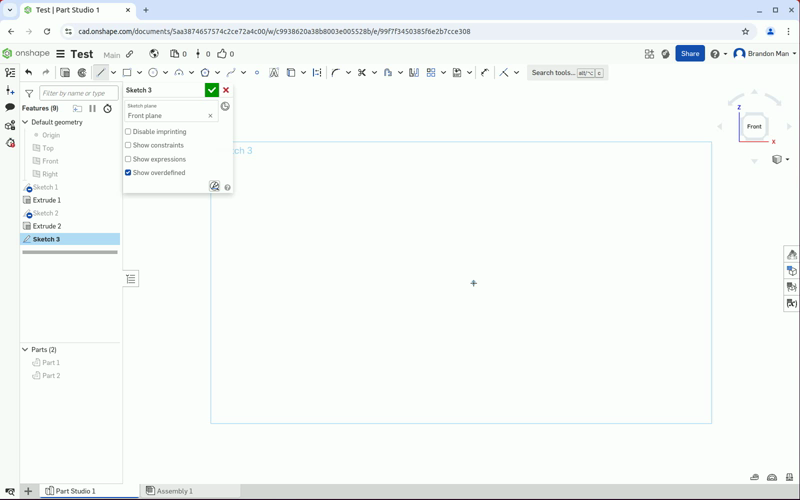
mouse_move(503, 282)
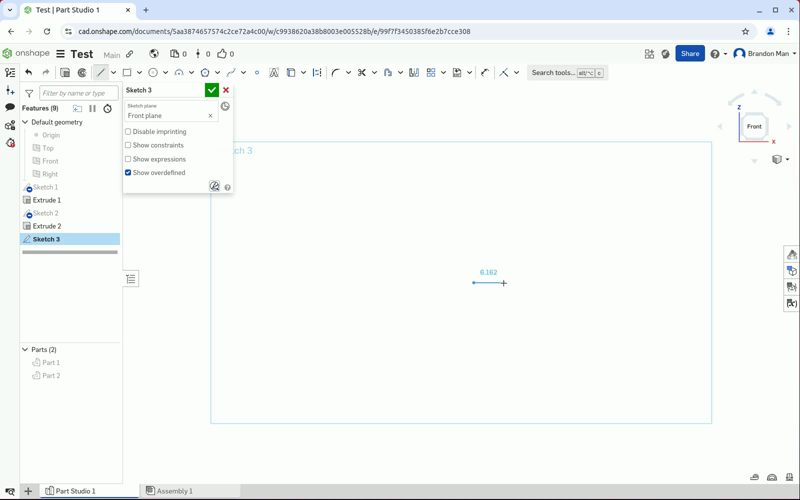
mouse_move(491, 282)
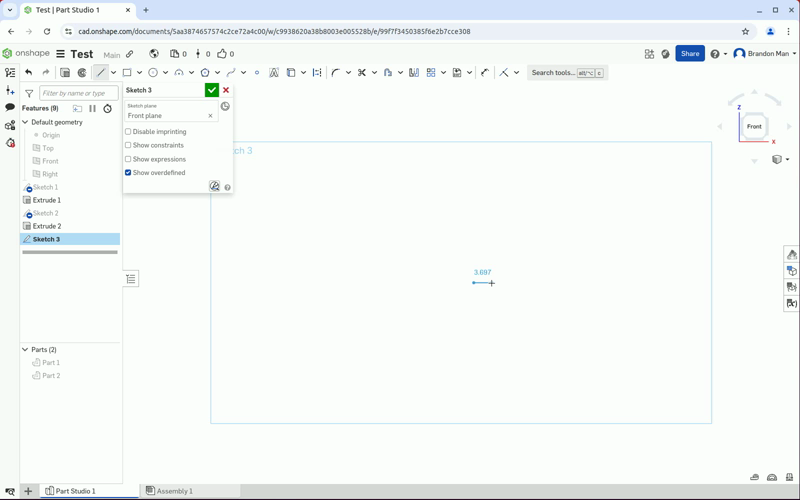
click(491, 282)
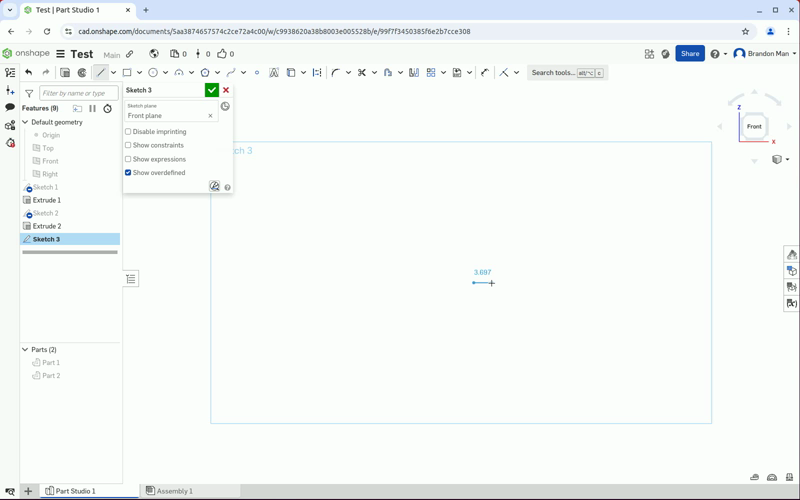
key_up(shift)
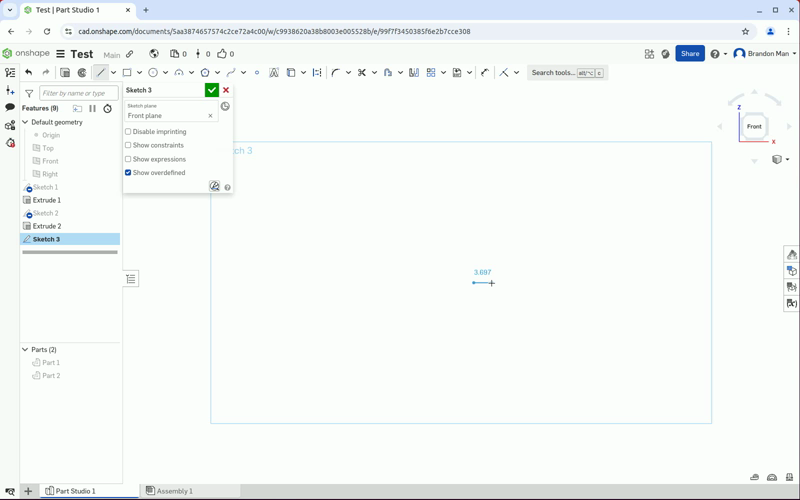
key_down(shift)
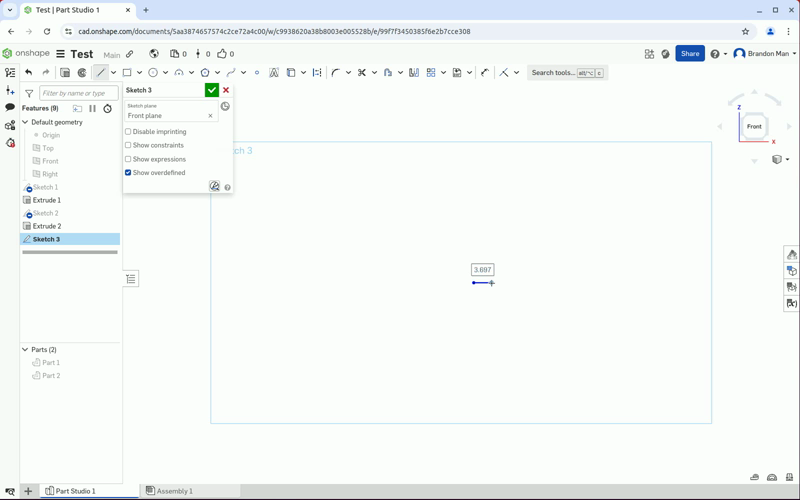
mouse_move(491, 221)
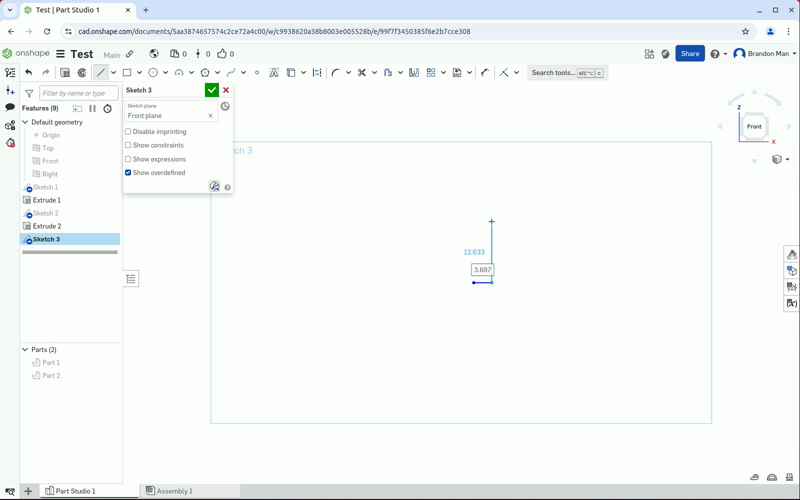
click(491, 221)
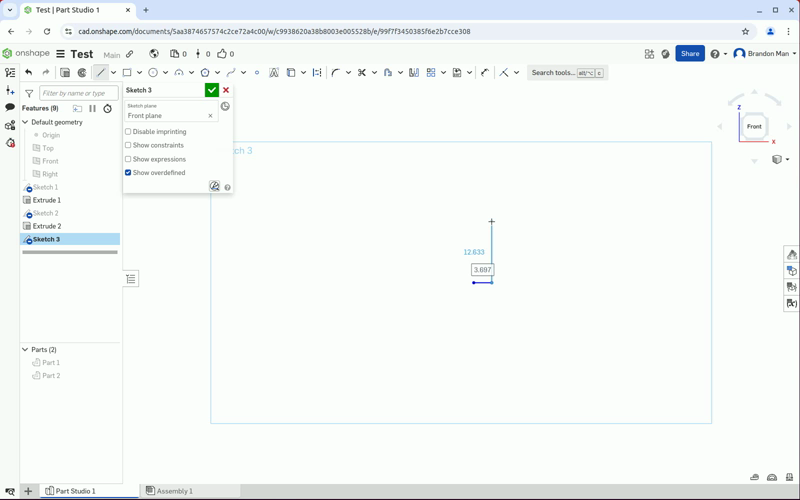
key_up(shift)
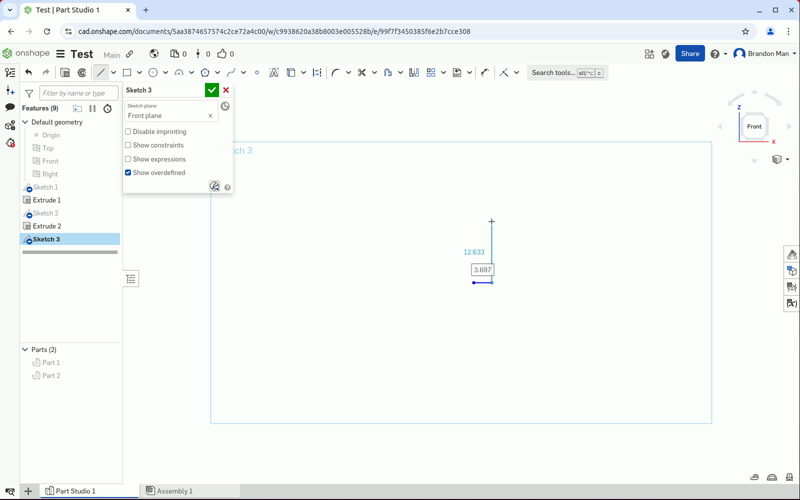
key_down(shift)
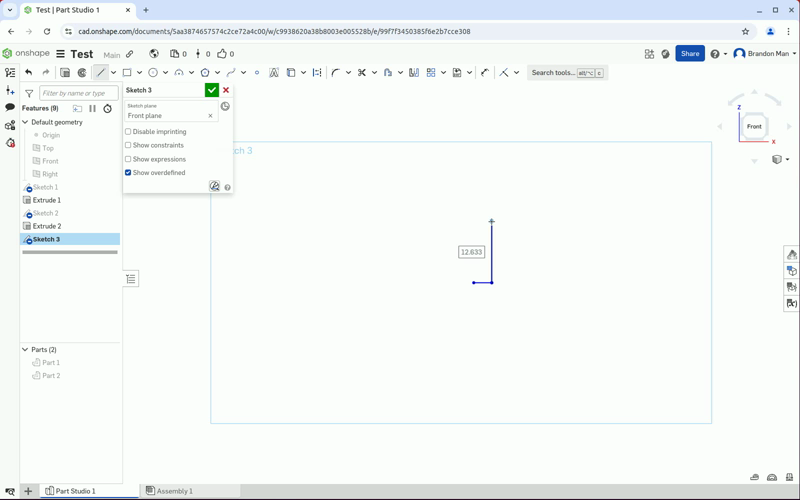
mouse_move(521, 221)
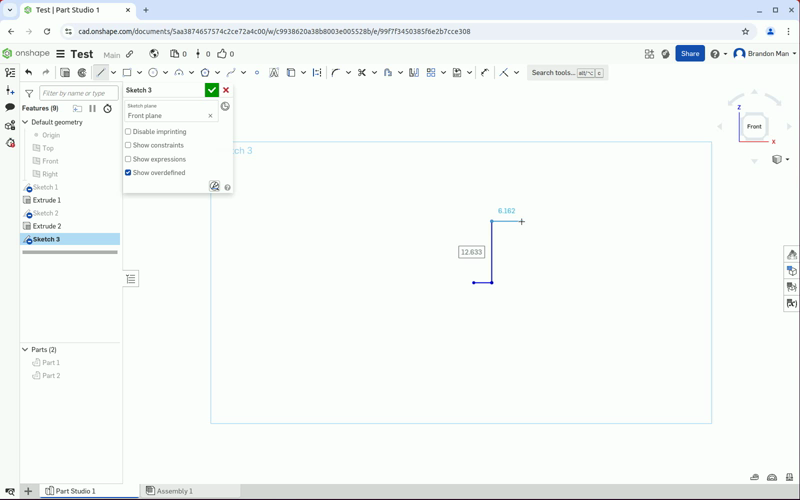
mouse_move(473, 221)
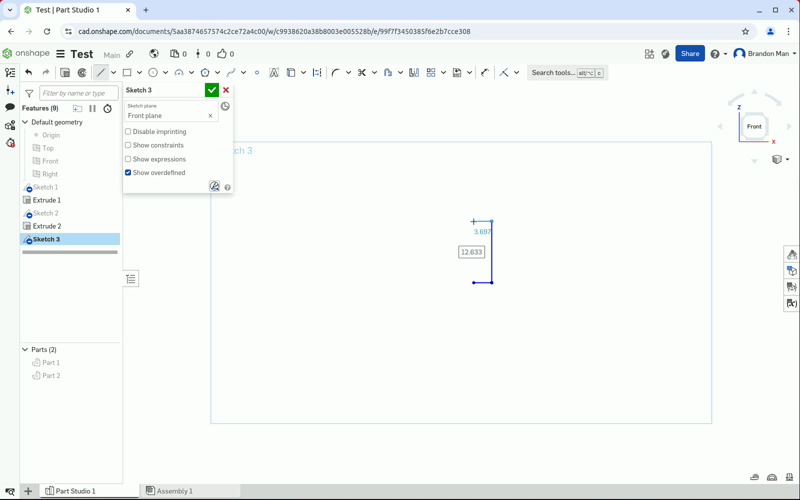
click(473, 221)
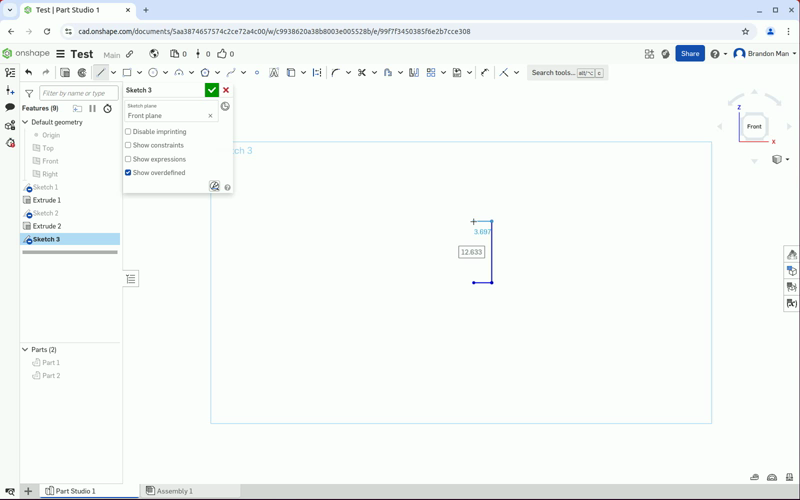
key_up(shift)
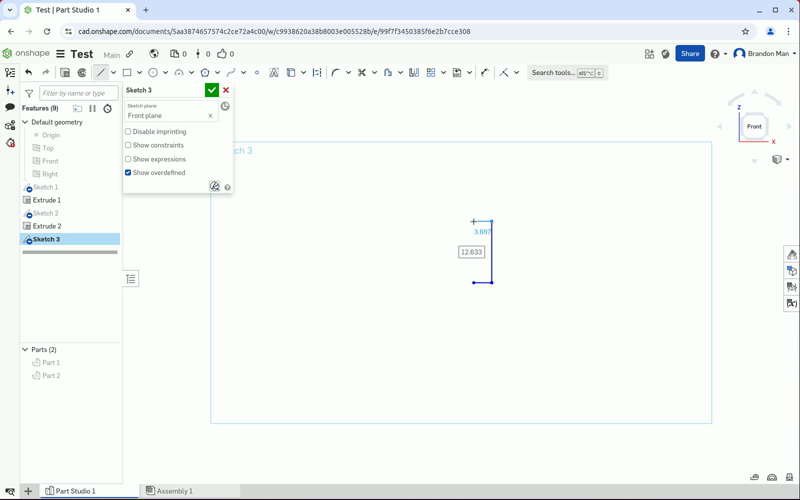
key_down(shift)
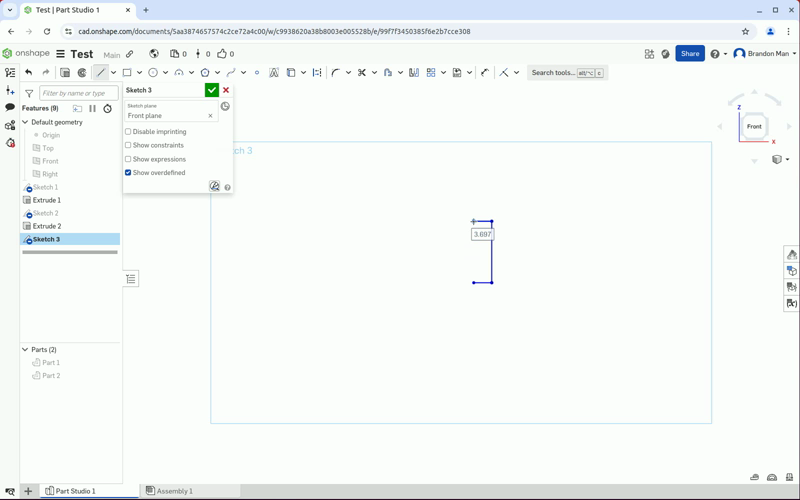
mouse_move(473, 282)
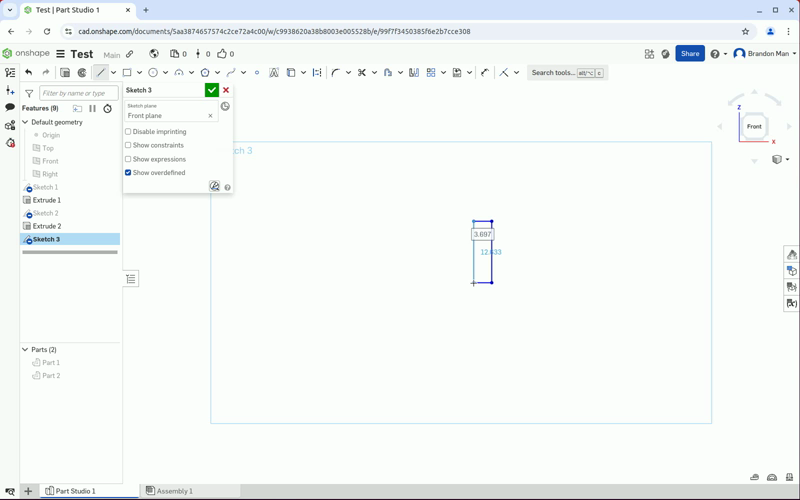
key_up(shift)
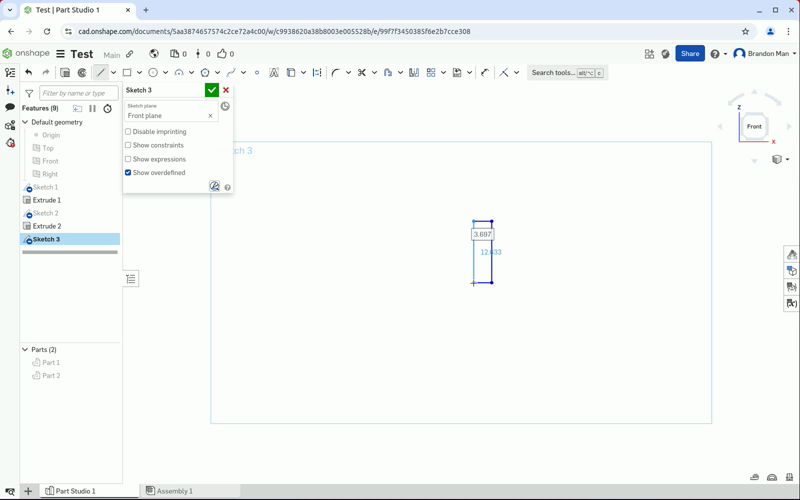
click(473, 282)
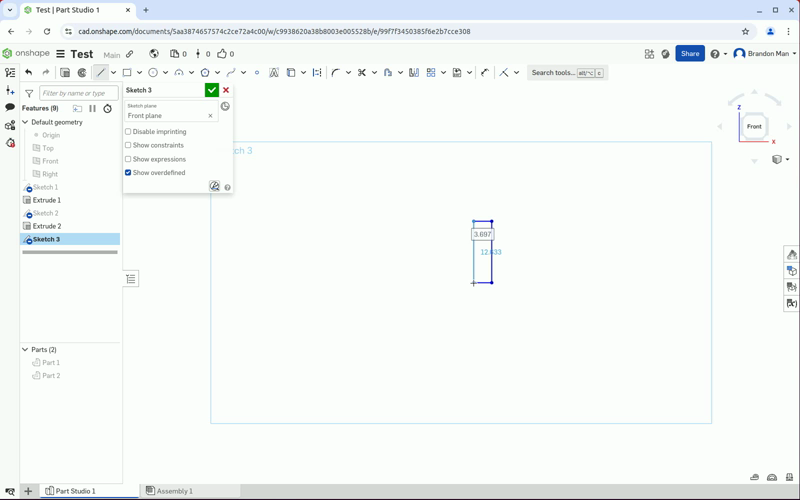
key(esc)
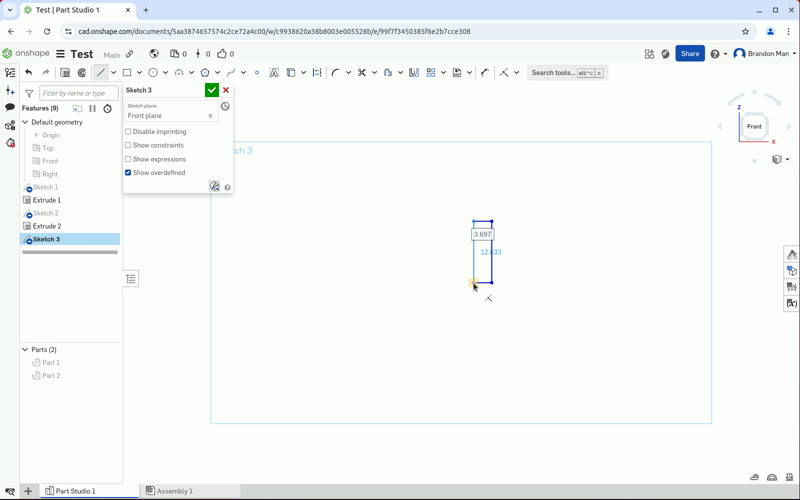
mouse_move(481, 226)
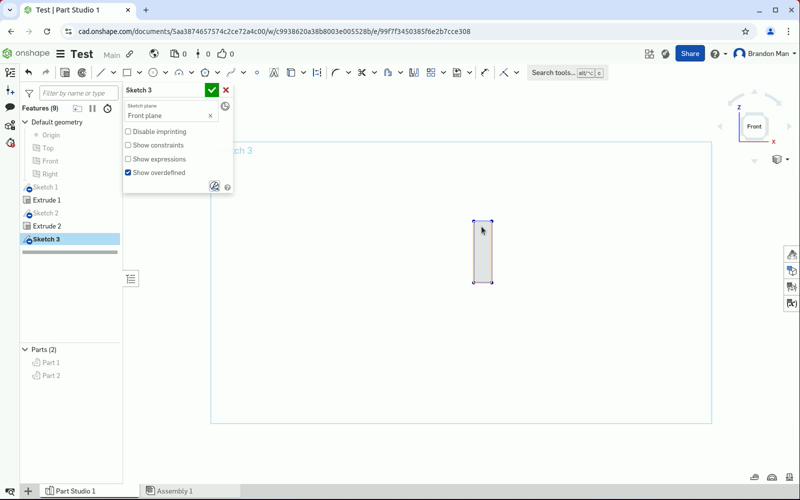
scroll(6)
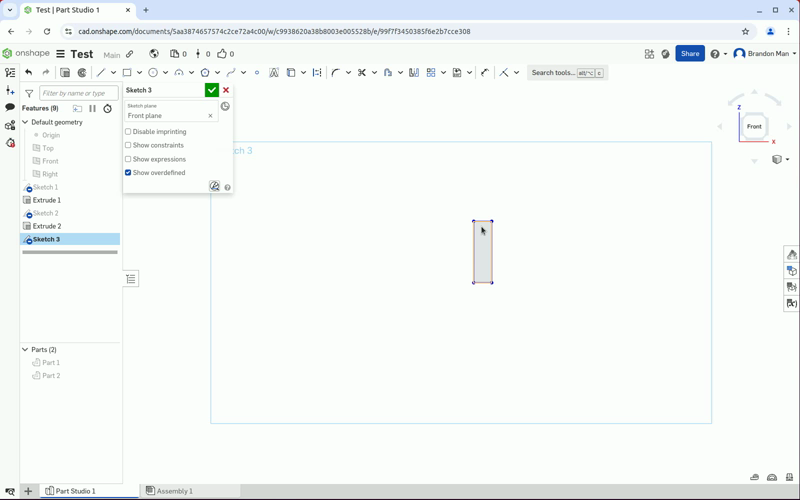
scroll(6)
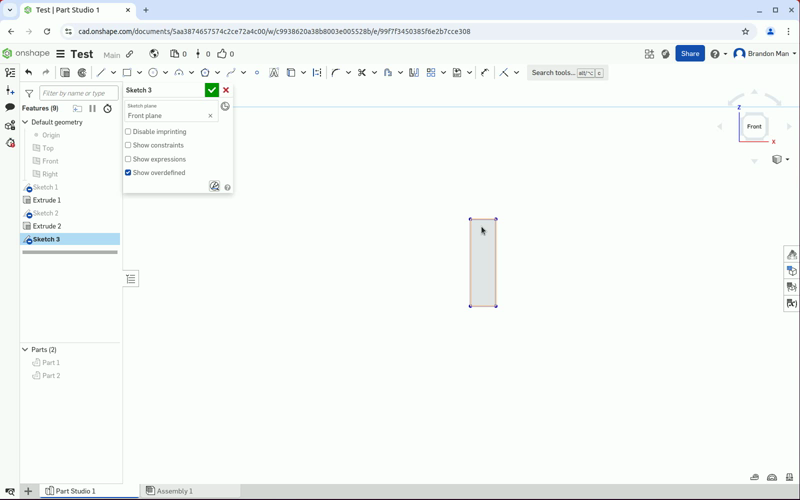
scroll(6)
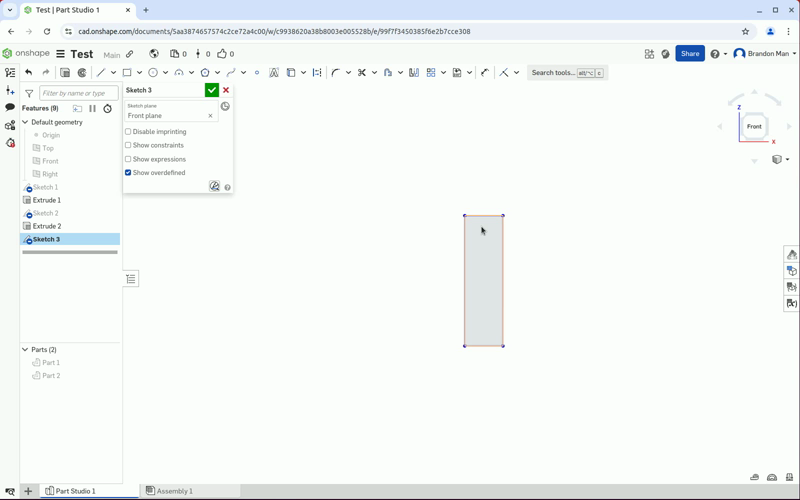
scroll(6)
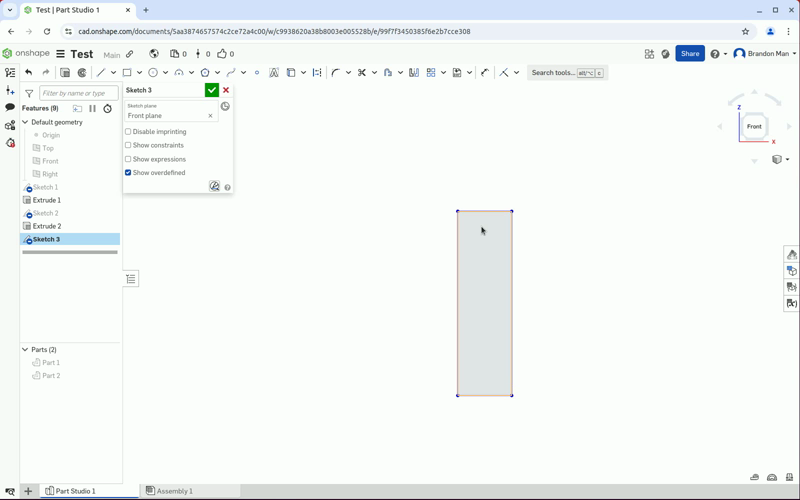
scroll(6)
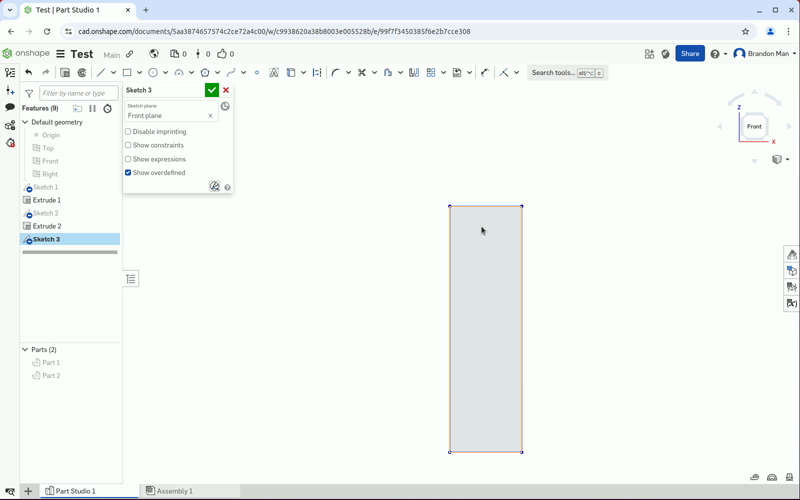
scroll(6)
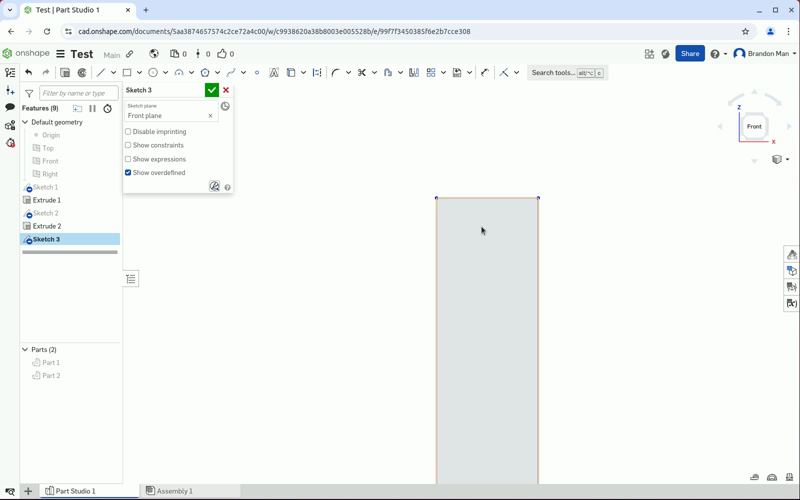
scroll(6)
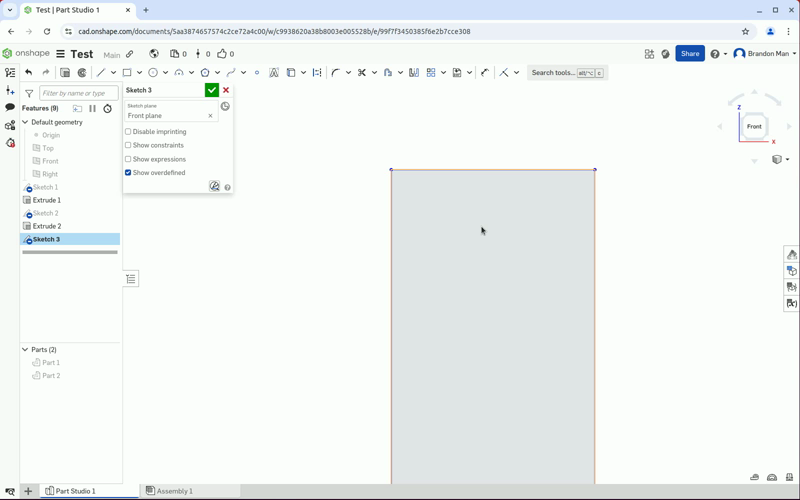
click(481, 226)
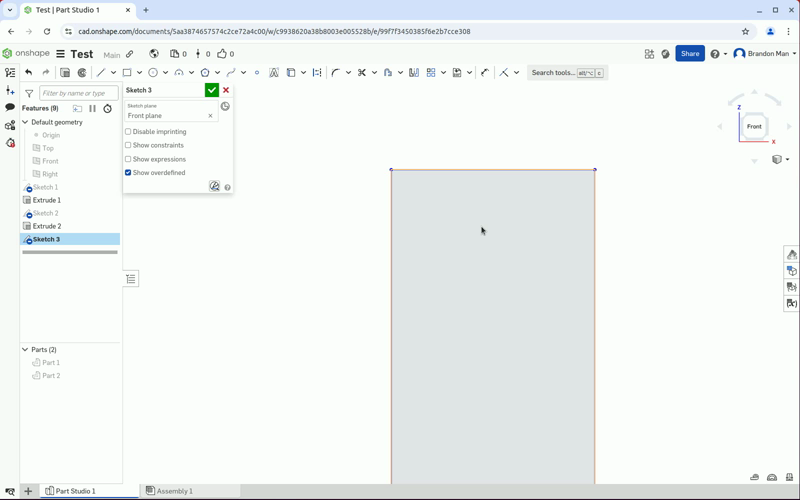
scroll(-6)
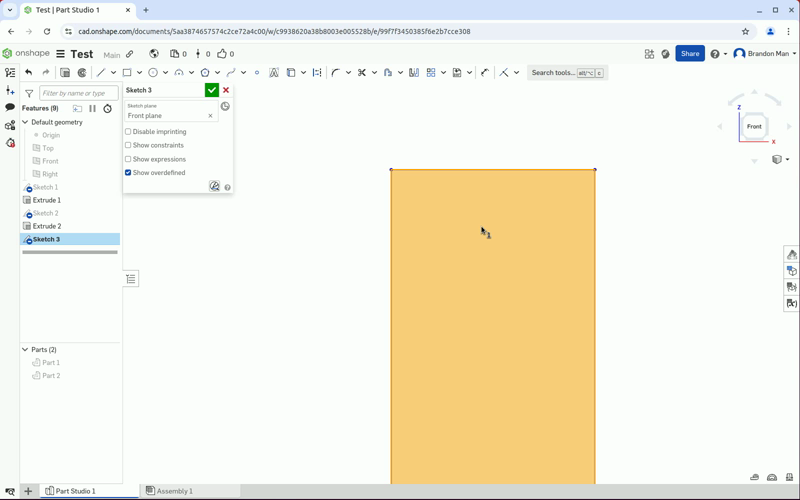
scroll(-6)
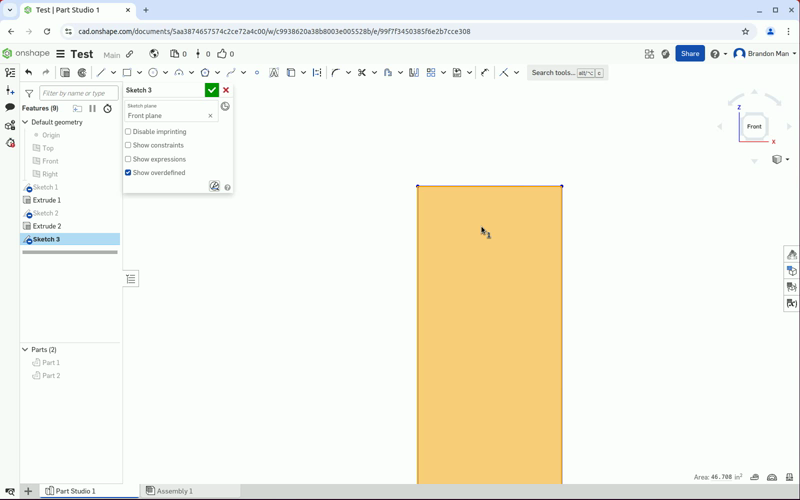
scroll(-6)
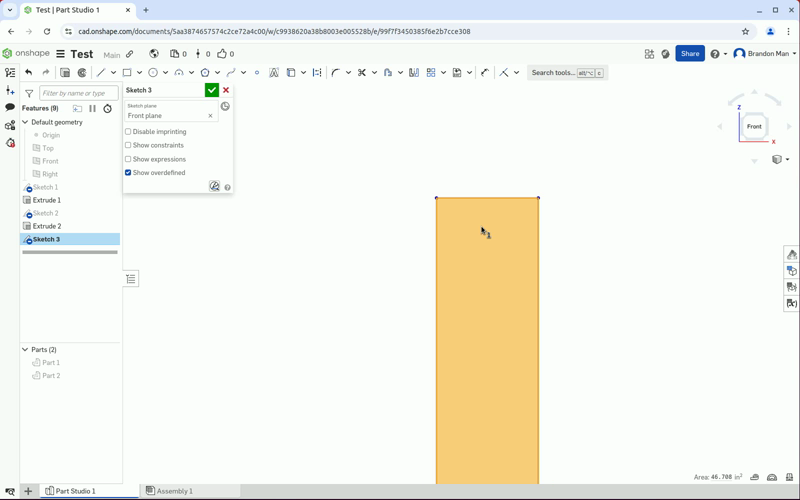
scroll(-6)
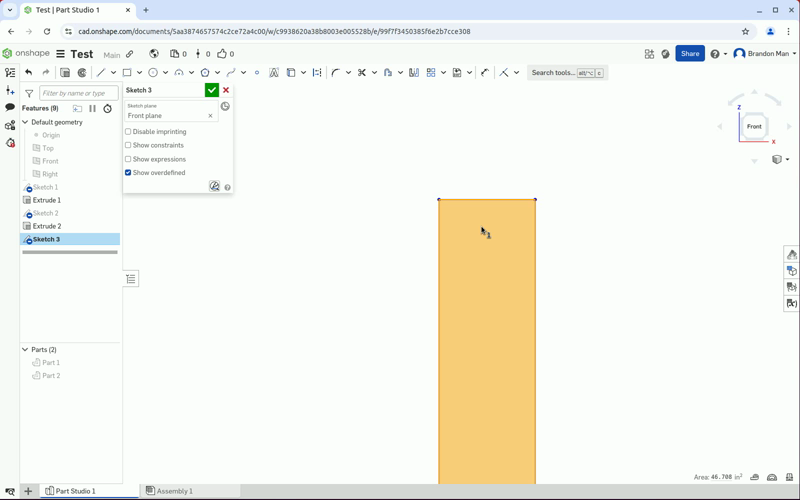
scroll(-6)
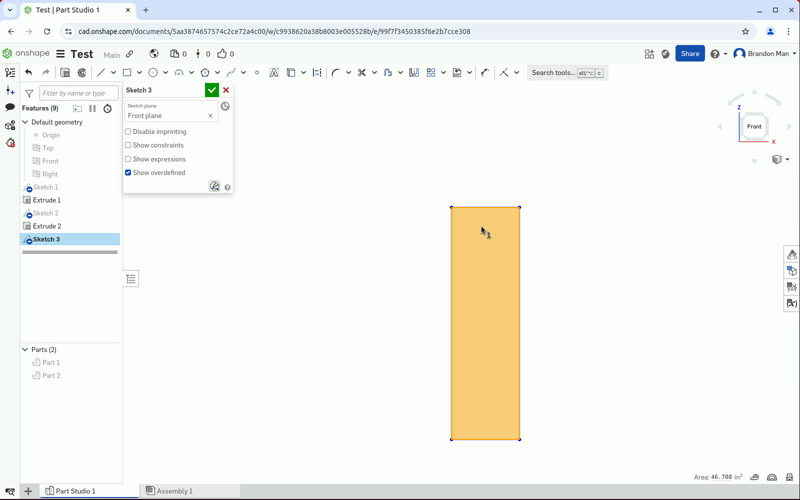
scroll(-6)
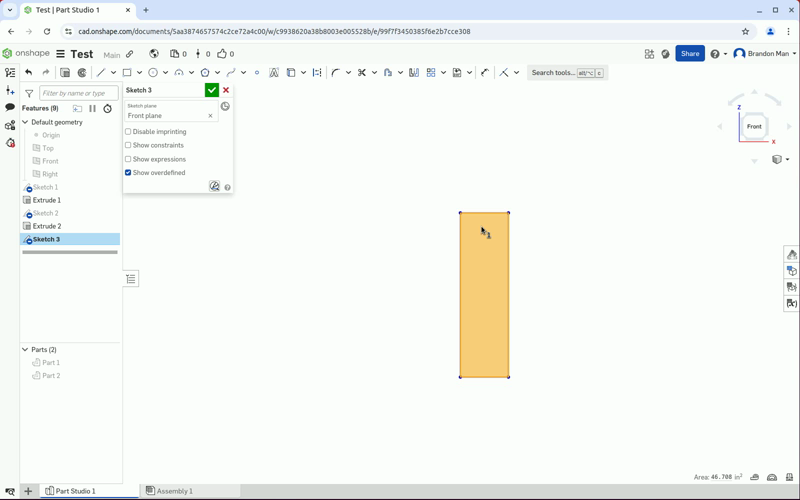
scroll(-6)
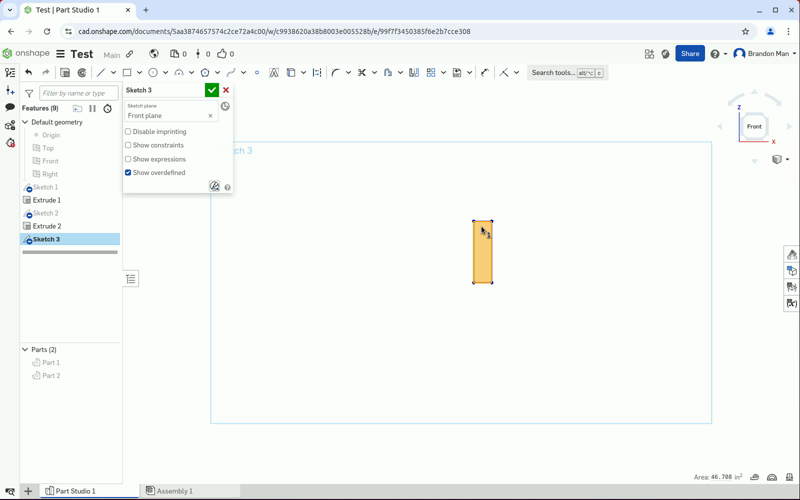
mouse_move(73, 352)
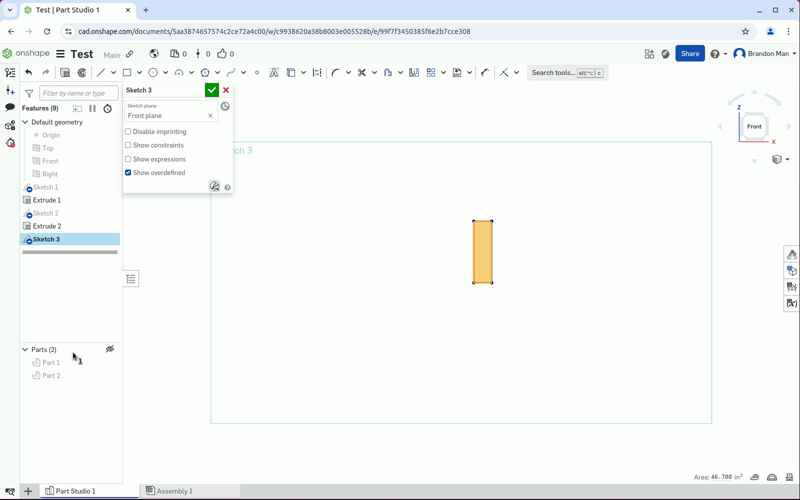
key(shift+y)
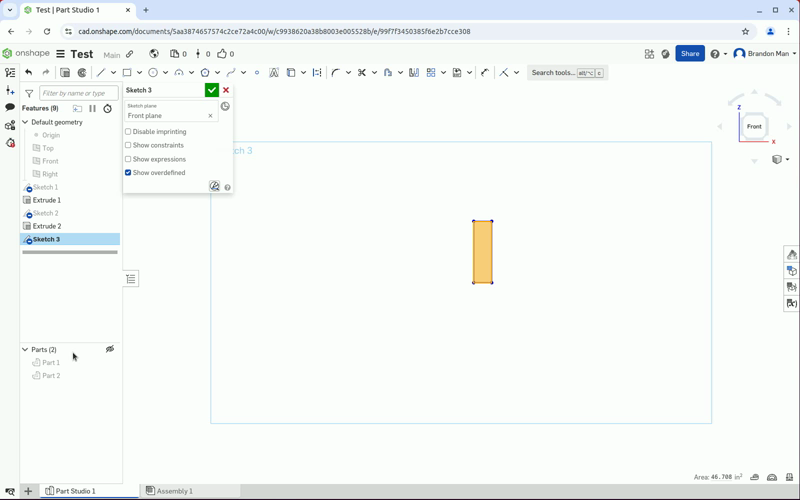
key(shift+e)
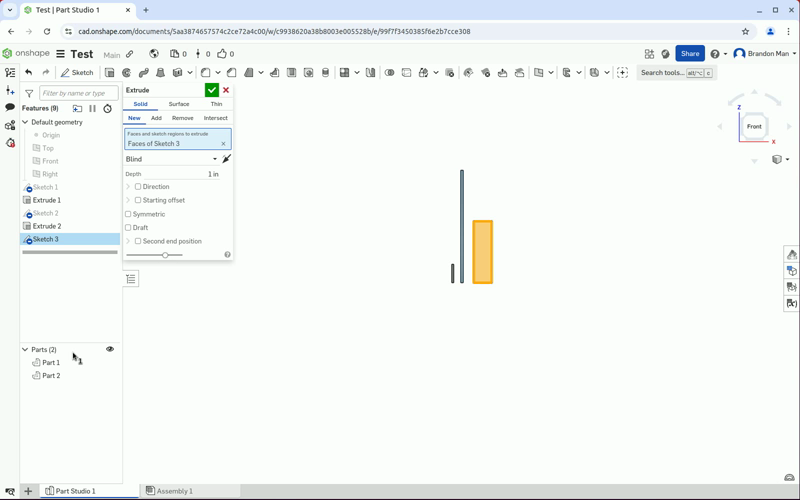
mouse_move(143, 106)
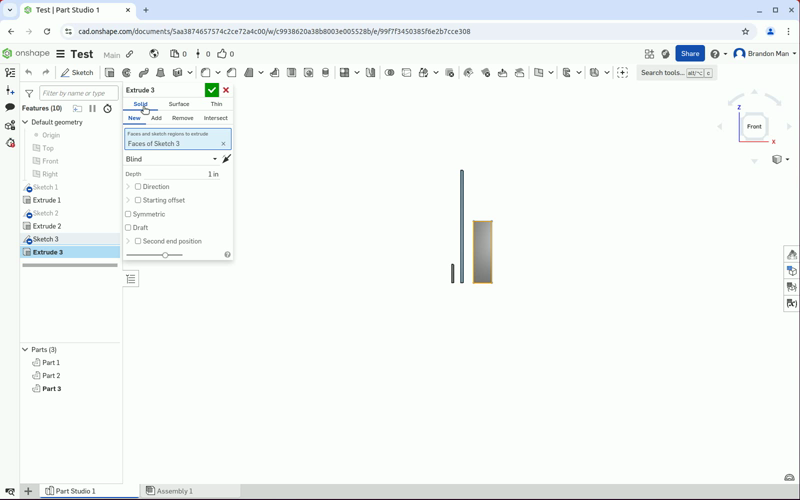
click(143, 106)
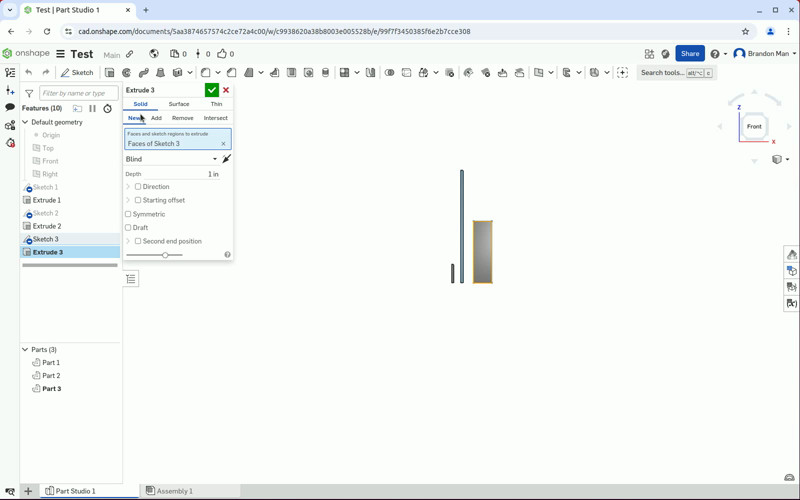
mouse_move(137, 120)
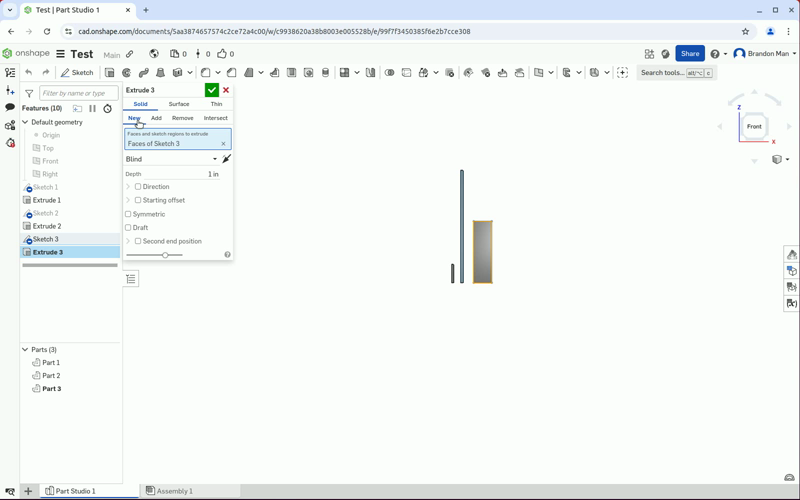
click(137, 120)
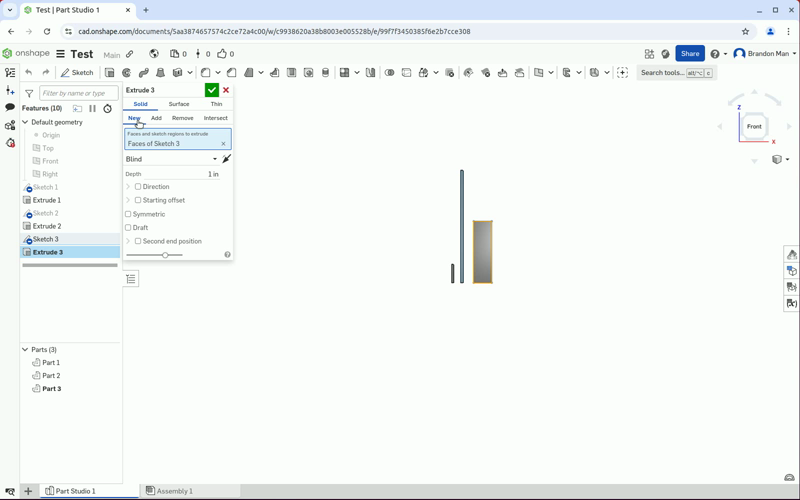
key(tab, 4)
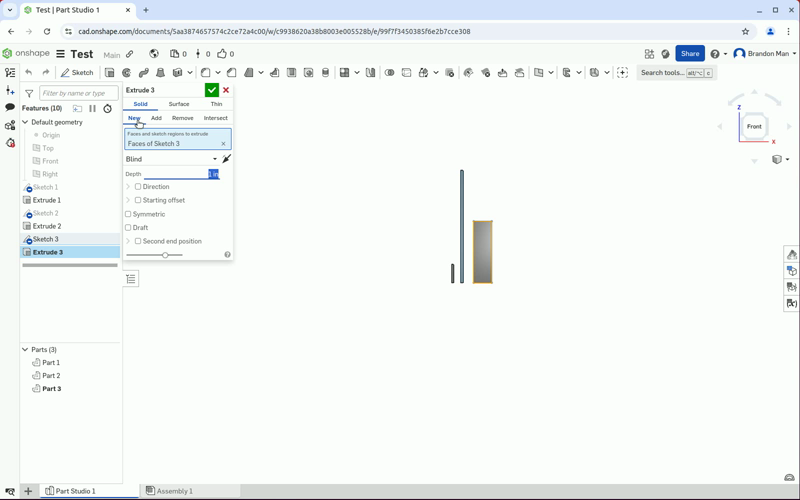
text(0.481)
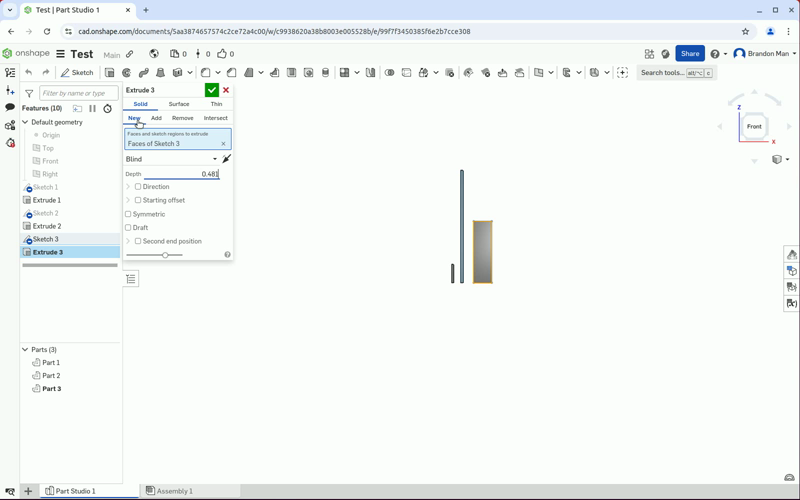
key(enter)
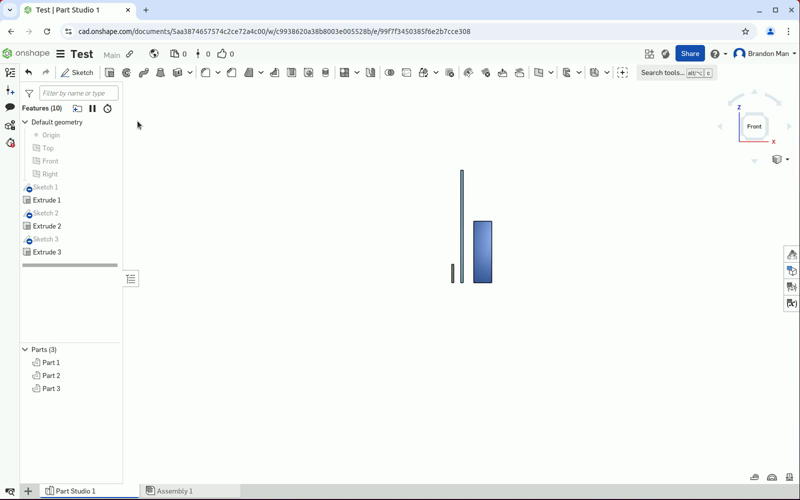
key(shift+h)
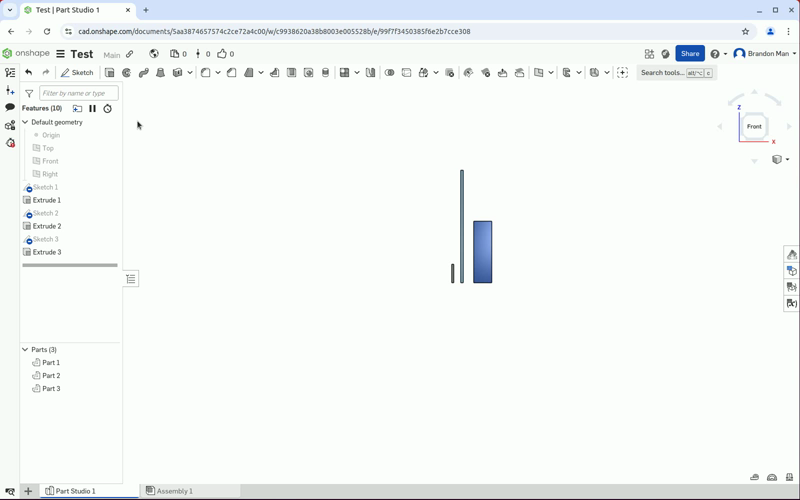
key(shift+h)
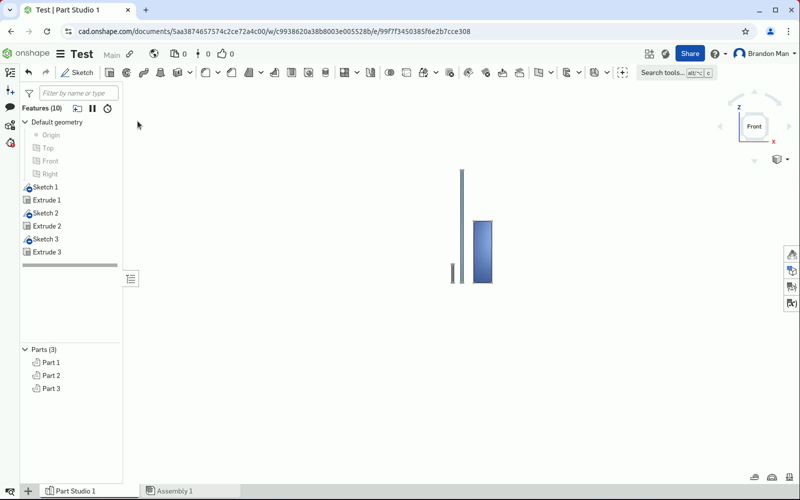
key(shift+7)
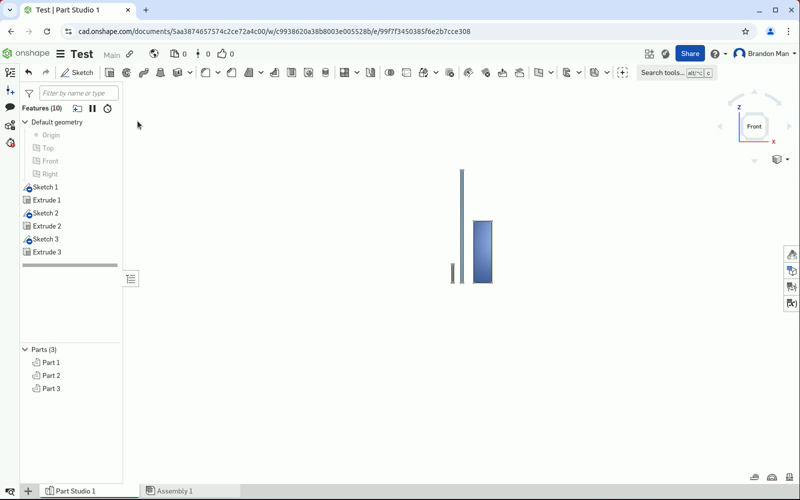
key(left, 2)
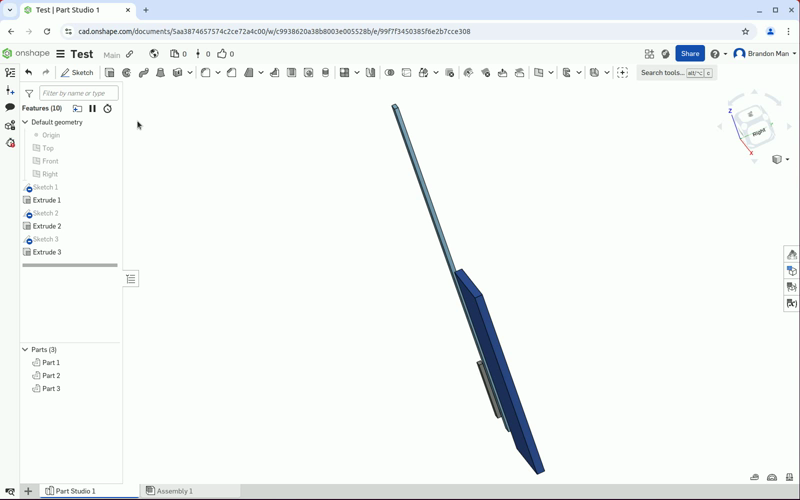
key(down, 2)
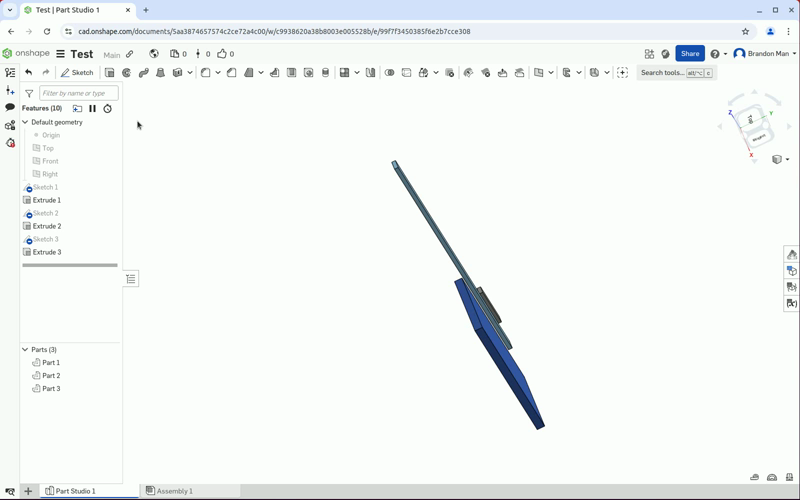
key(up, 2)
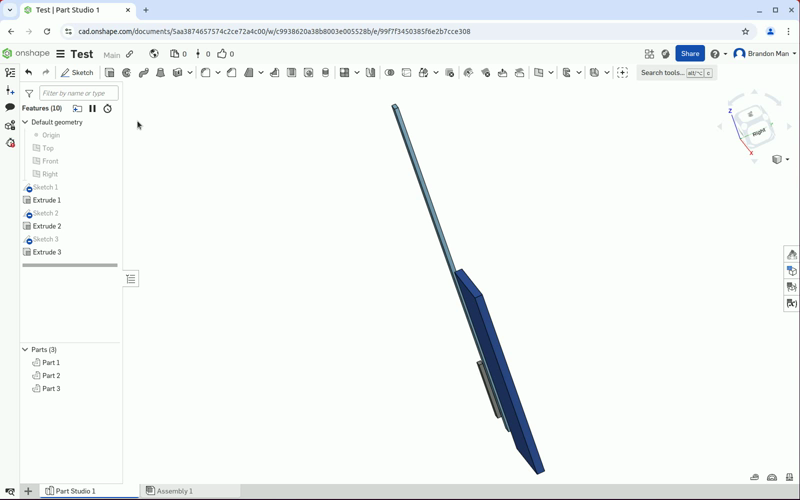
key(right, 2)
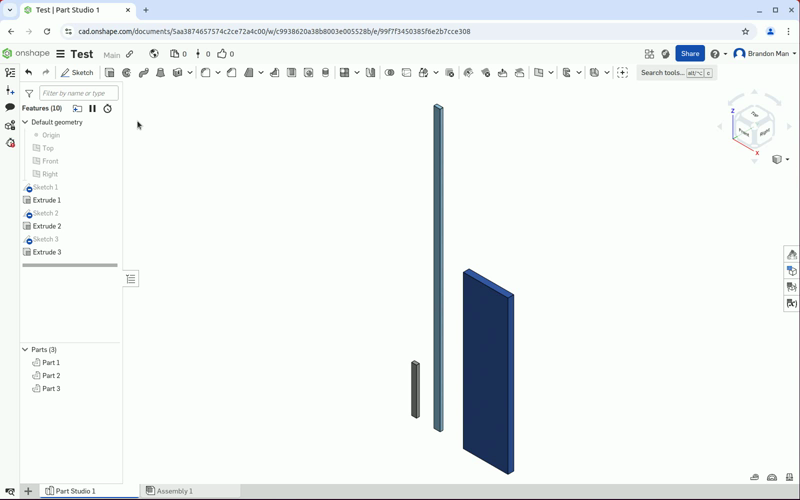
mouse_move(73, 189)
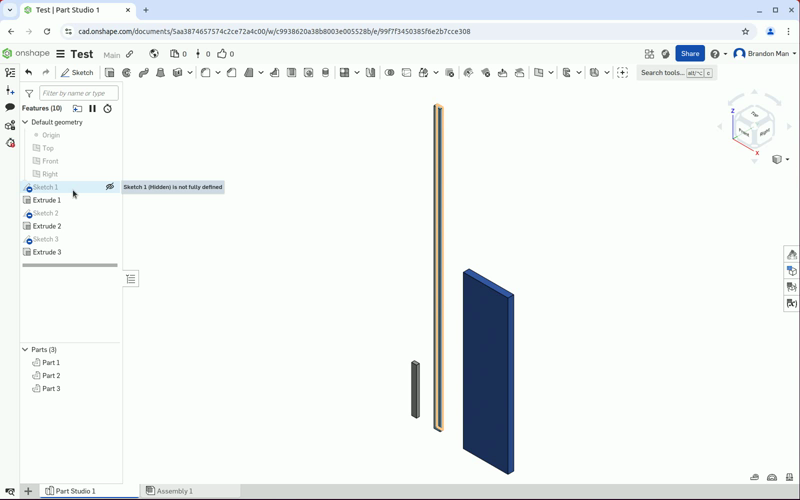
click(73, 189)